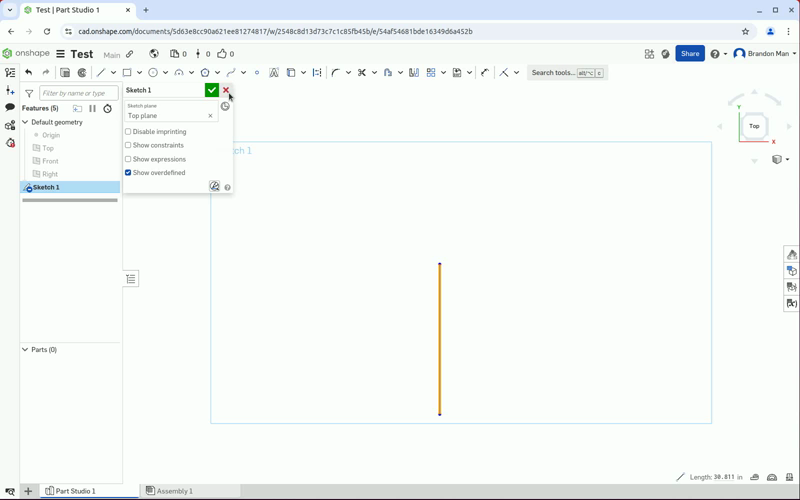
key(shift+h)
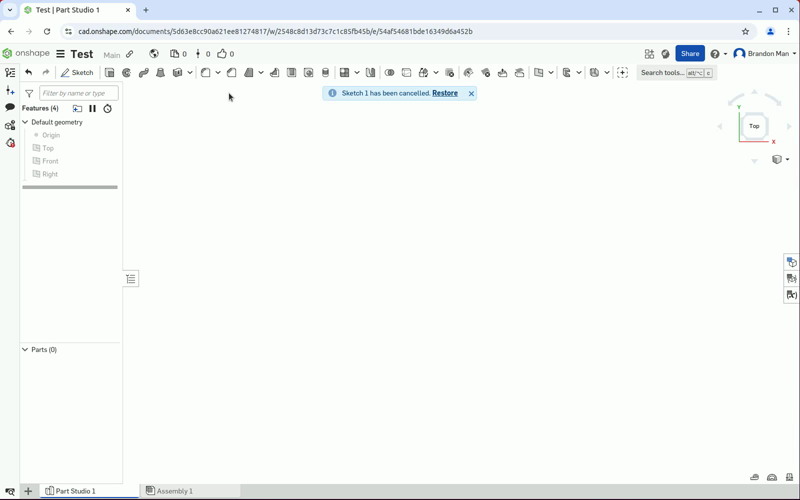
mouse_move(73, 352)
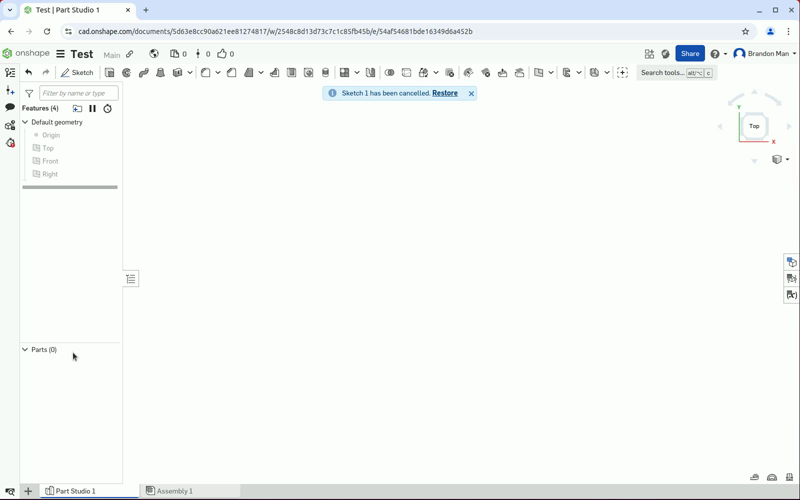
key(y)
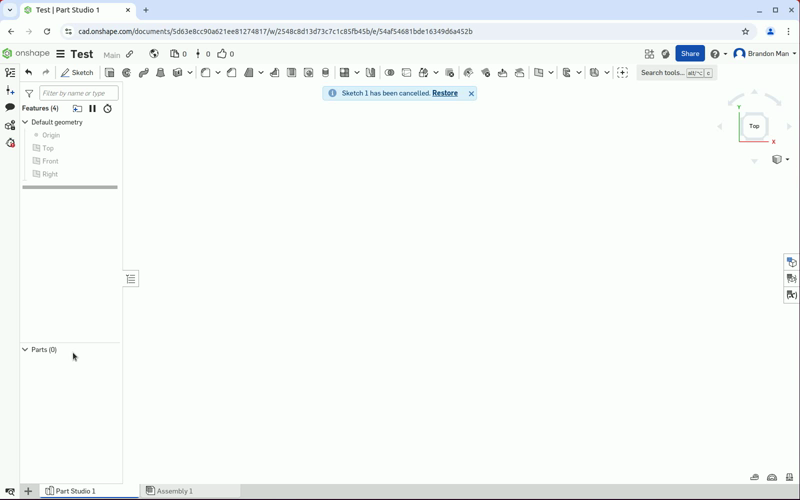
key(shift+p)
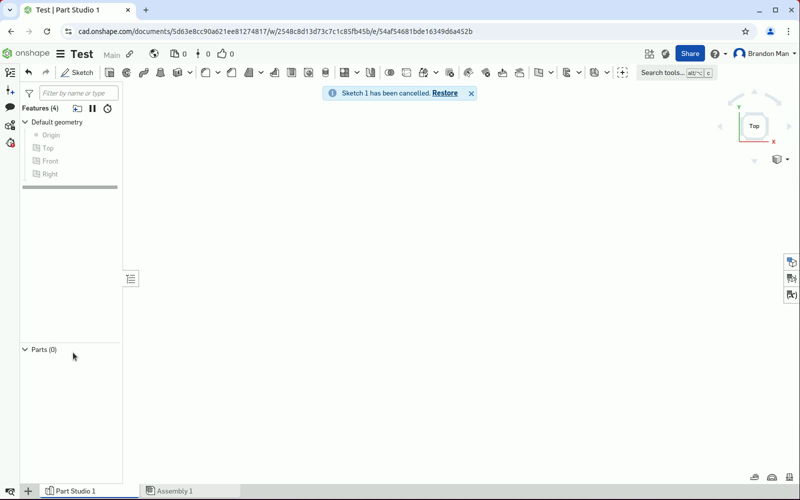
key(space)
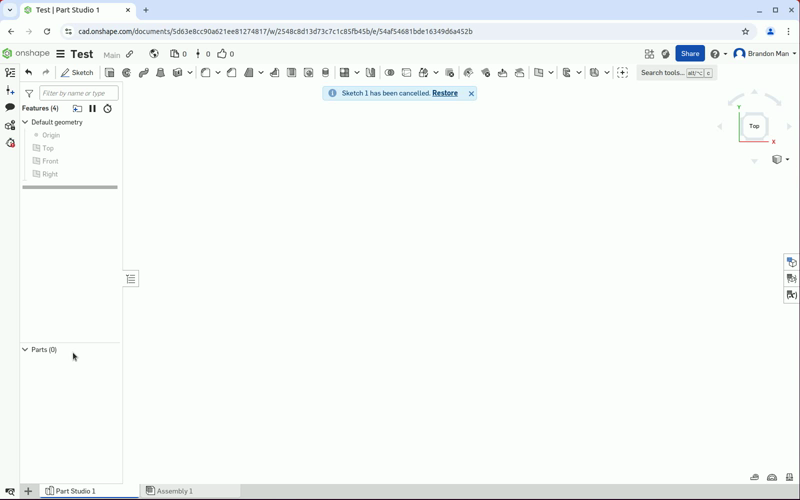
key_down(shift)
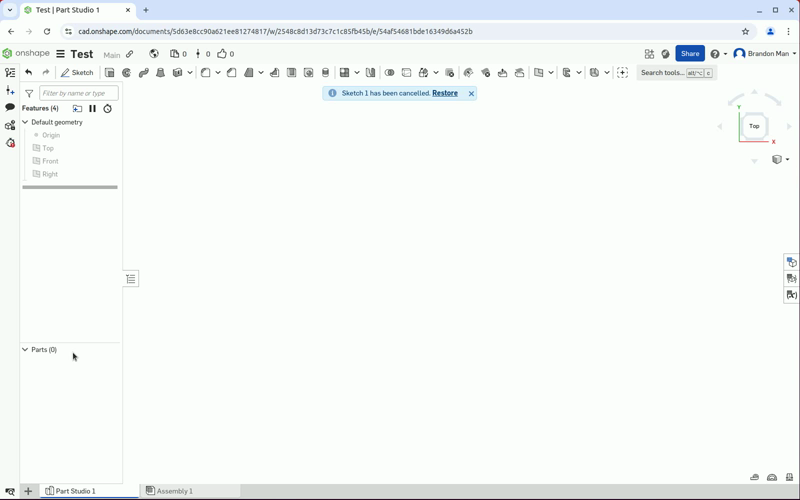
key(up)
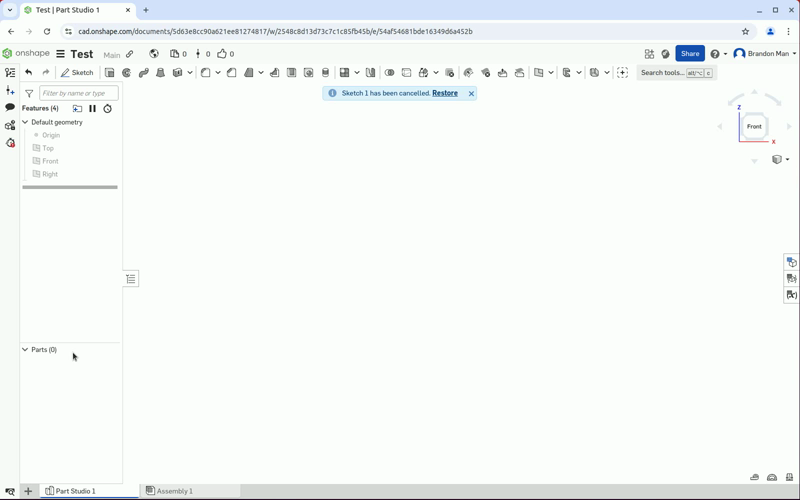
key_up(shift)
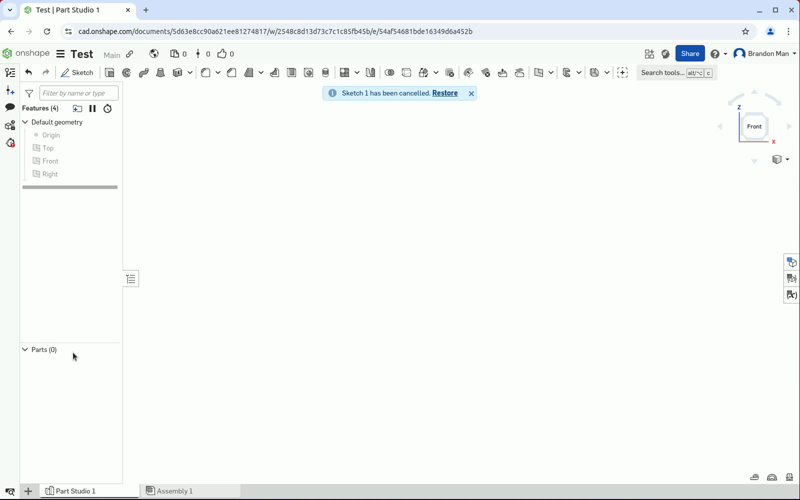
key(space)
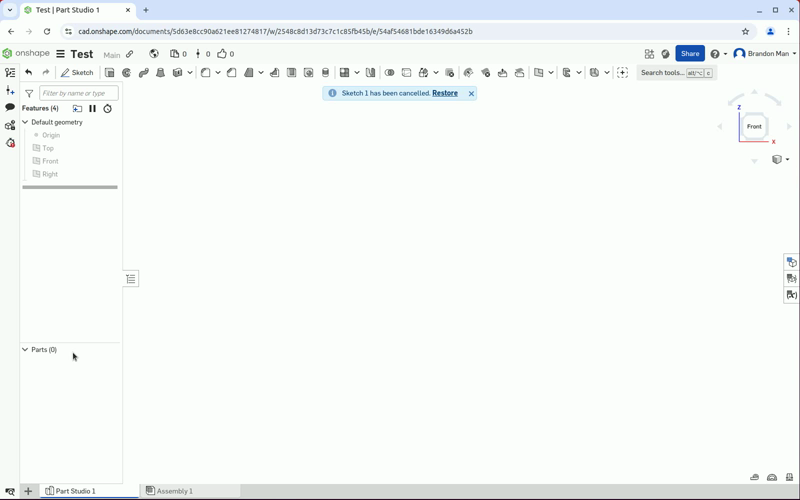
key_down(shift)
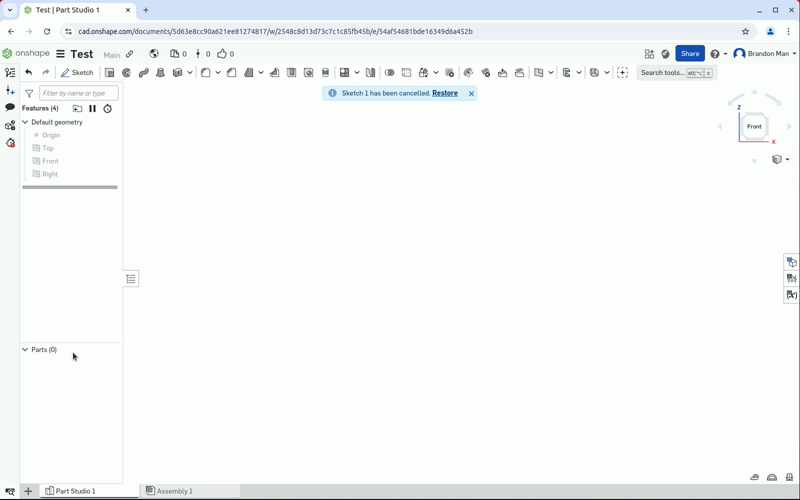
key(left)
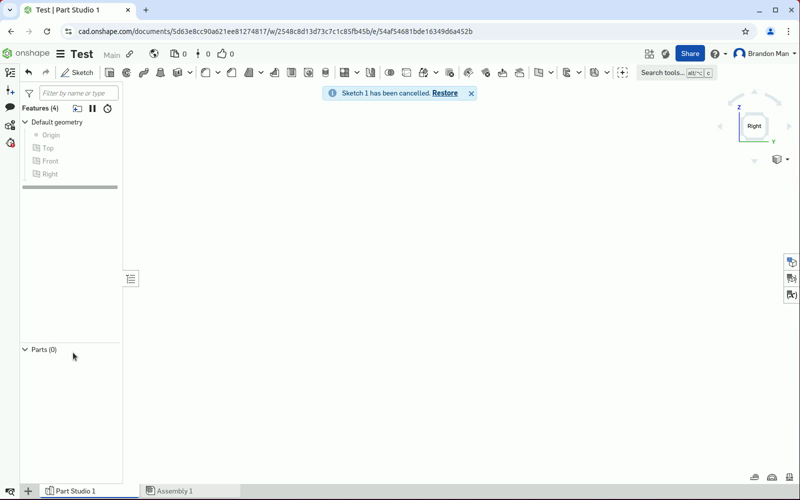
key_up(shift)
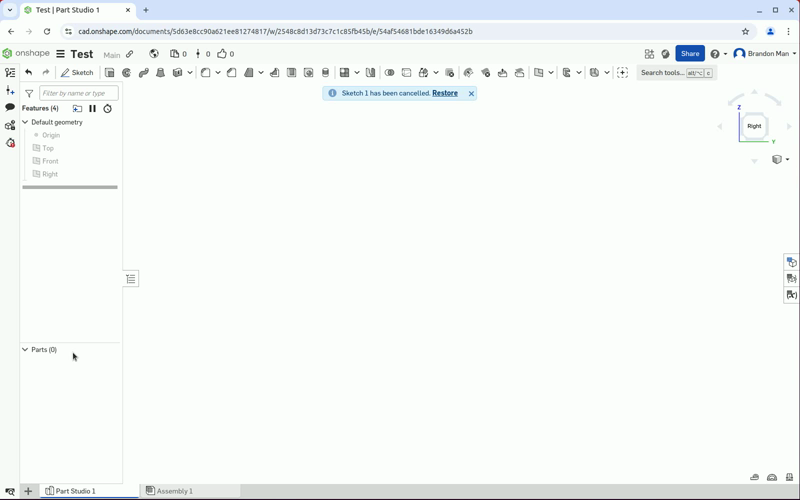
mouse_move(73, 352)
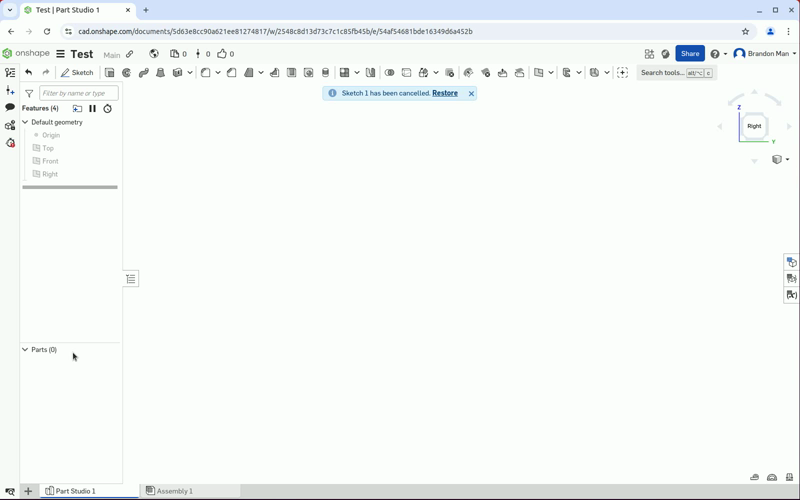
key(shift+y)
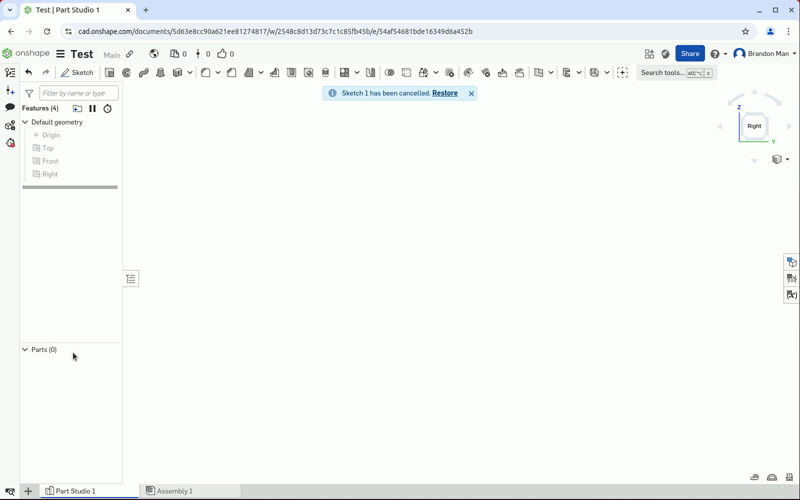
key(shift+s)
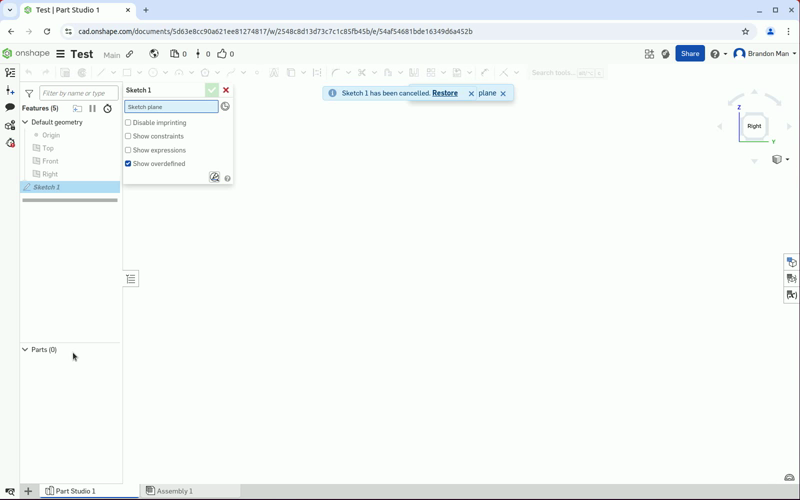
mouse_move(73, 176)
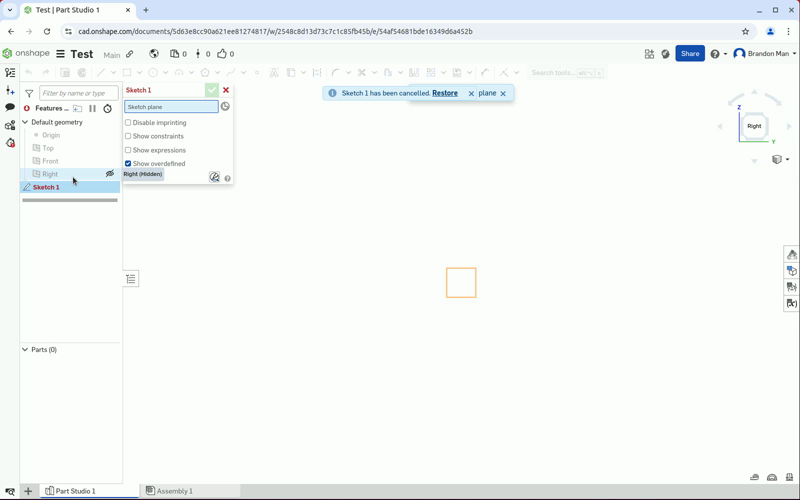
click(73, 176)
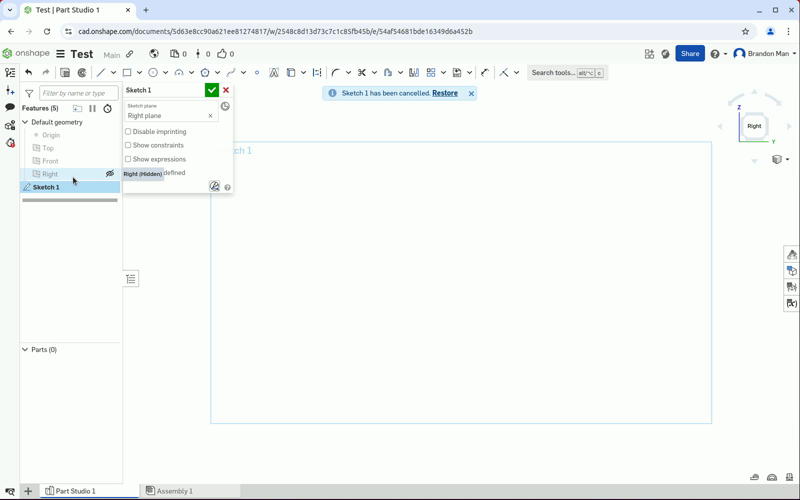
mouse_move(73, 352)
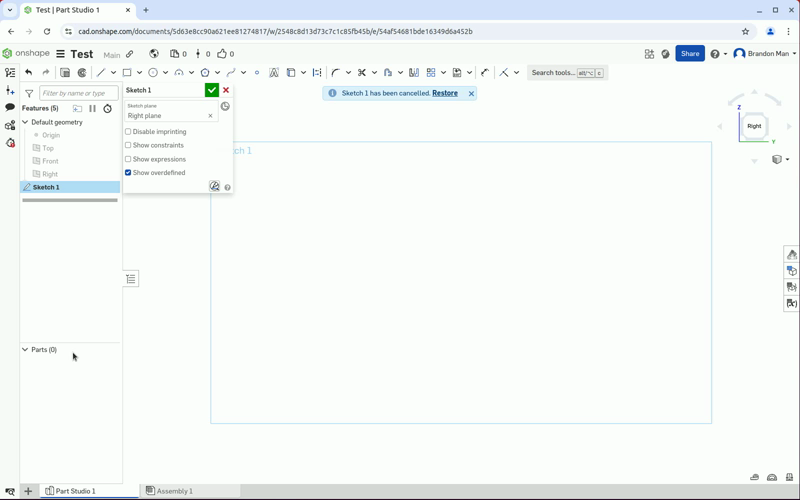
key(y)
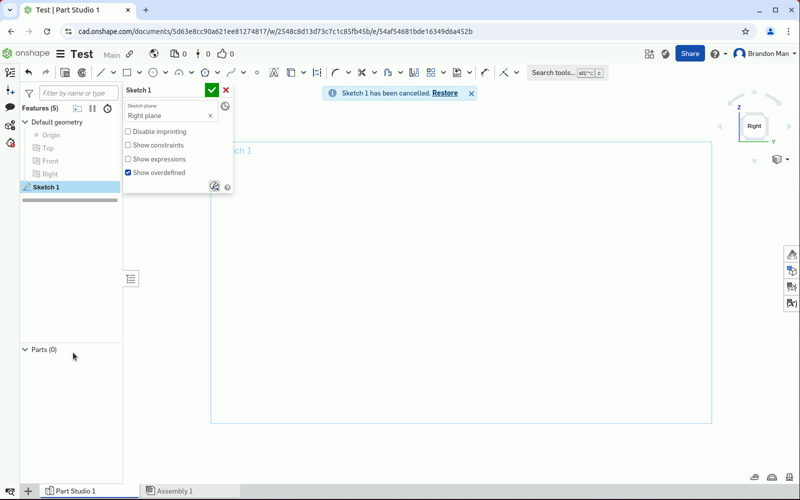
key(l)
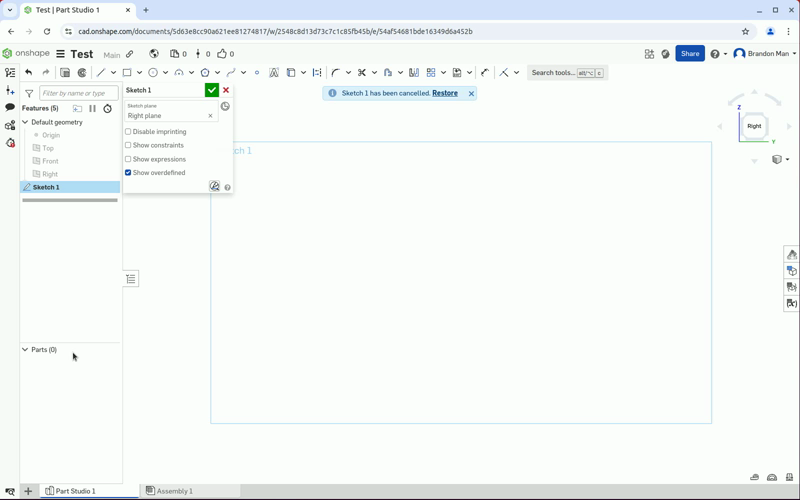
key_down(shift)
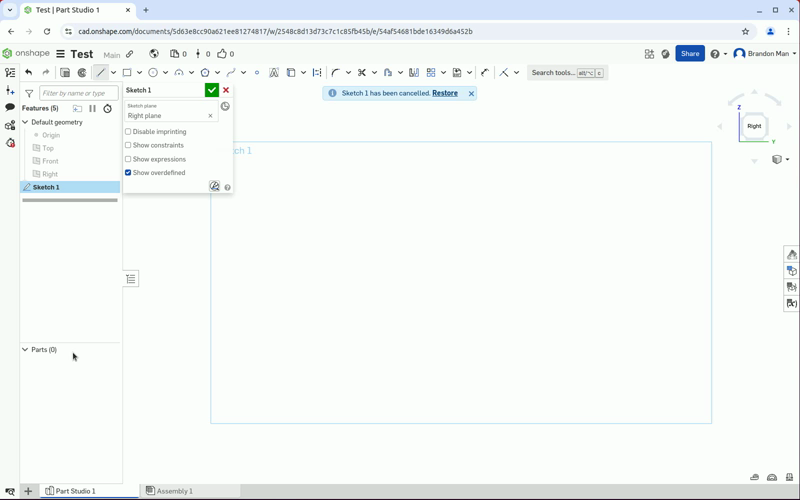
mouse_move(355, 348)
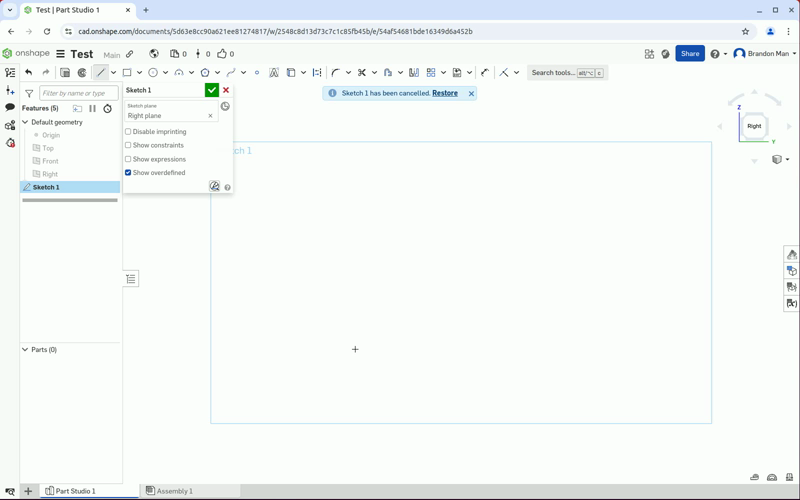
click(355, 348)
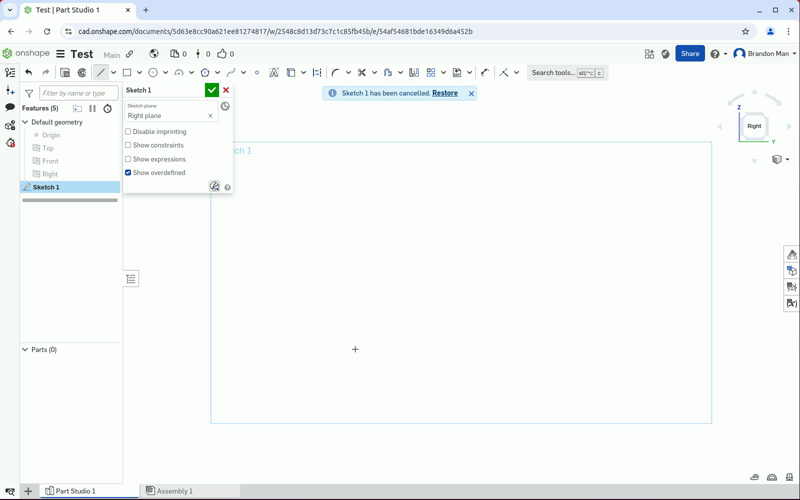
key_up(shift)
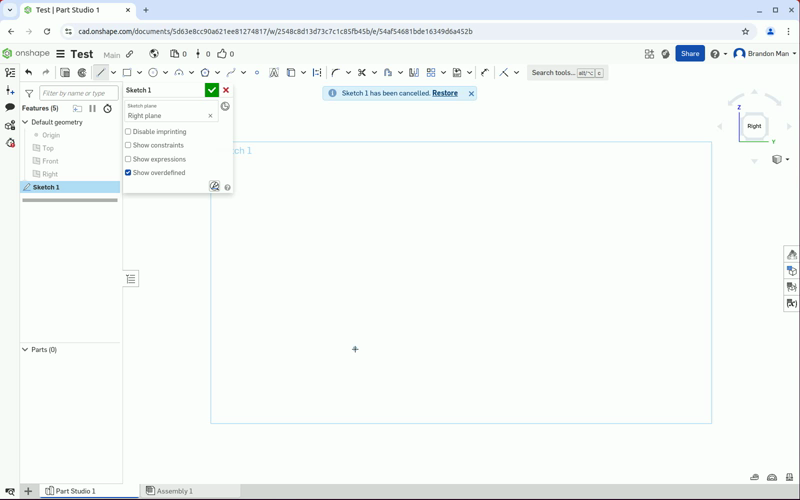
key_down(shift)
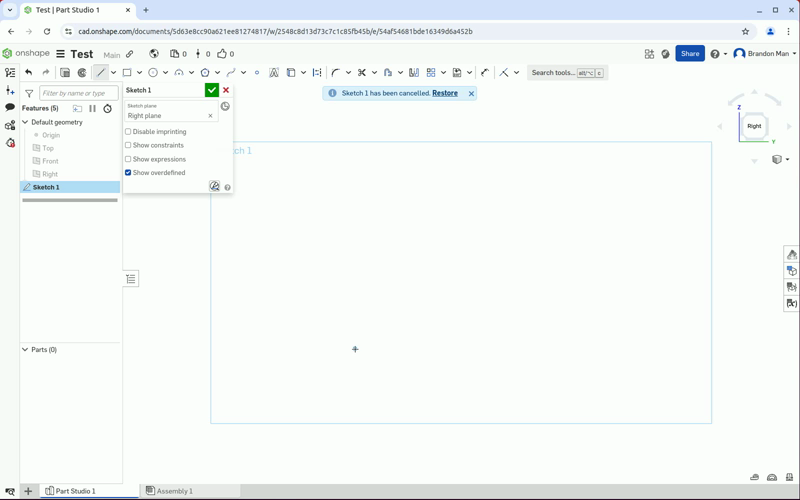
mouse_move(460, 348)
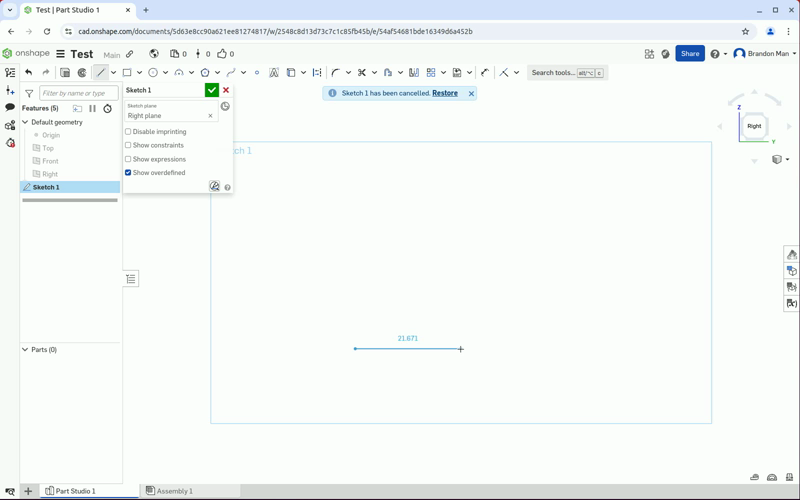
click(460, 348)
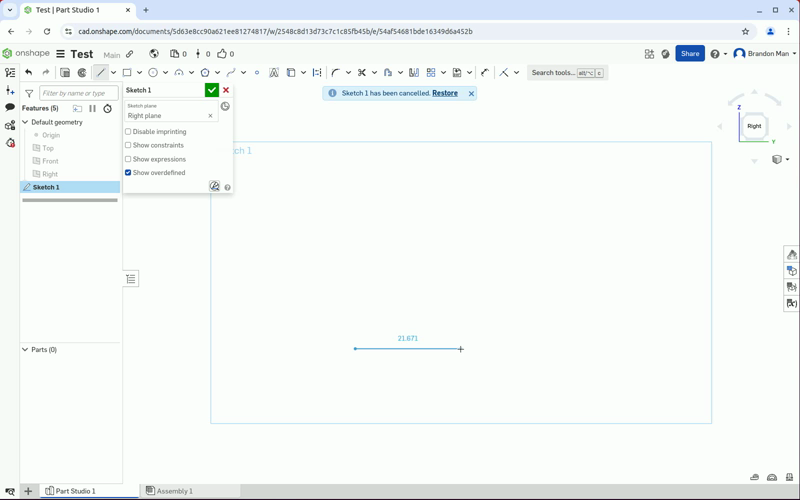
key_up(shift)
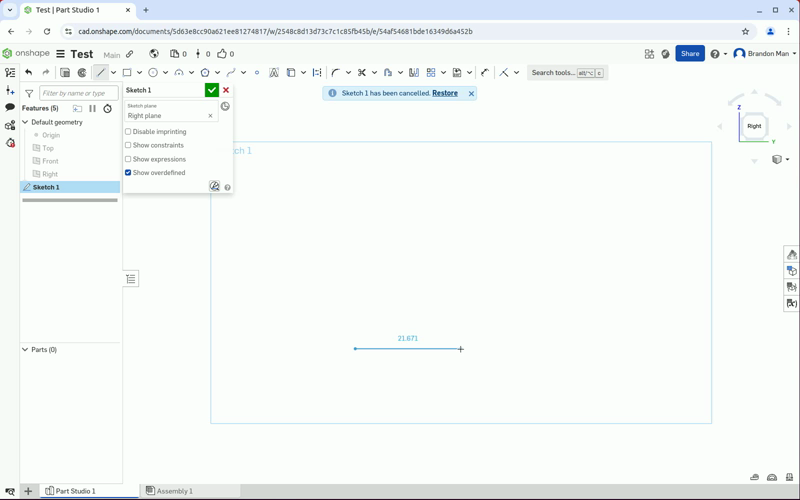
key_down(shift)
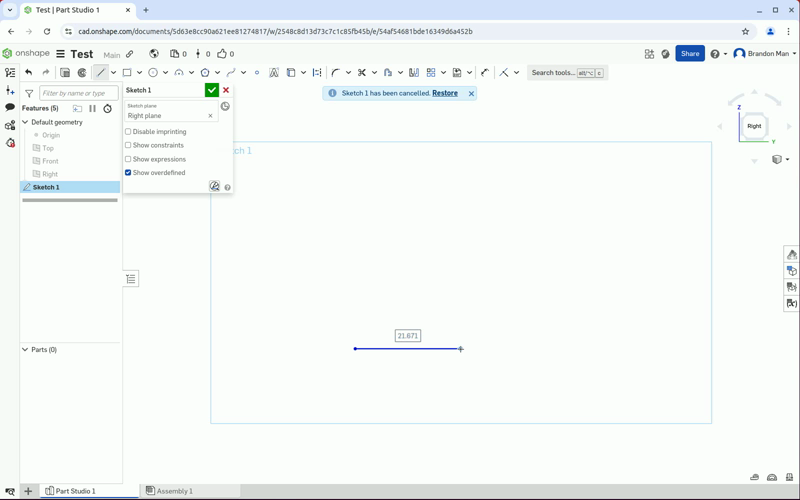
mouse_move(460, 283)
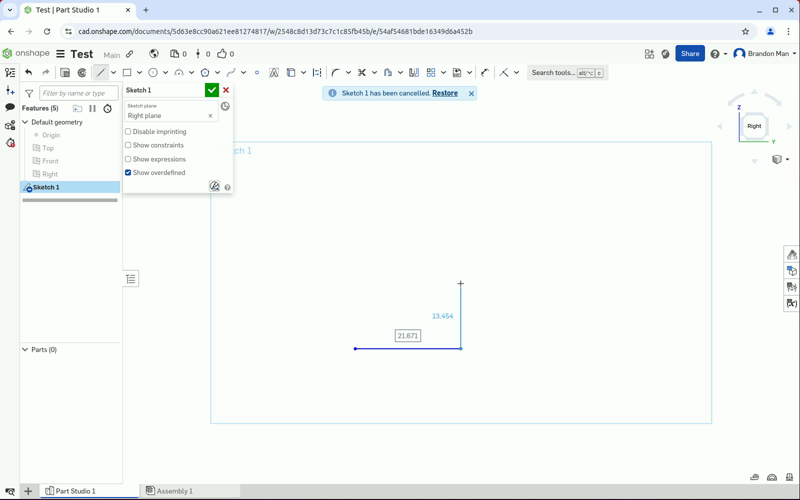
click(460, 283)
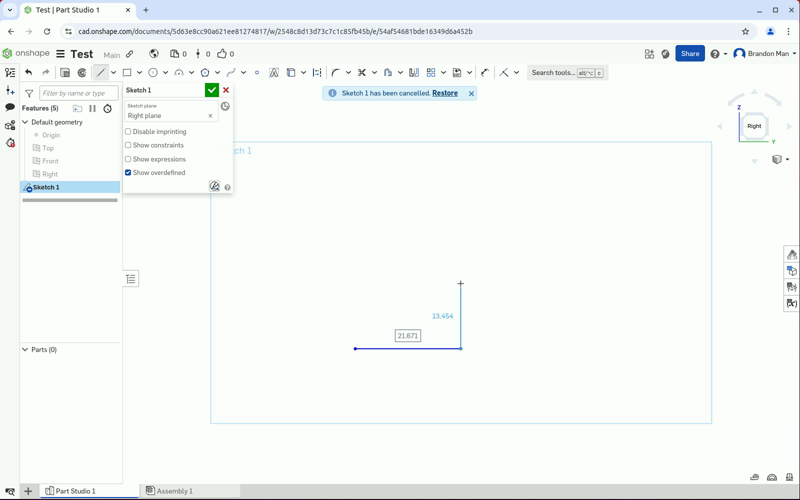
key_up(shift)
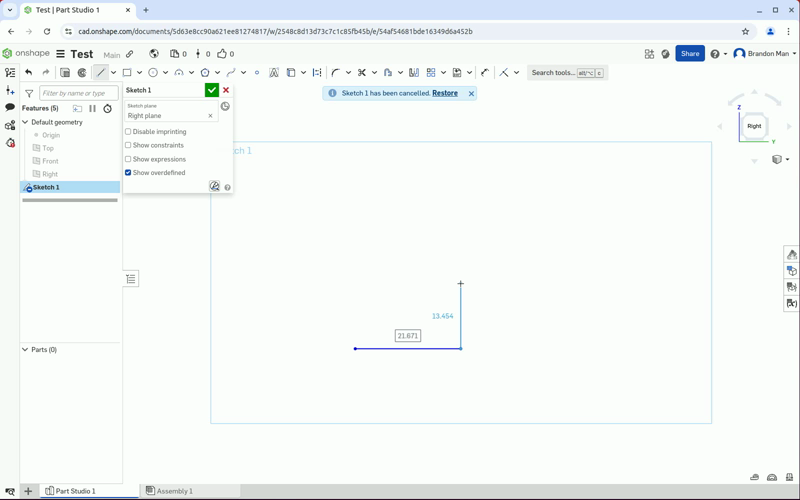
key_down(shift)
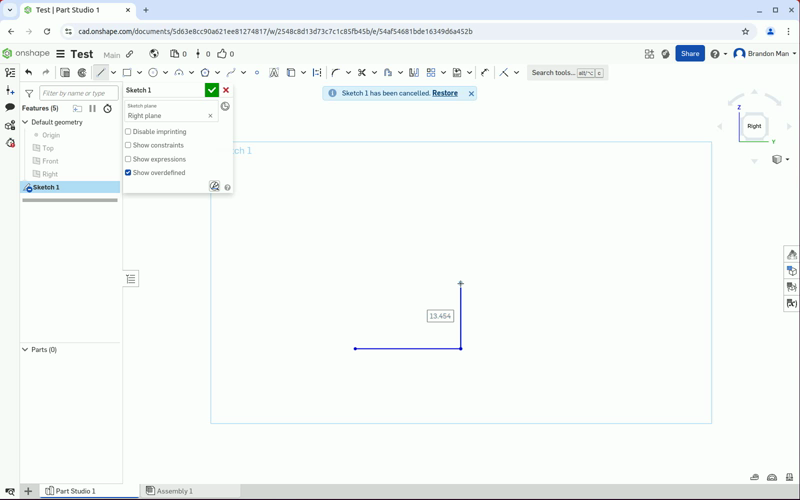
mouse_move(355, 283)
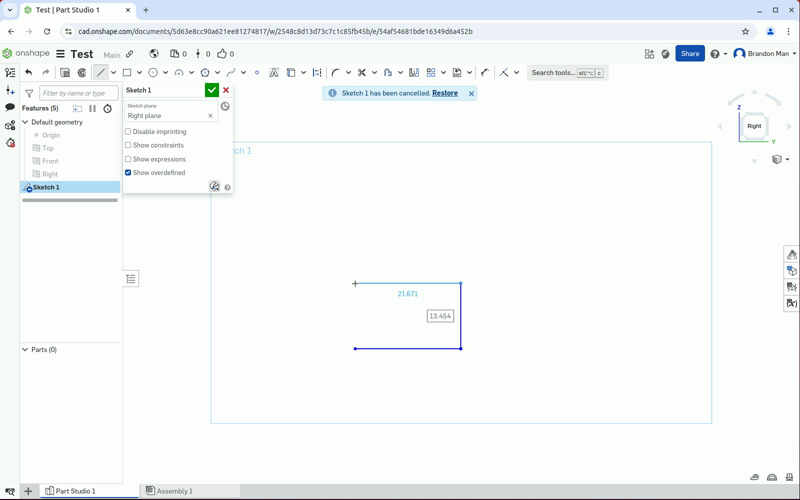
click(355, 283)
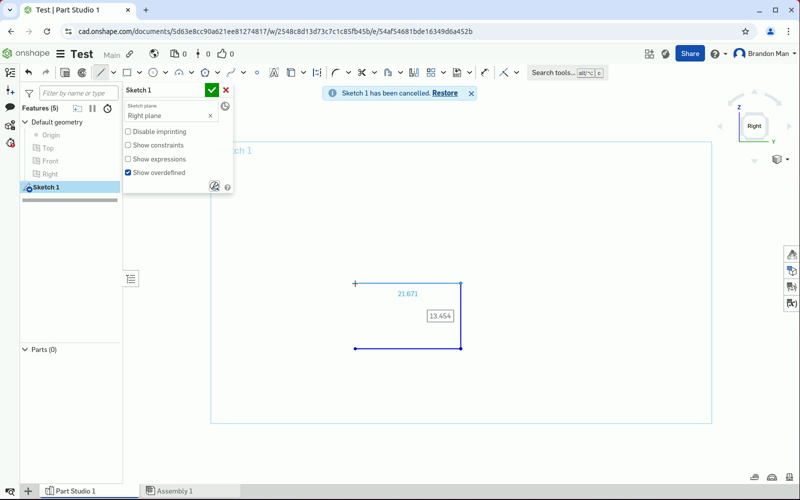
key_up(shift)
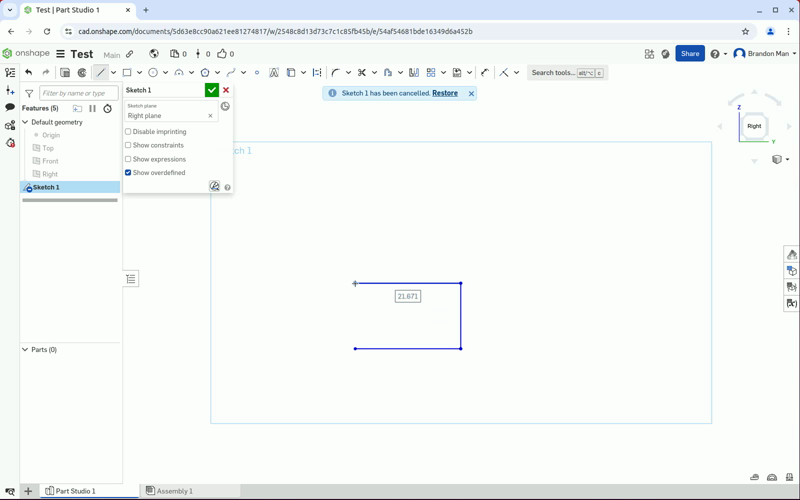
key_down(shift)
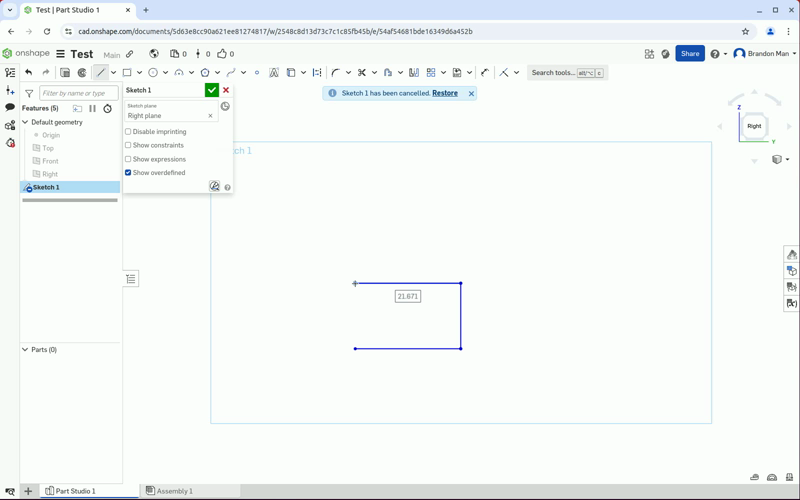
mouse_move(355, 348)
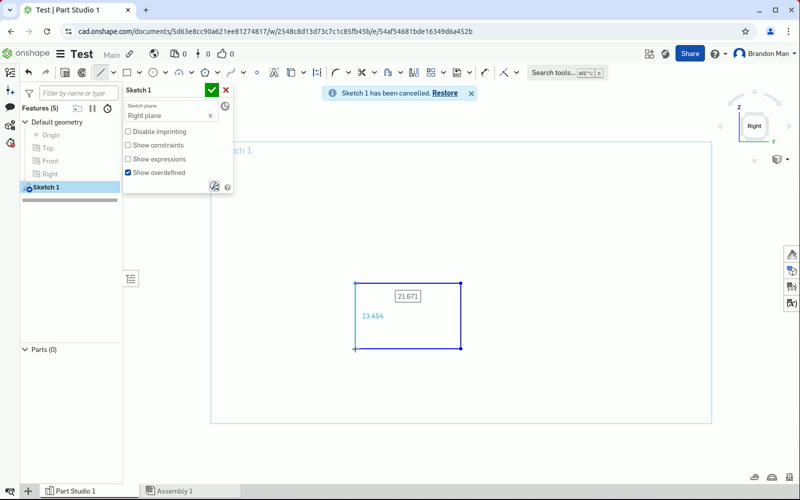
key_up(shift)
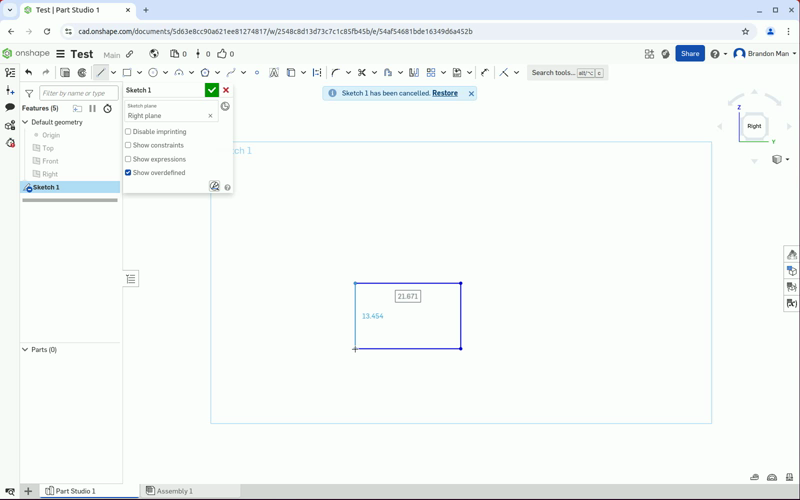
click(355, 348)
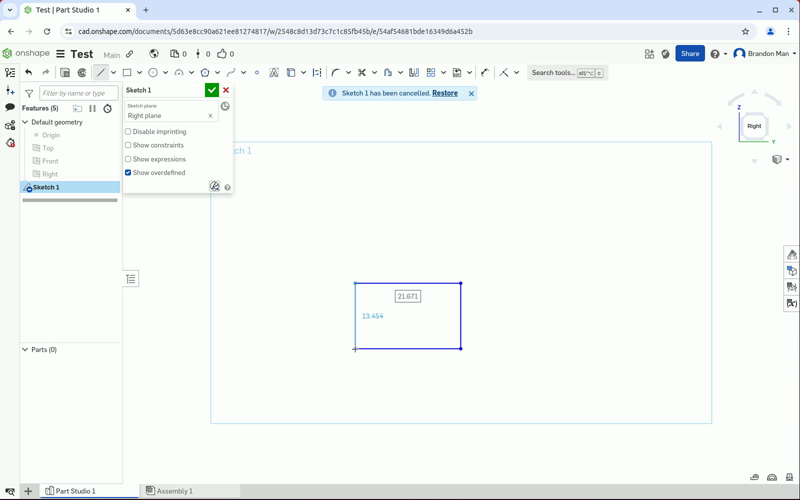
key(esc)
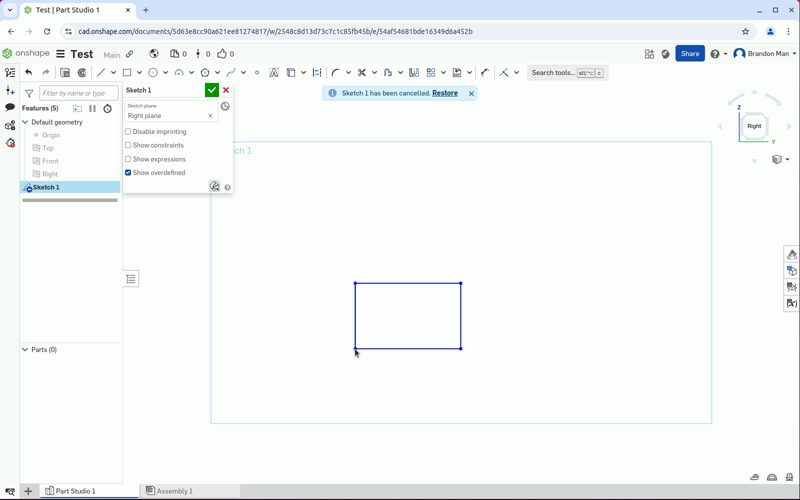
mouse_move(388, 309)
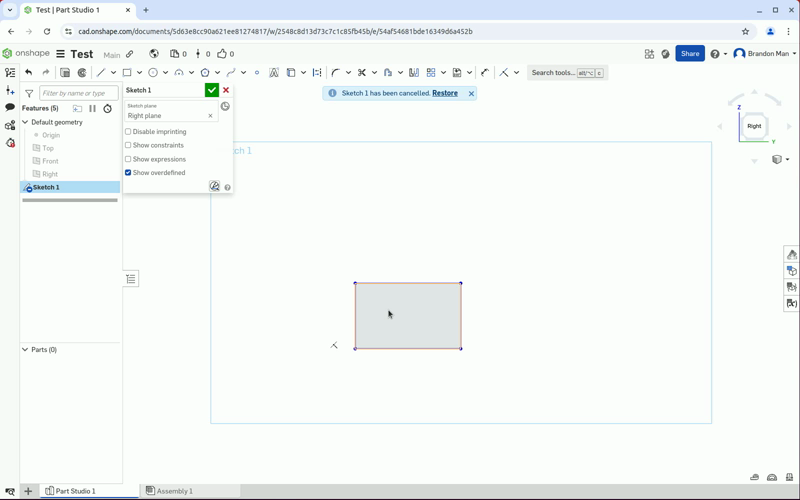
click(388, 309)
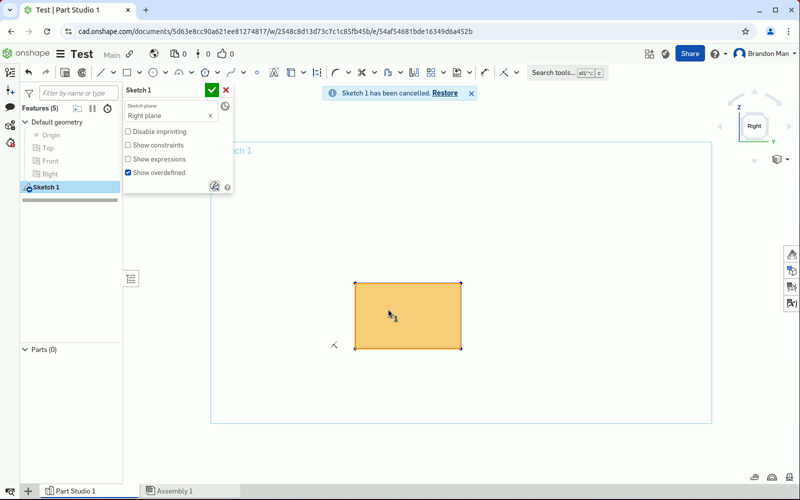
mouse_move(73, 352)
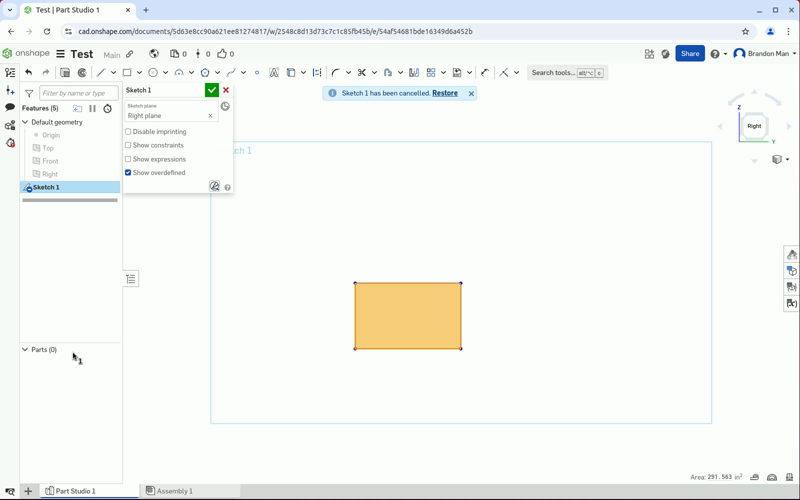
key(shift+y)
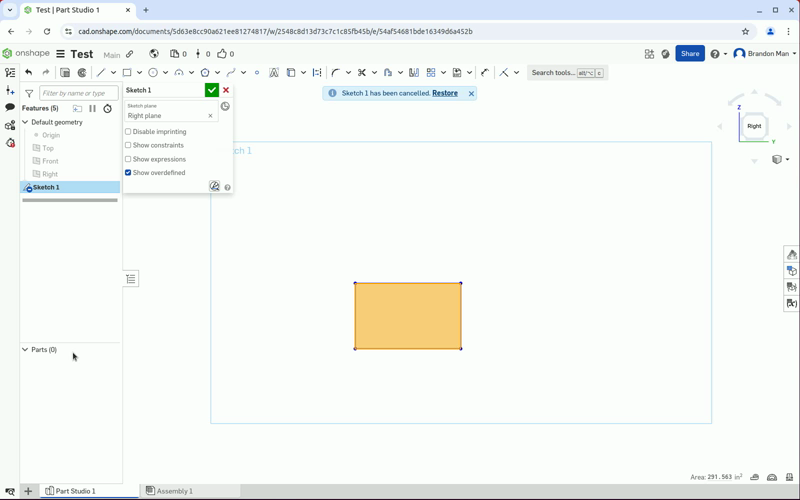
key(shift+e)
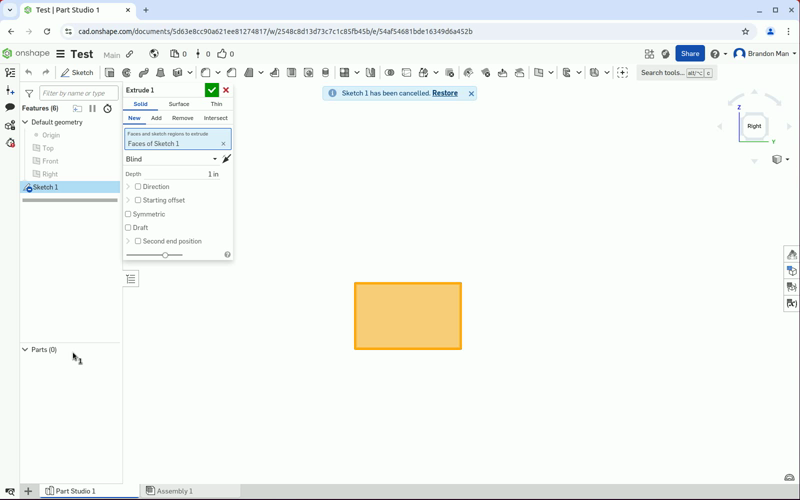
mouse_move(143, 106)
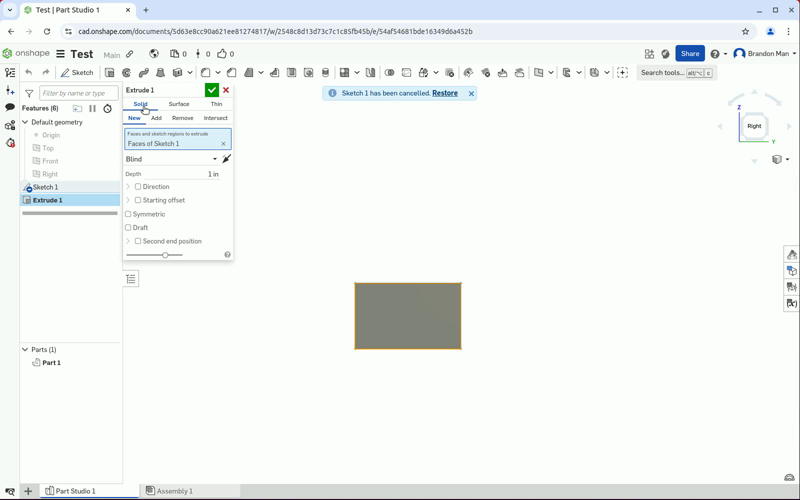
click(143, 106)
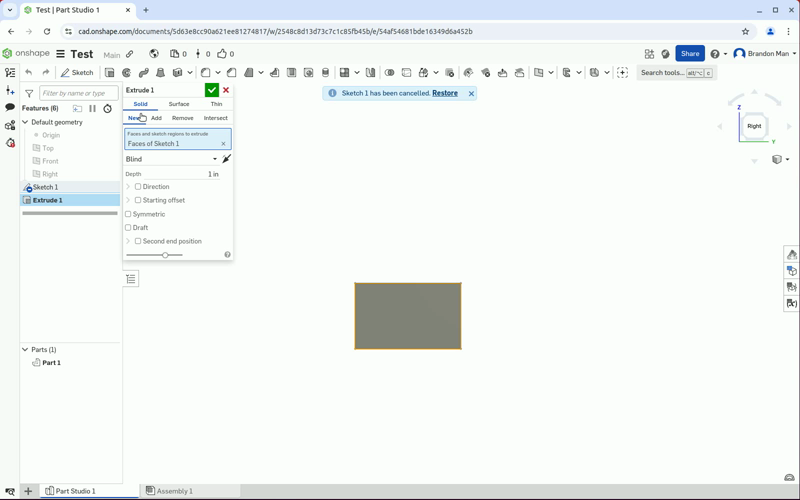
mouse_move(137, 120)
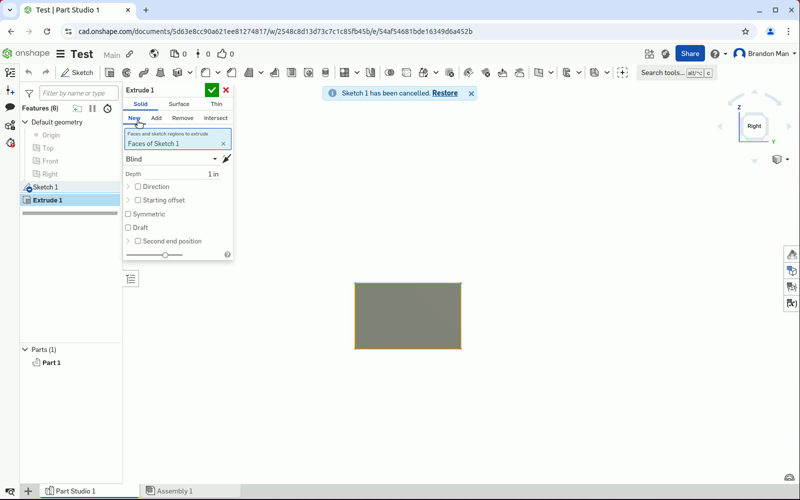
click(137, 120)
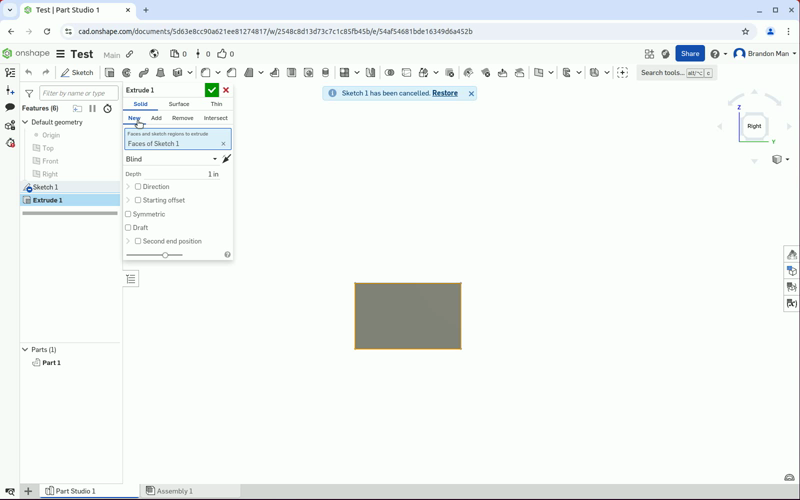
key(tab, 4)
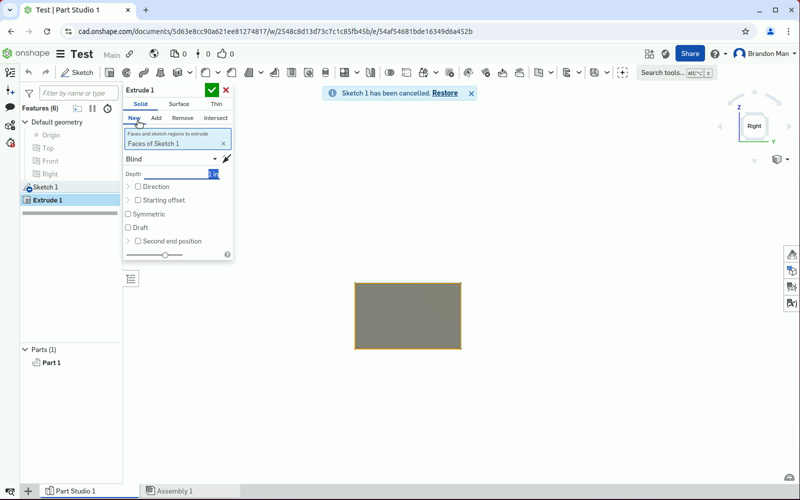
text(5.296)
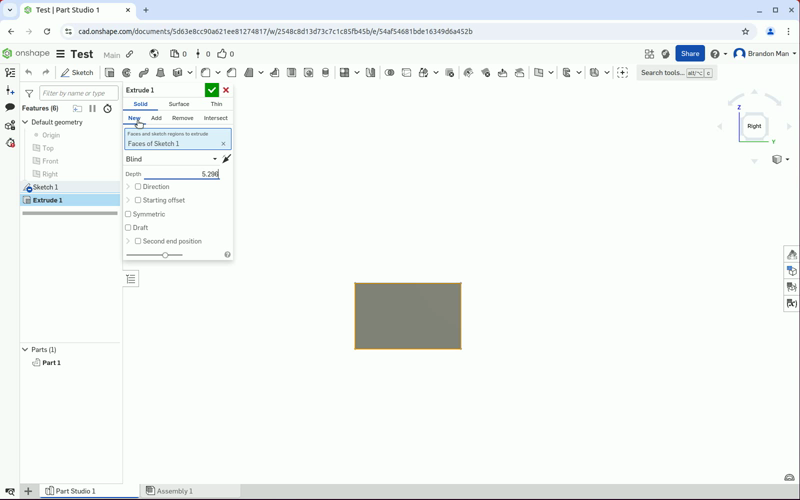
key(enter)
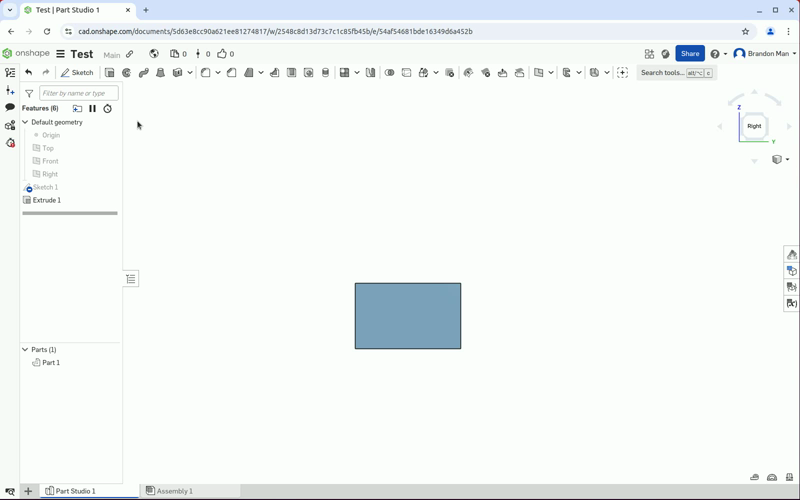
key(shift+h)
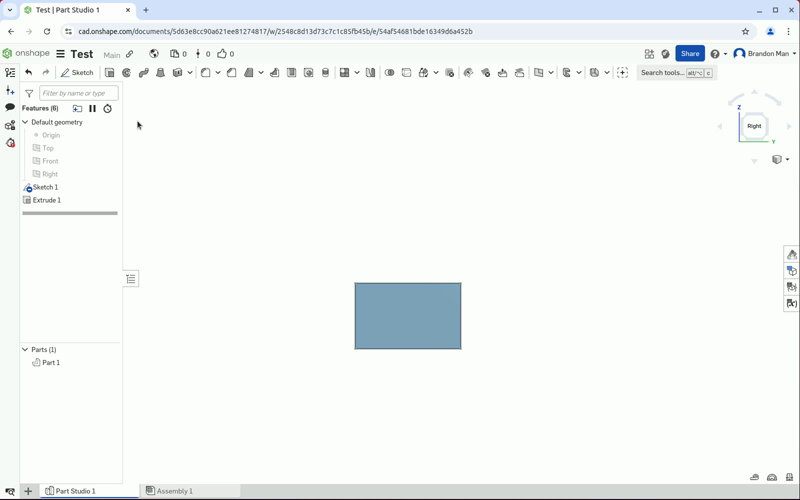
key(shift+h)
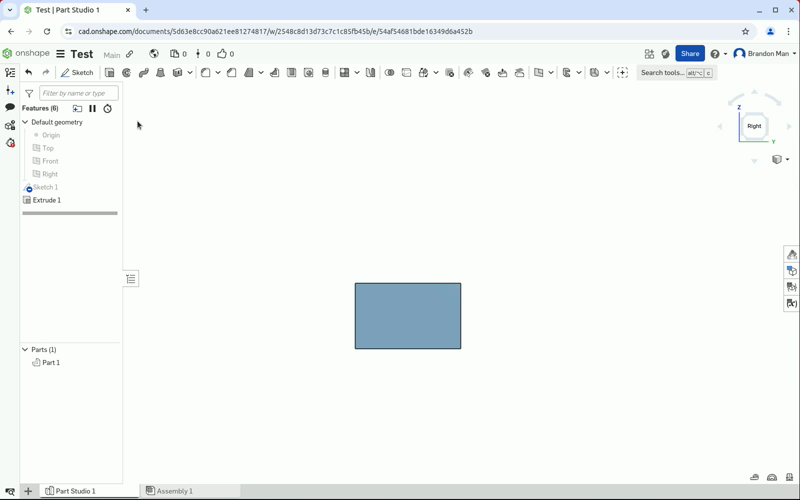
mouse_move(73, 189)
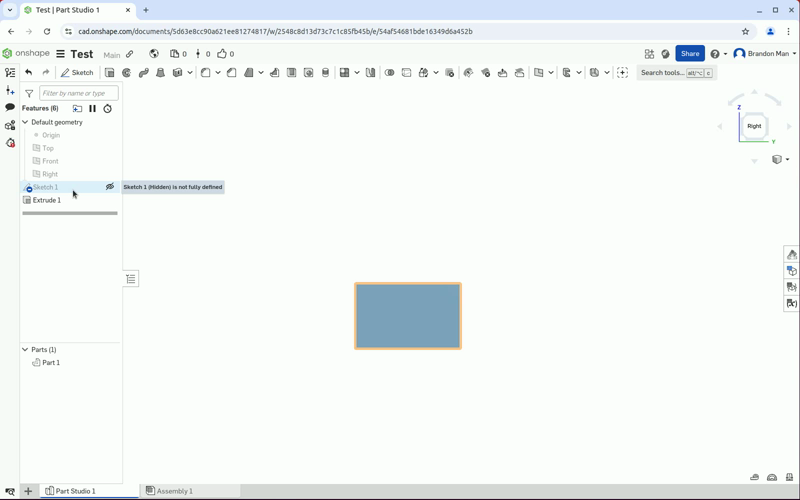
click(73, 189)
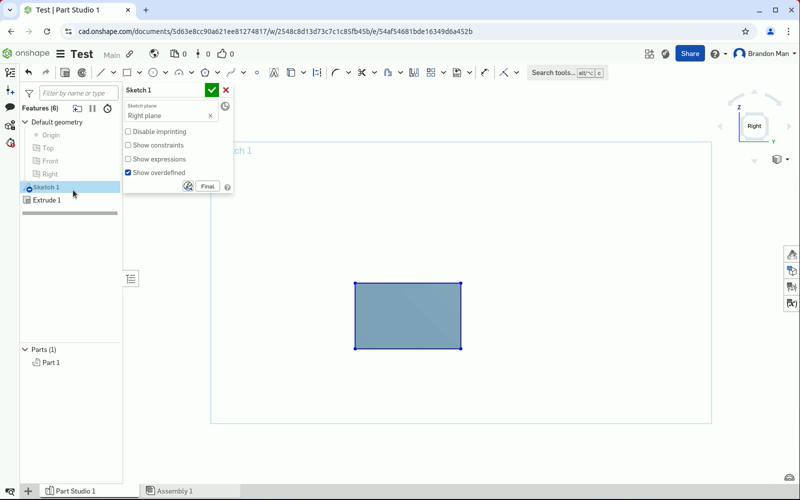
mouse_move(229, 92)
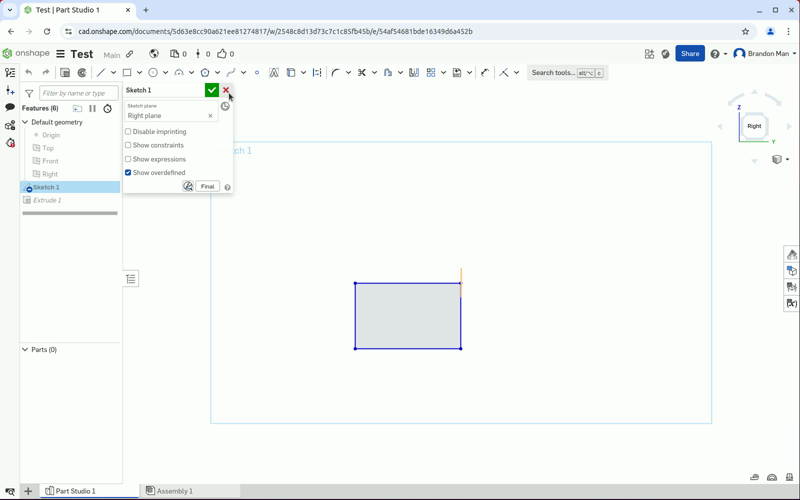
click(229, 92)
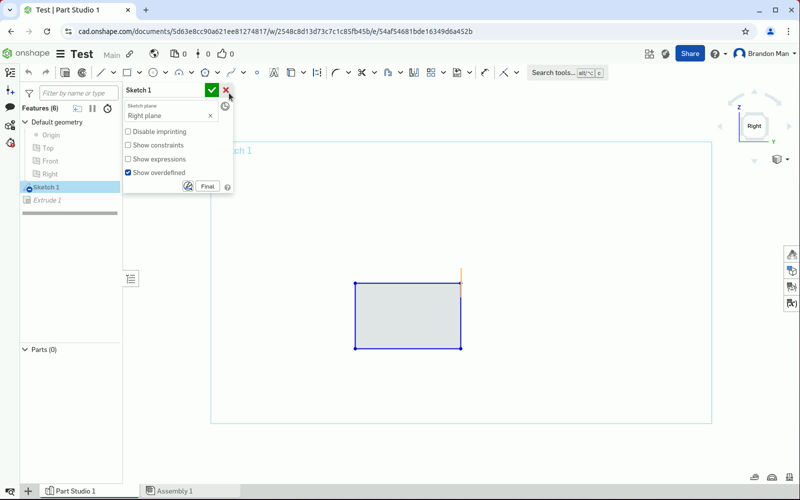
key(shift+s)
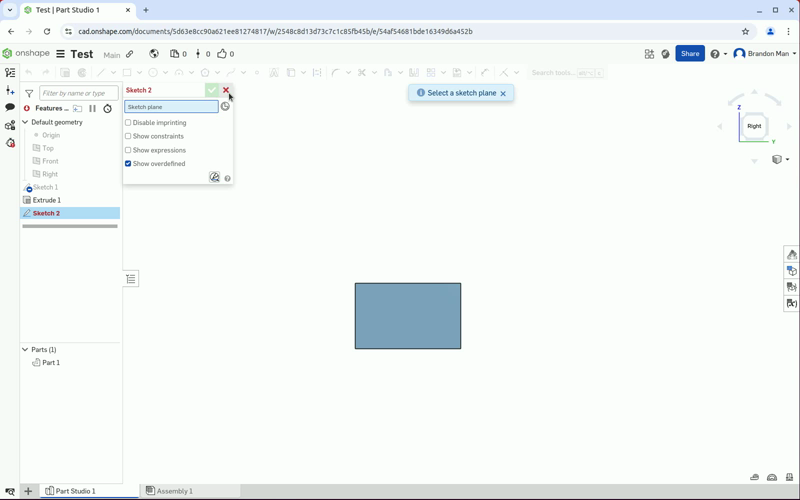
mouse_move(73, 176)
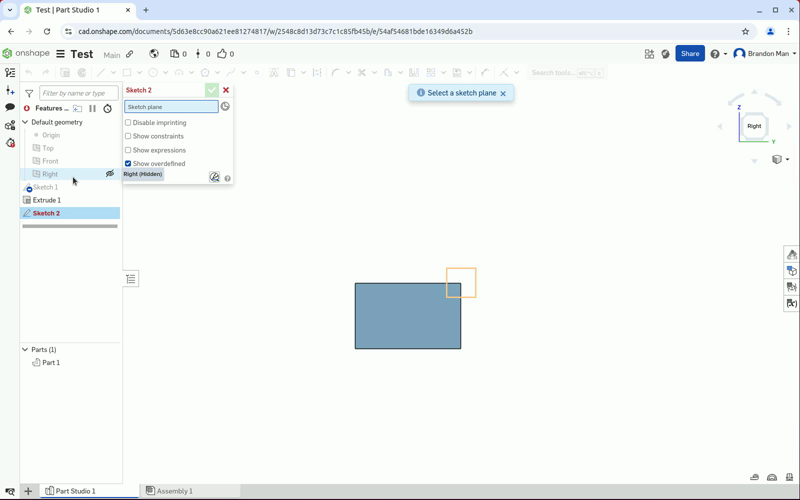
click(73, 176)
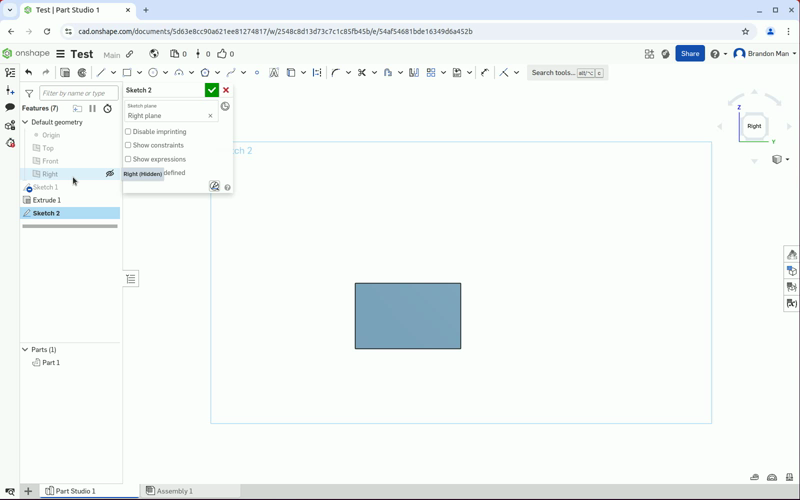
mouse_move(73, 352)
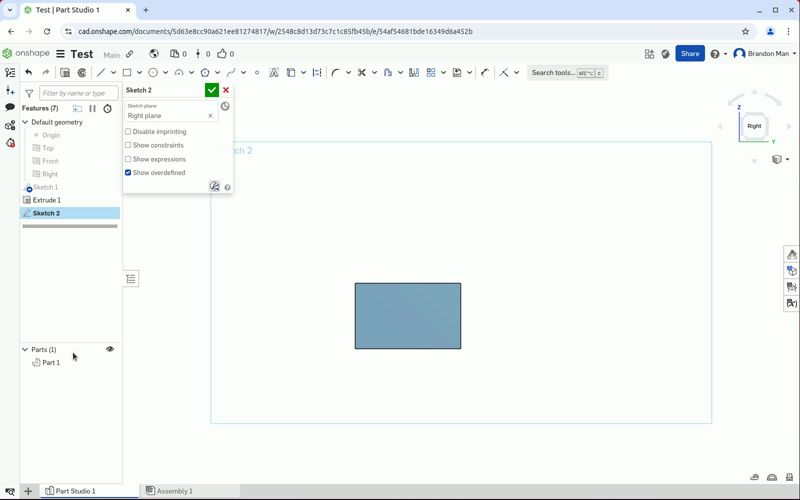
key(y)
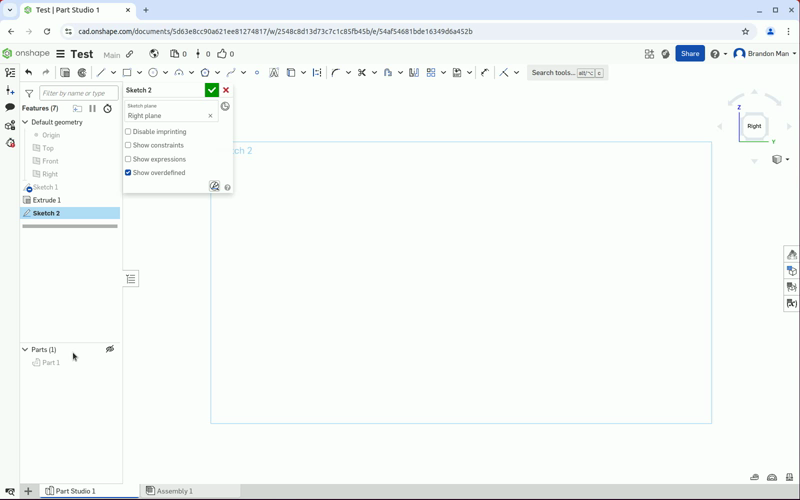
key(l)
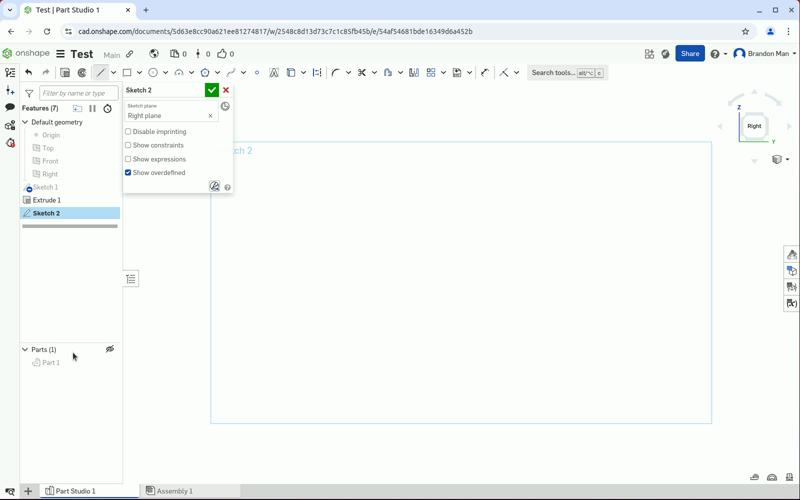
key_down(shift)
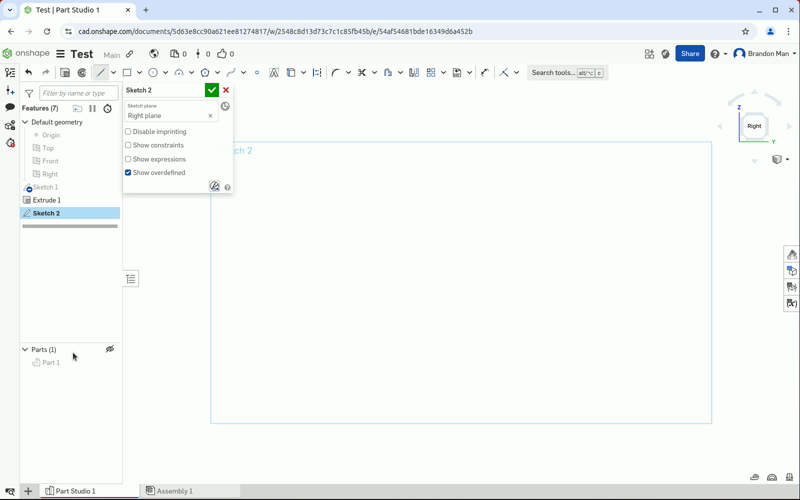
mouse_move(348, 209)
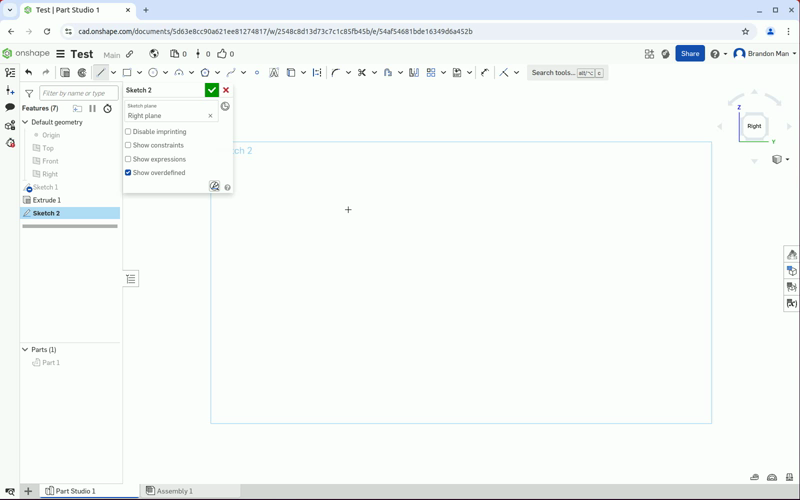
click(348, 209)
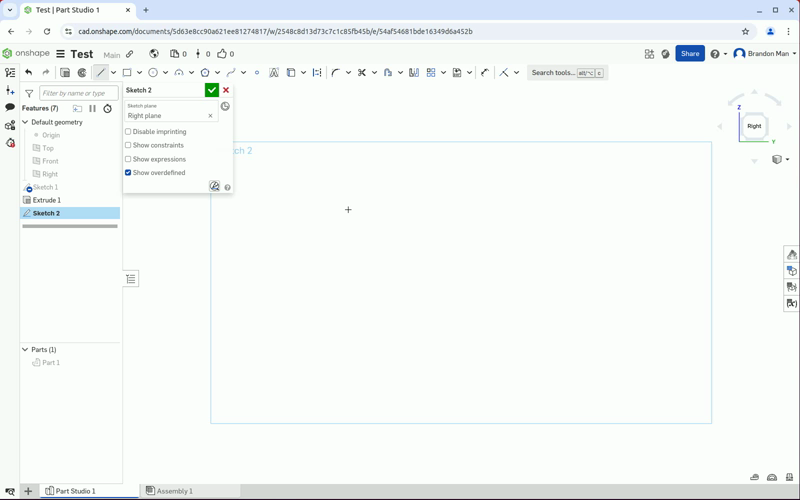
key_up(shift)
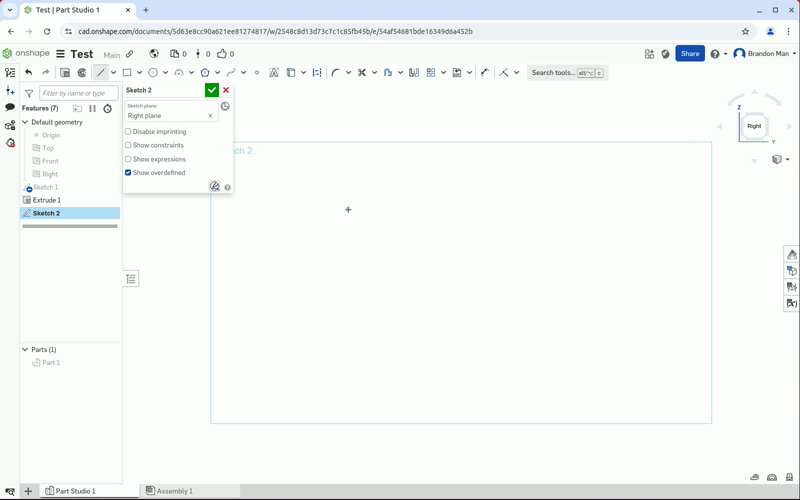
key_down(shift)
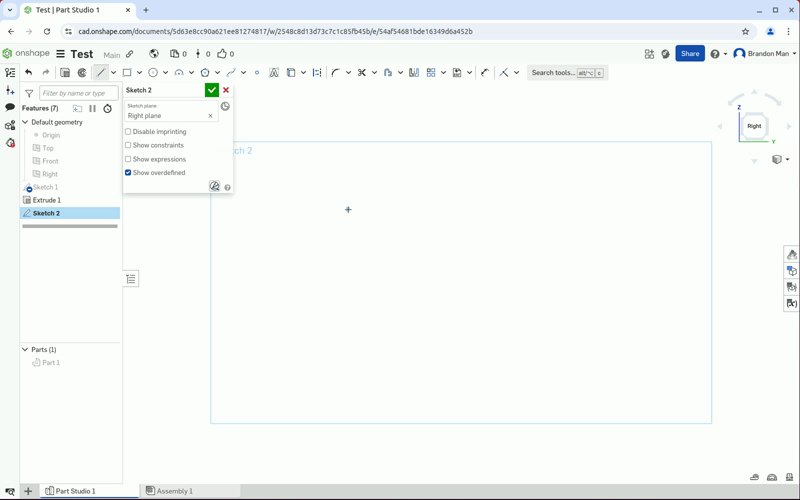
mouse_move(460, 209)
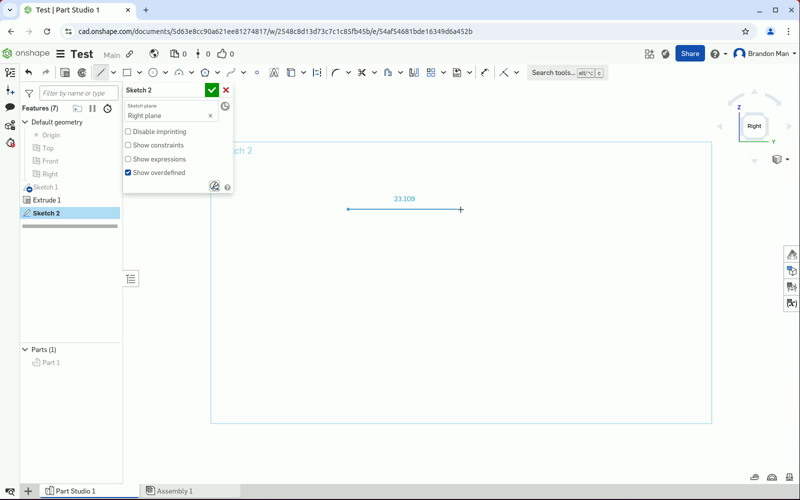
click(460, 209)
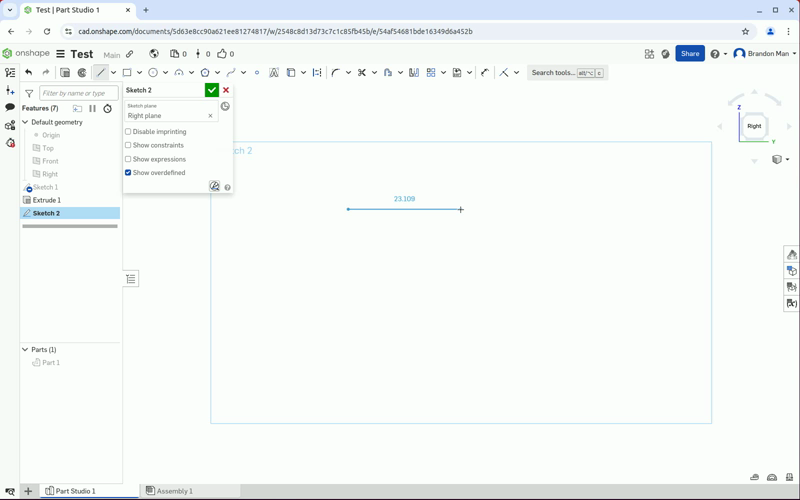
key_up(shift)
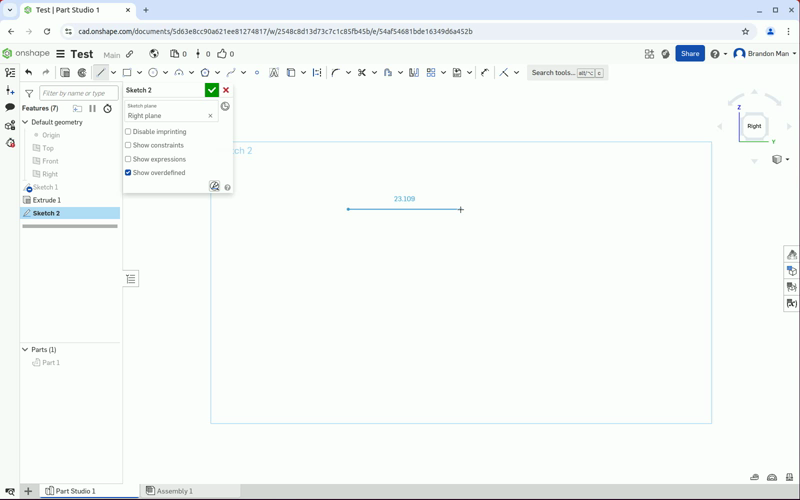
key_down(shift)
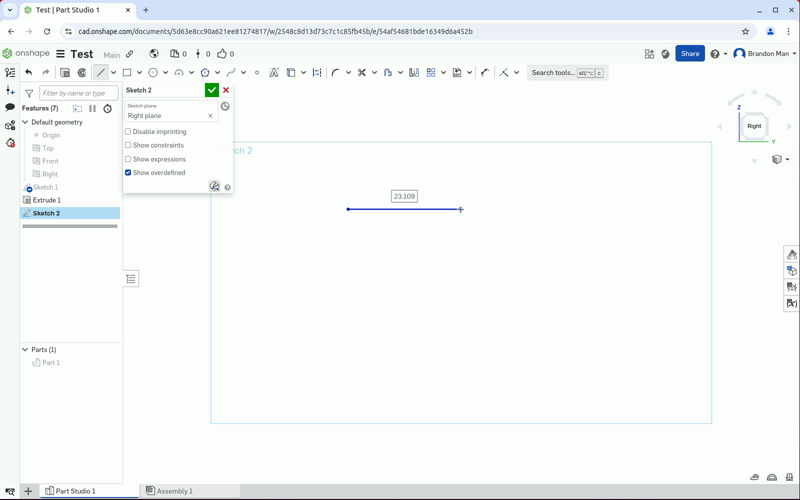
mouse_move(490, 209)
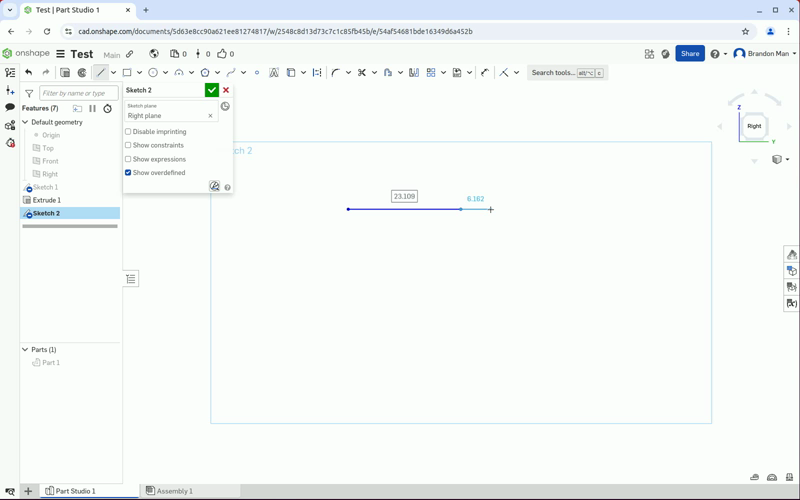
mouse_move(460, 207)
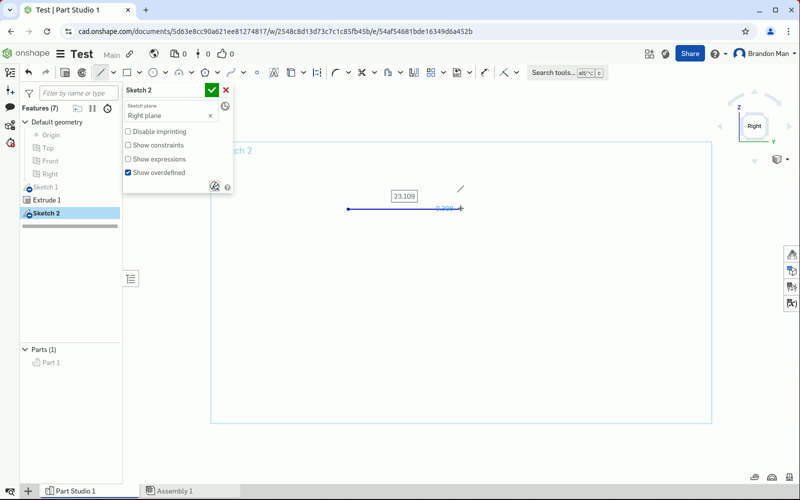
scroll(6)
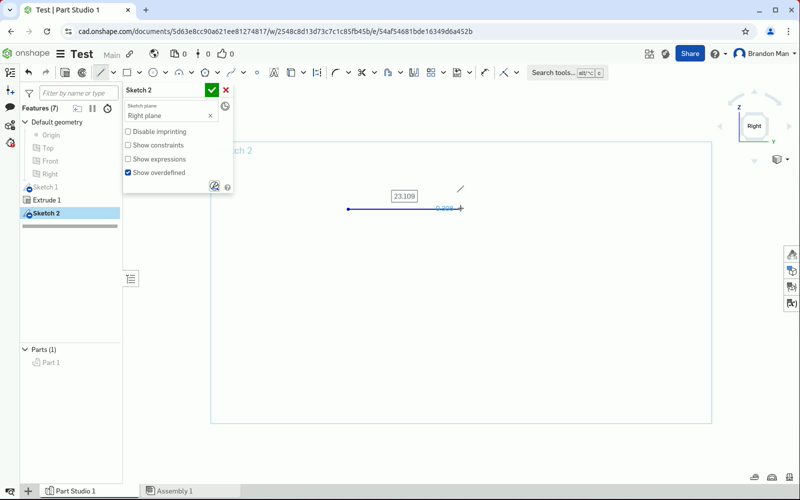
scroll(6)
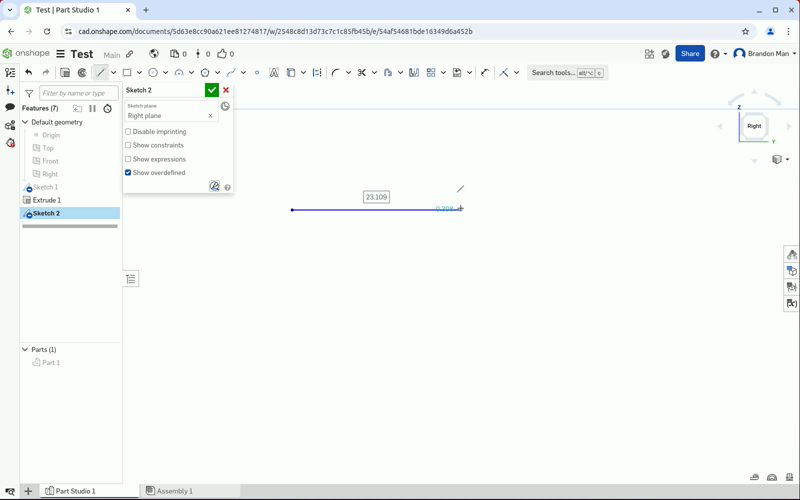
scroll(6)
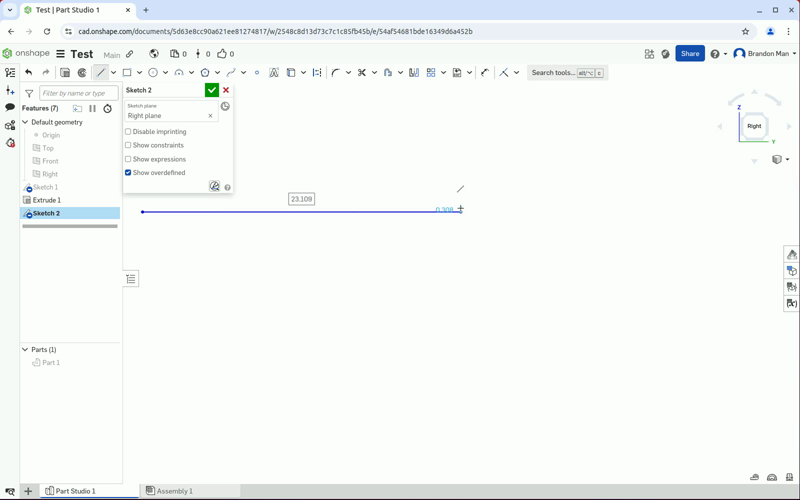
scroll(6)
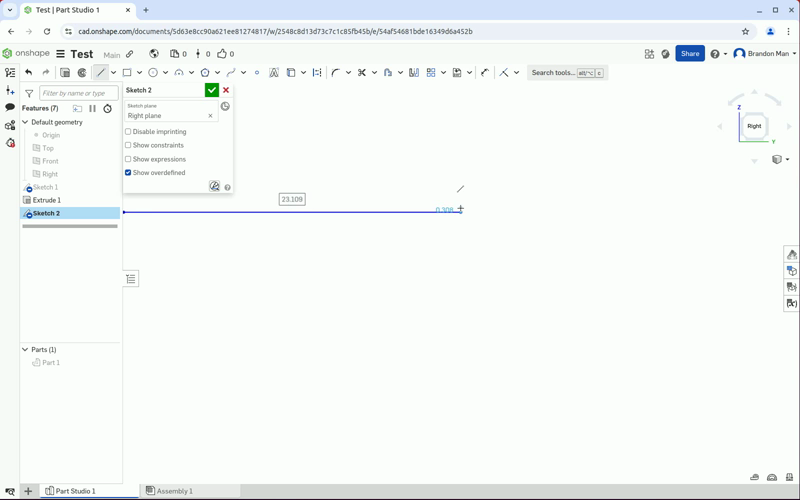
scroll(6)
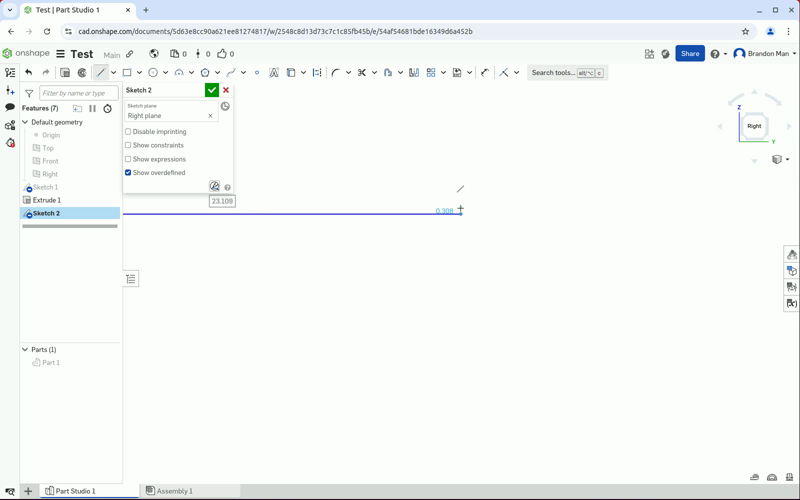
scroll(6)
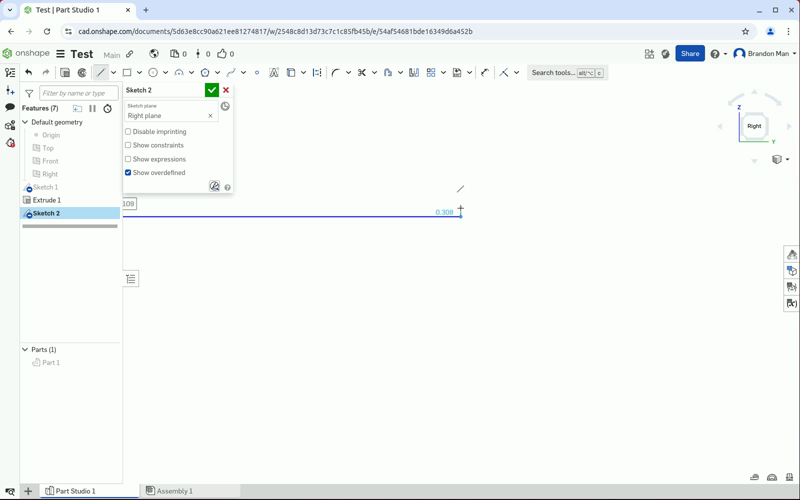
scroll(6)
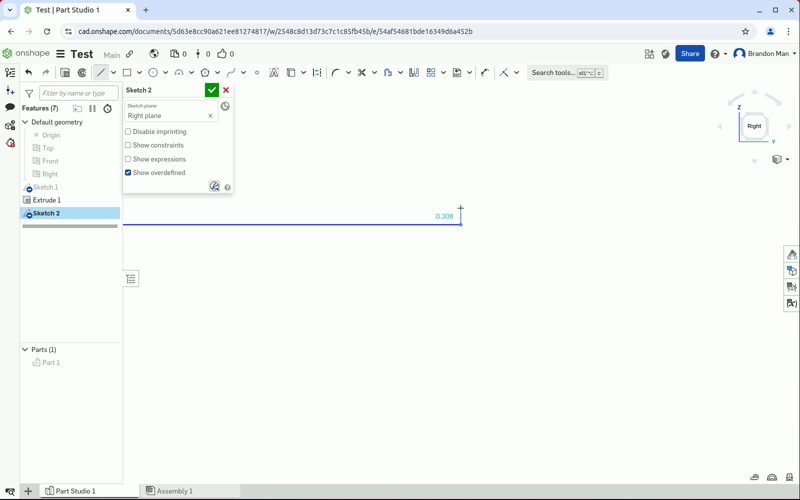
click(460, 207)
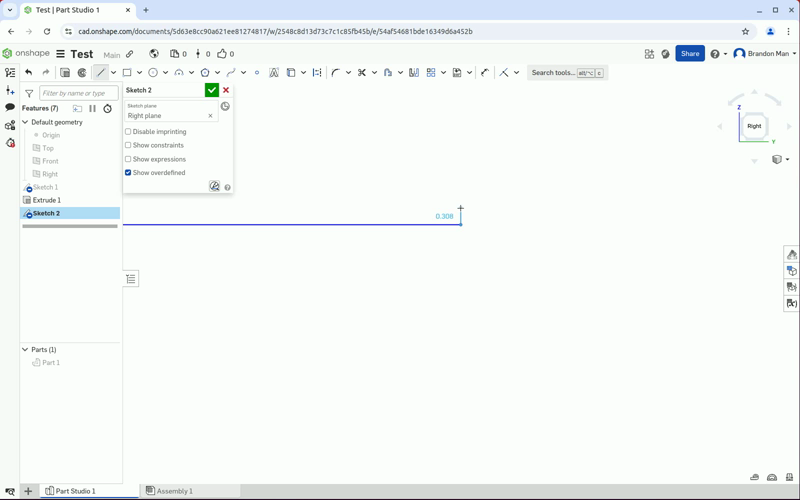
scroll(-6)
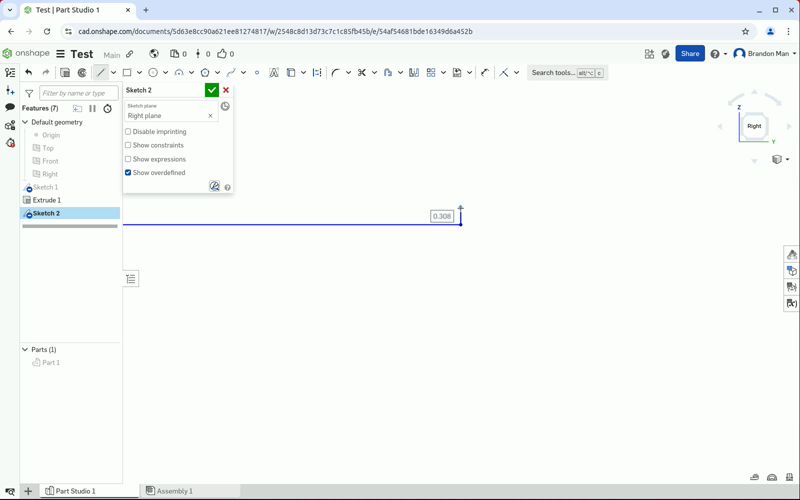
scroll(-6)
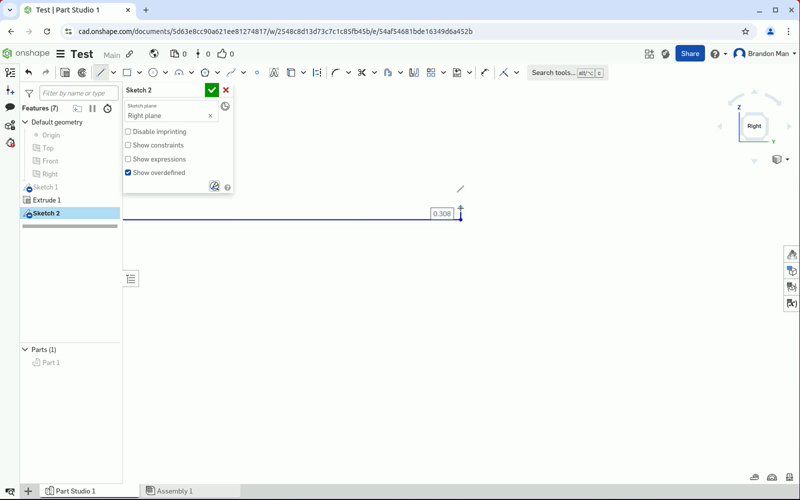
scroll(-6)
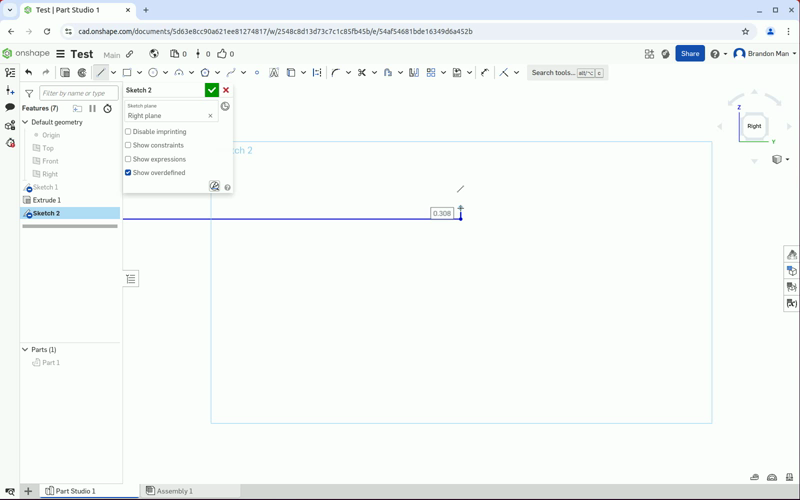
scroll(-6)
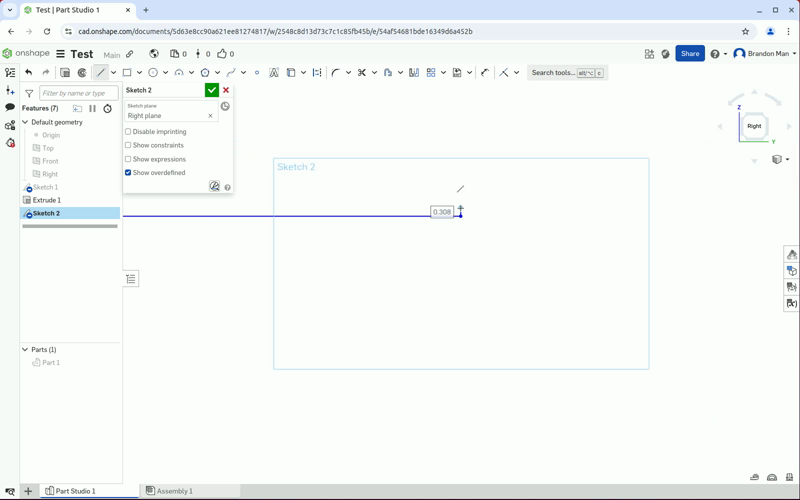
scroll(-6)
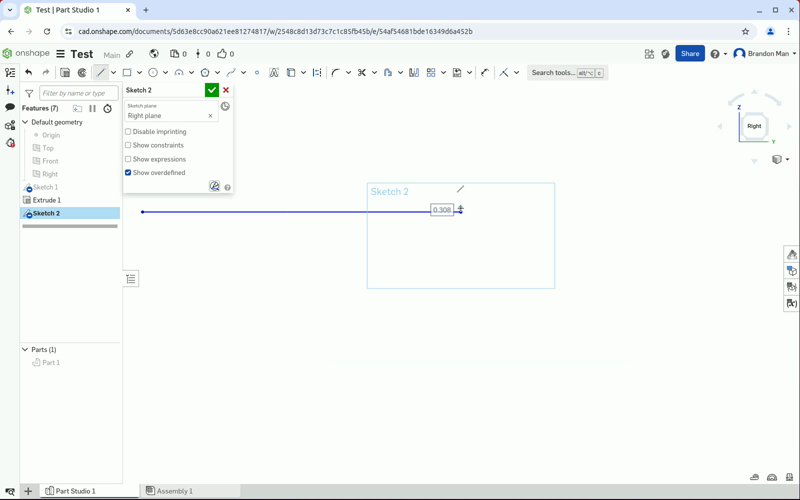
scroll(-6)
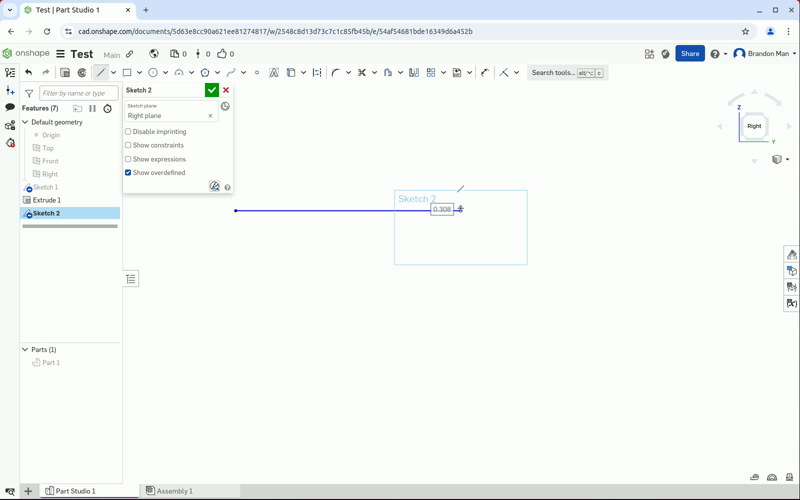
scroll(-6)
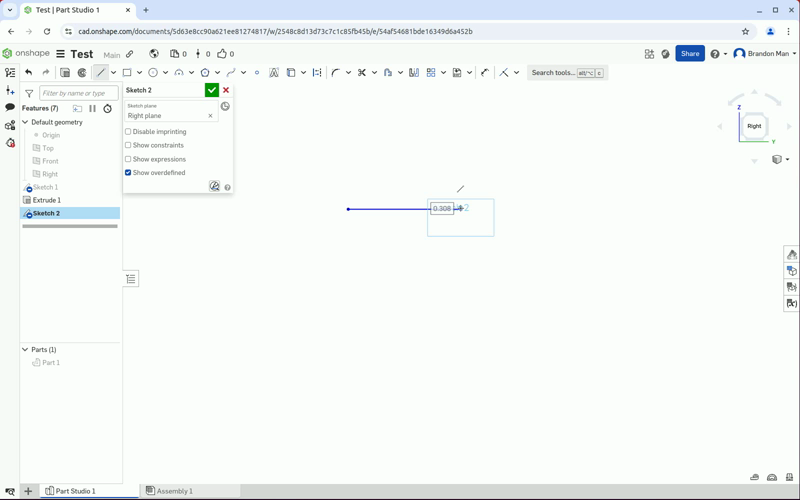
key_up(shift)
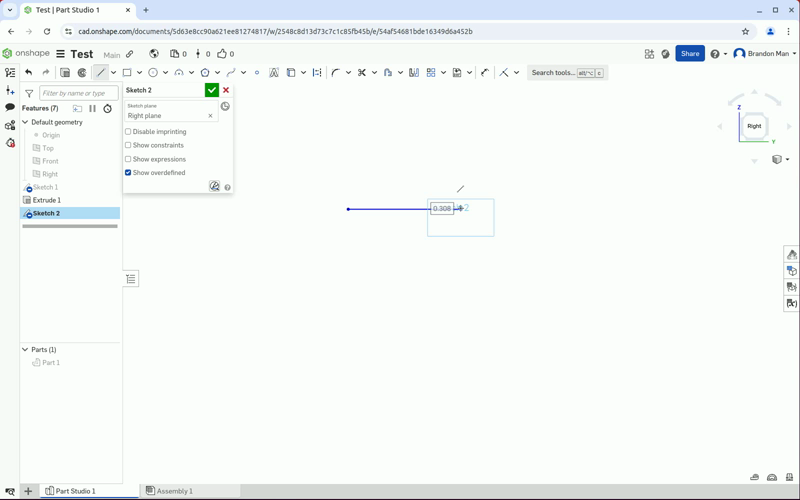
key_down(shift)
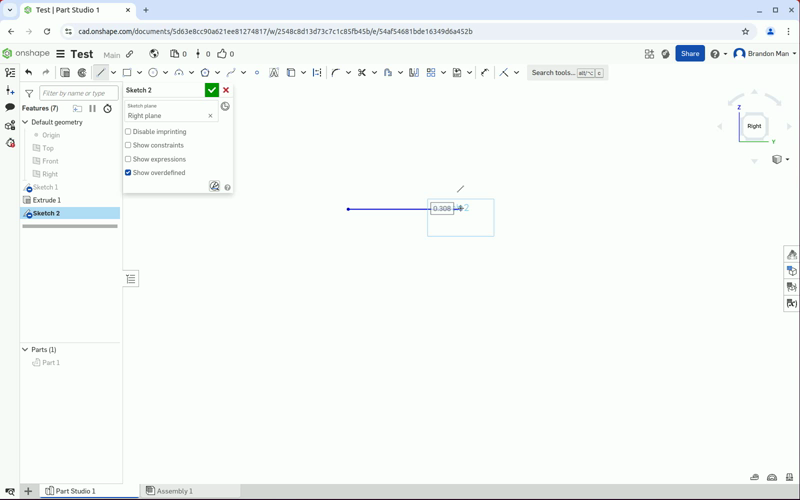
mouse_move(348, 207)
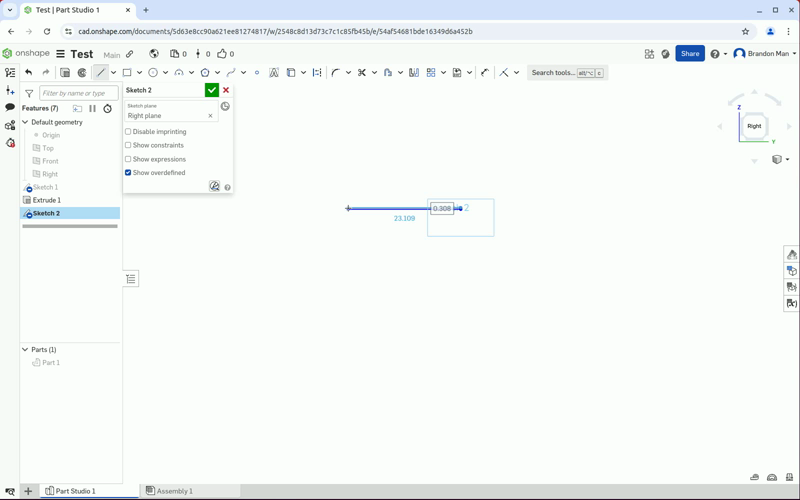
scroll(6)
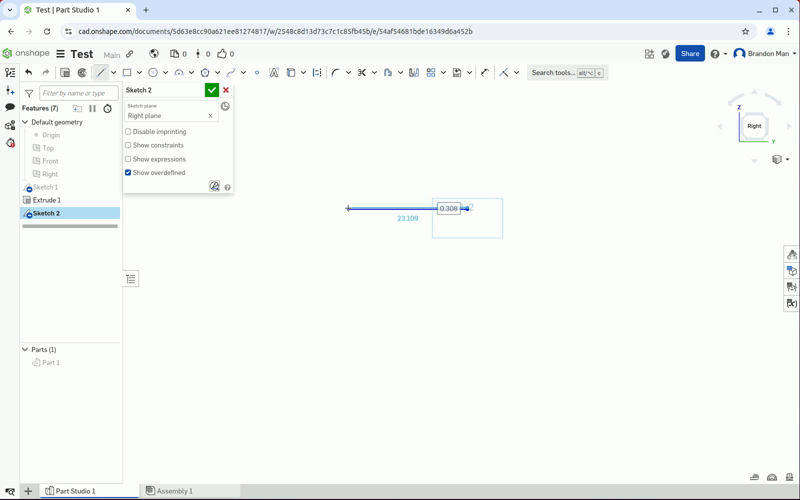
scroll(6)
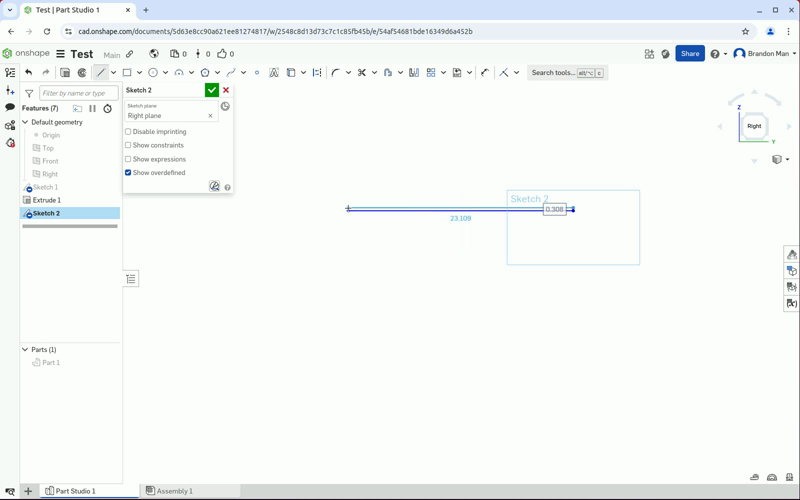
scroll(6)
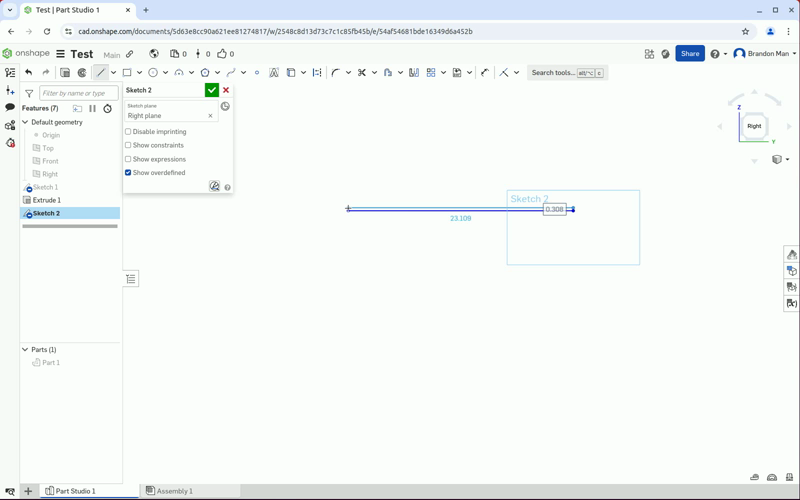
scroll(6)
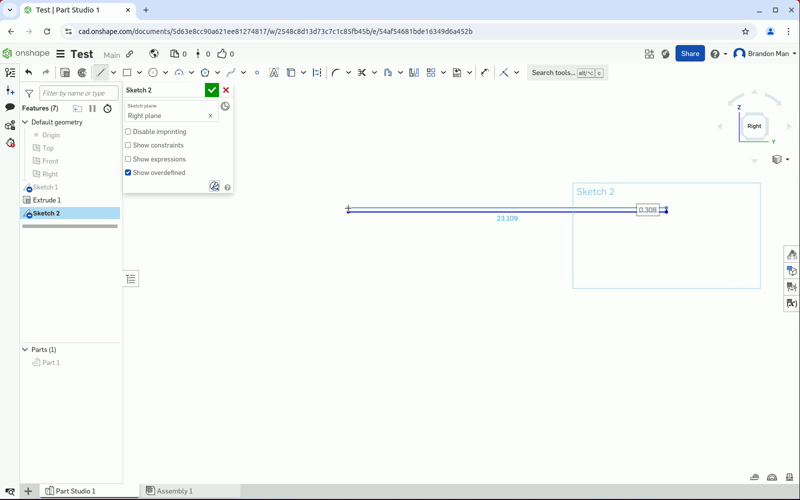
scroll(6)
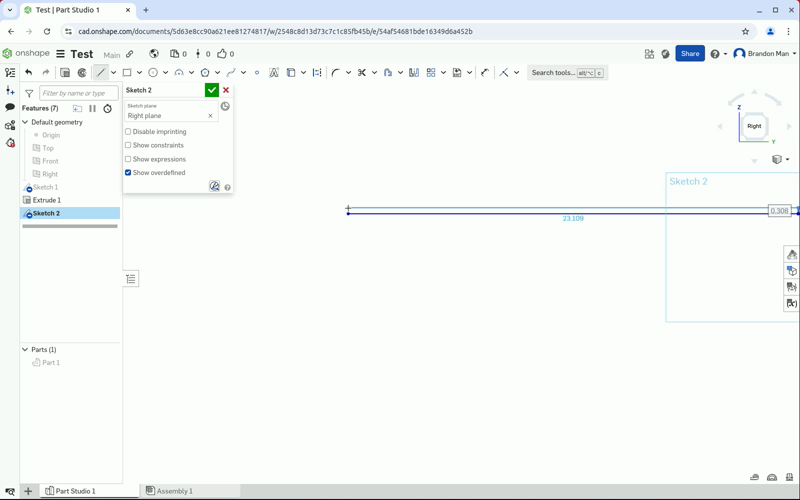
scroll(6)
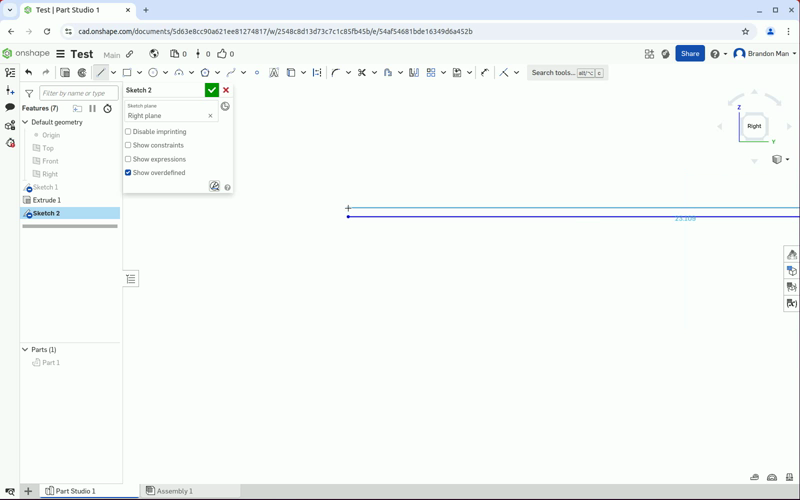
scroll(6)
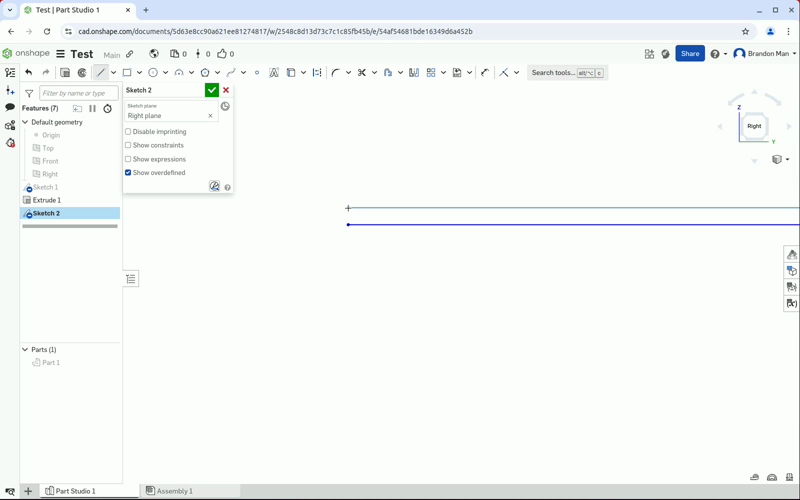
click(348, 207)
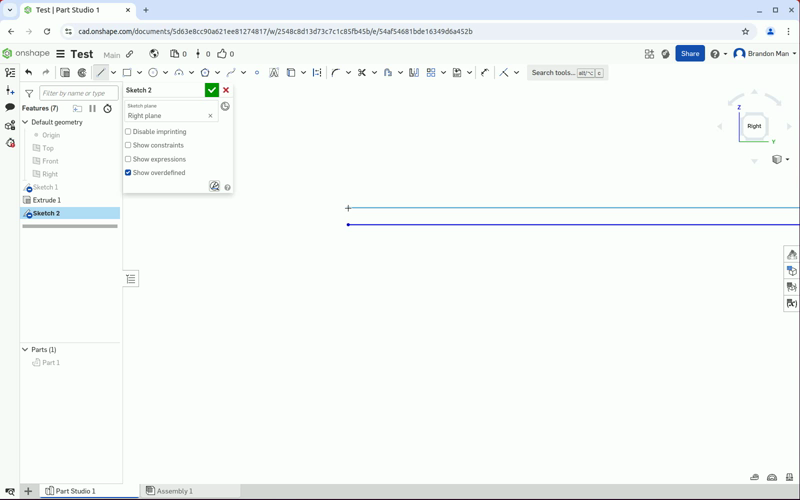
scroll(-6)
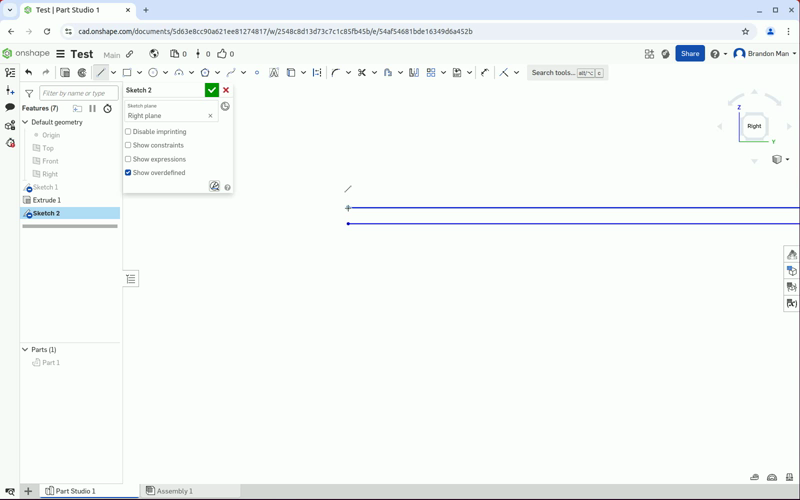
scroll(-6)
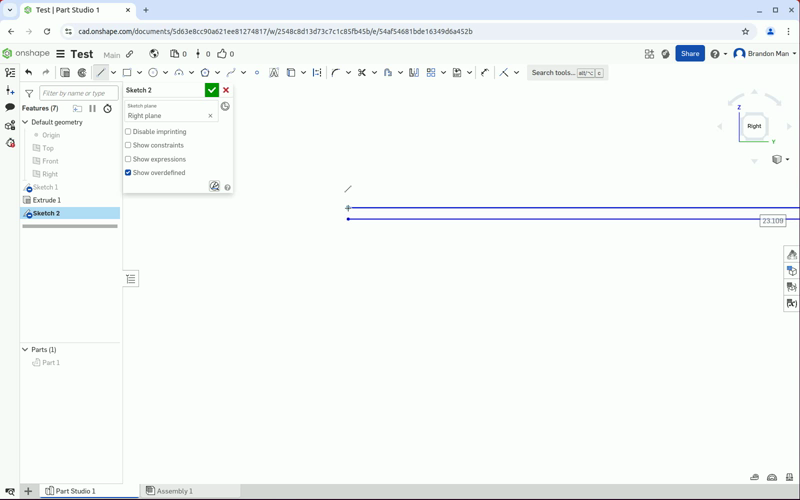
scroll(-6)
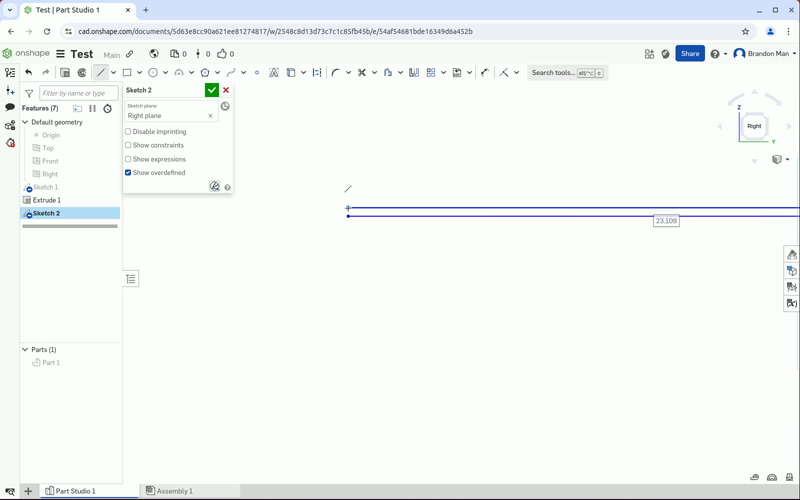
scroll(-6)
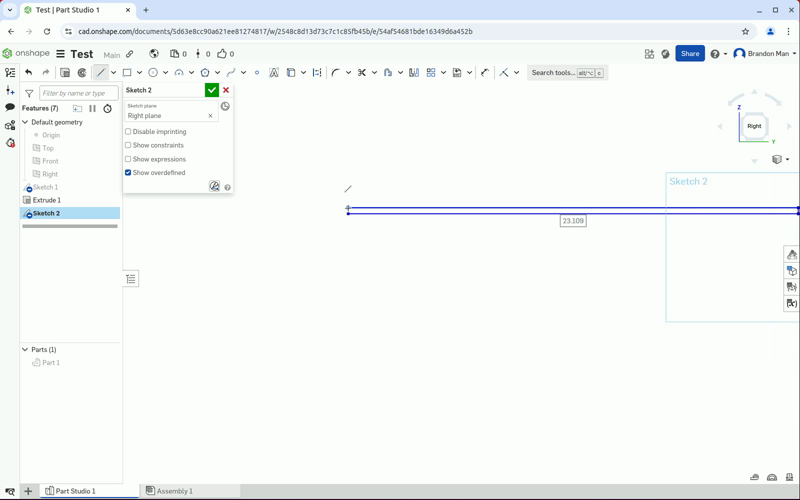
scroll(-6)
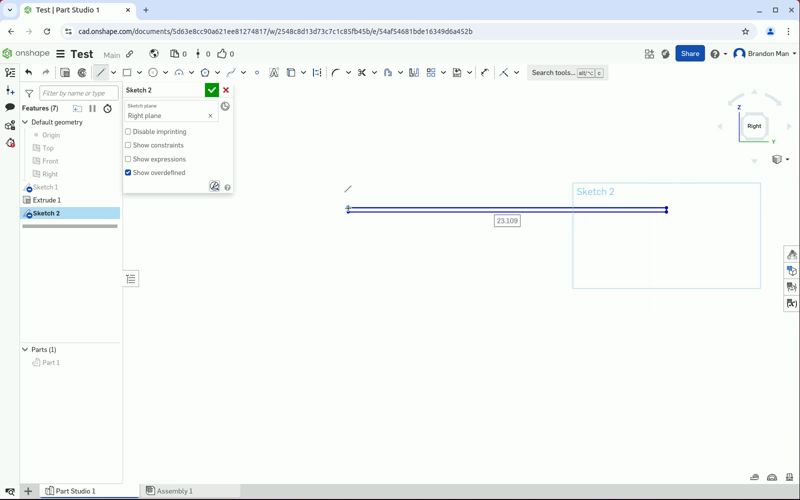
scroll(-6)
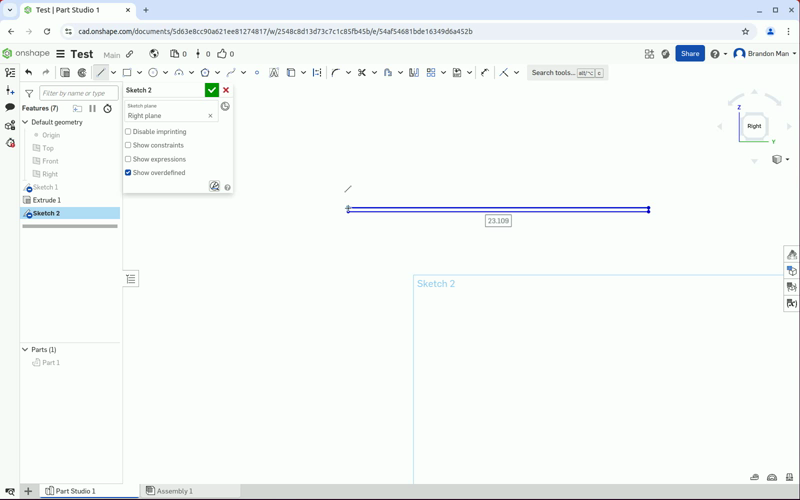
scroll(-6)
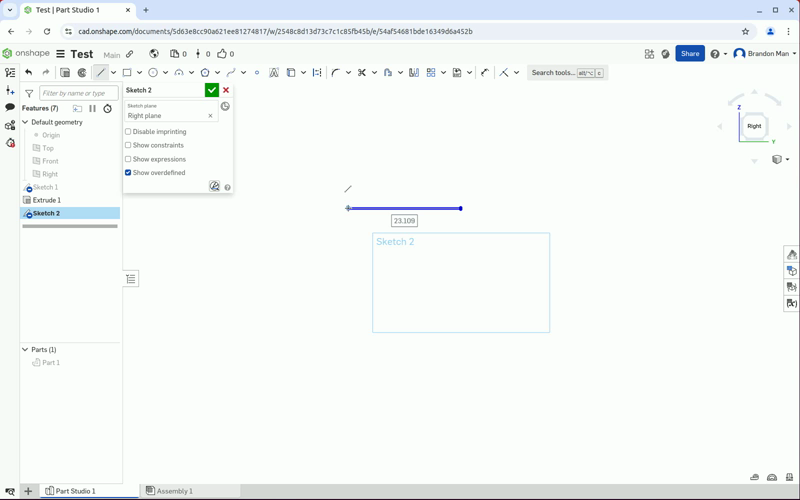
key_up(shift)
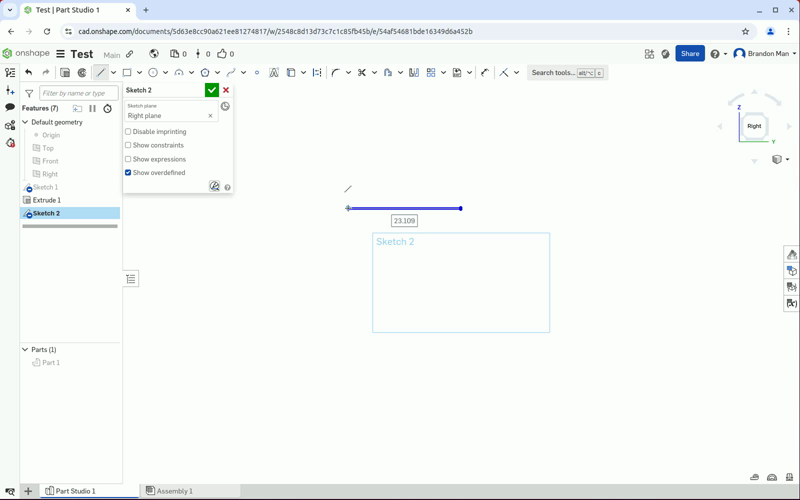
mouse_move(378, 207)
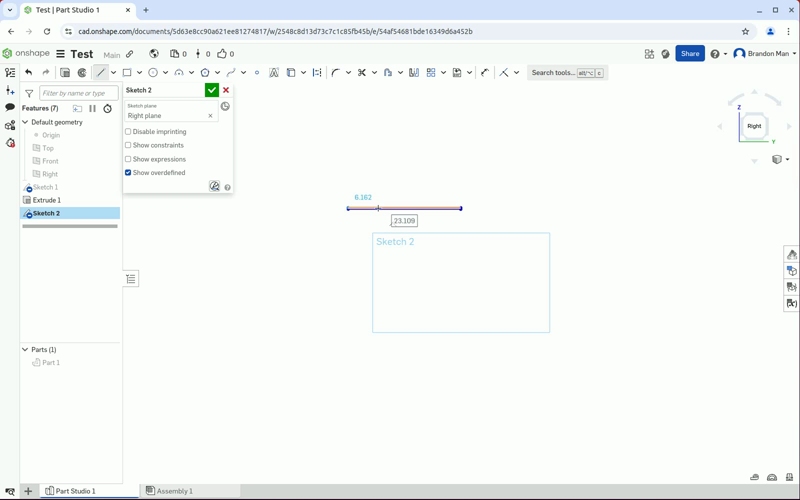
key_down(shift)
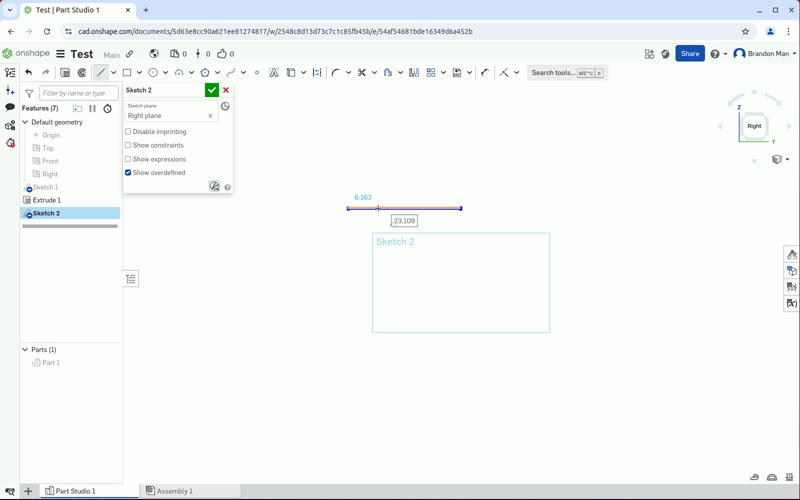
mouse_move(348, 209)
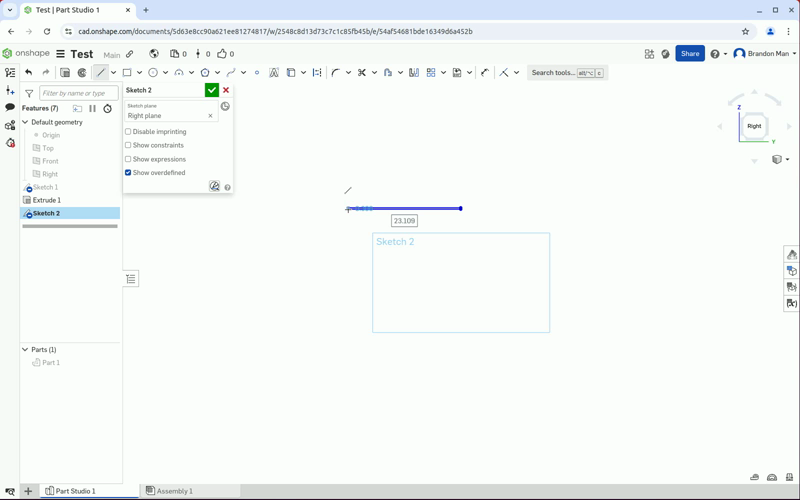
scroll(6)
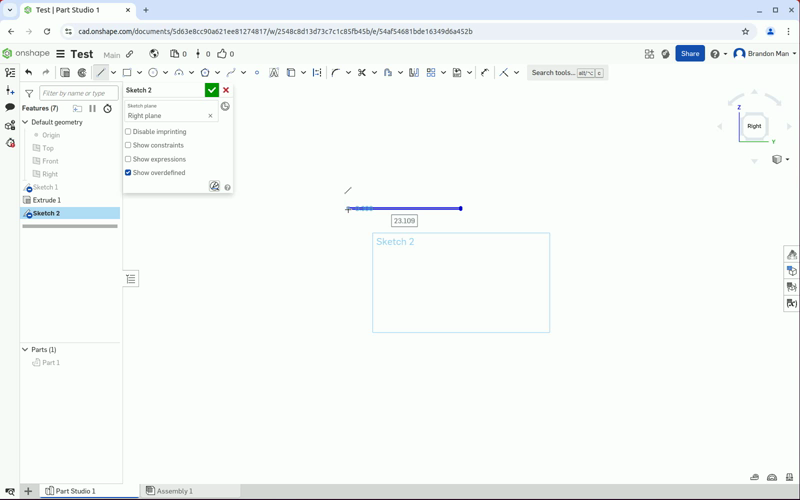
scroll(6)
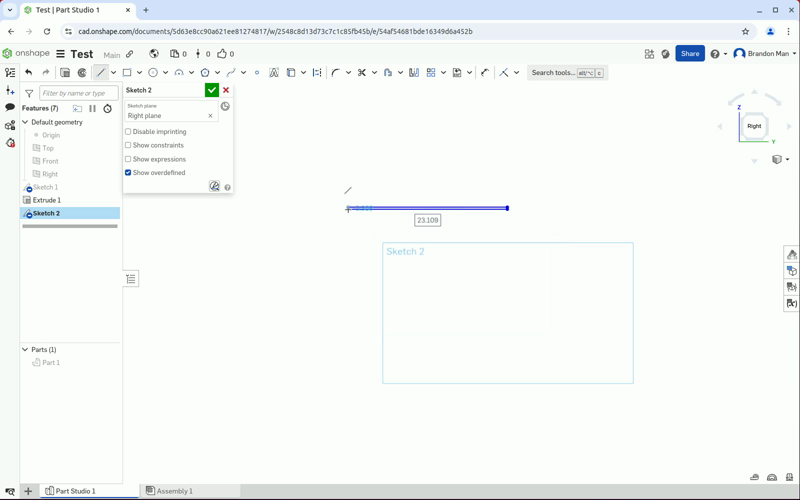
scroll(6)
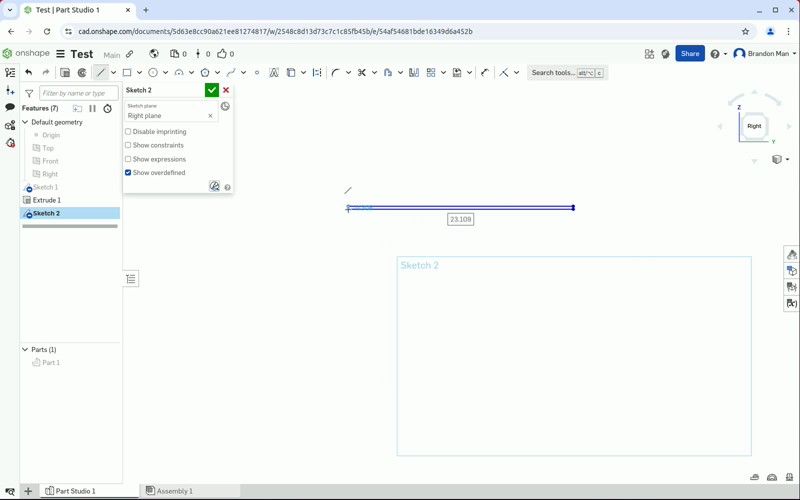
scroll(6)
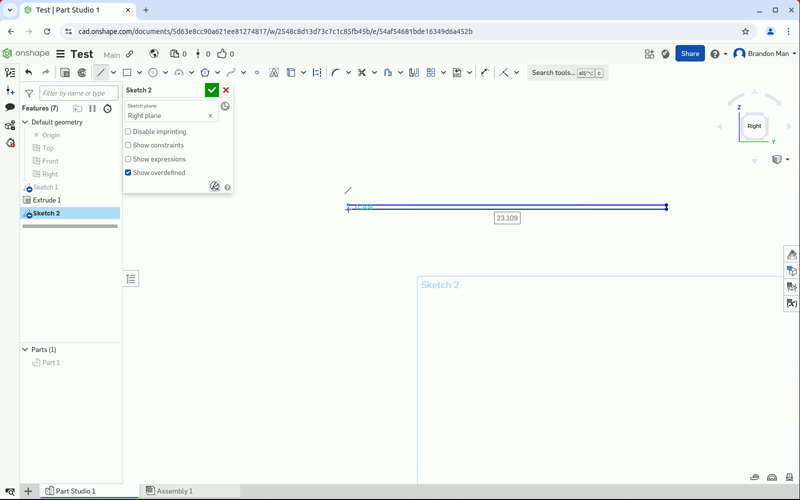
scroll(6)
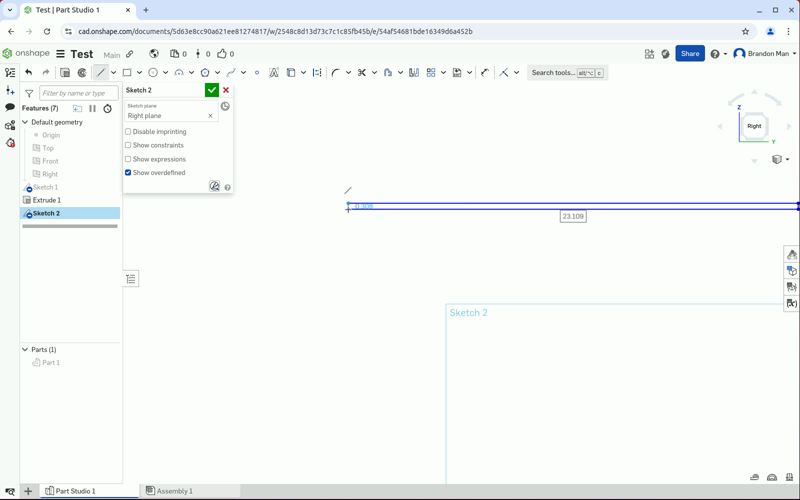
scroll(6)
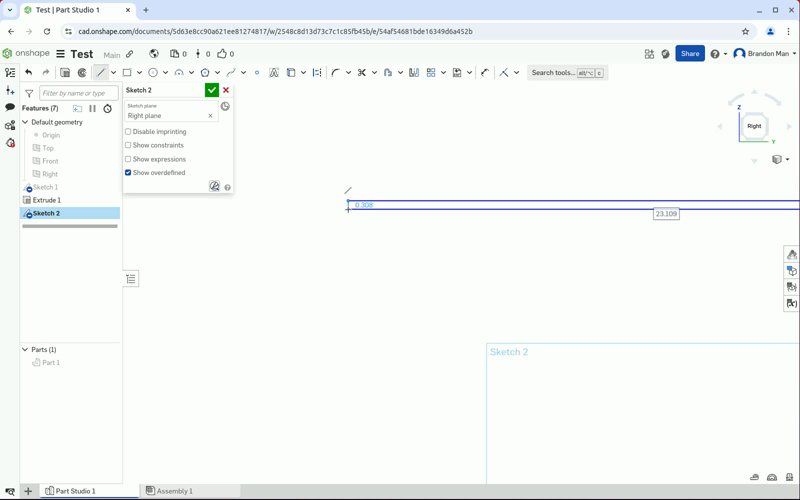
scroll(6)
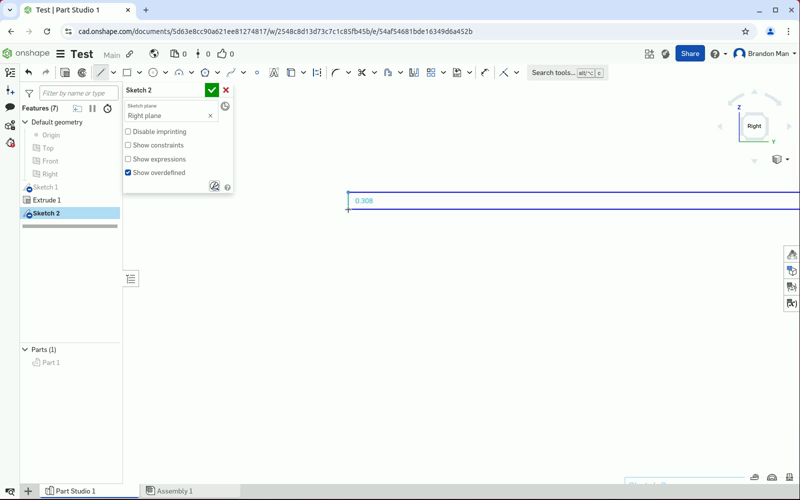
key_up(shift)
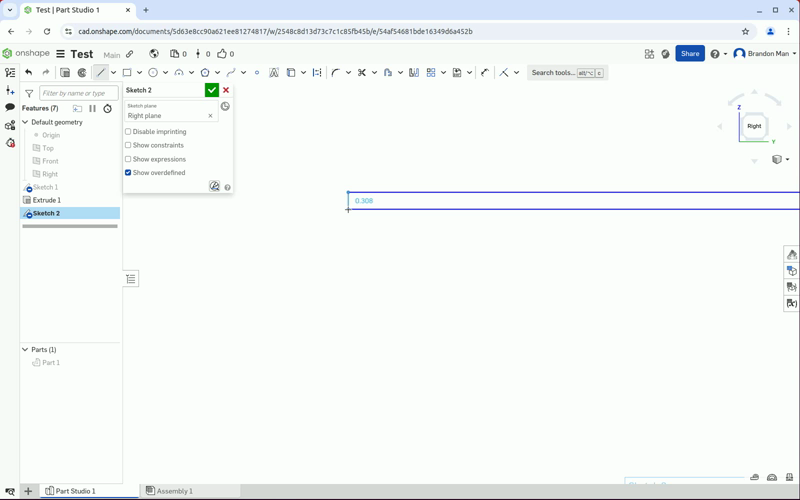
click(348, 209)
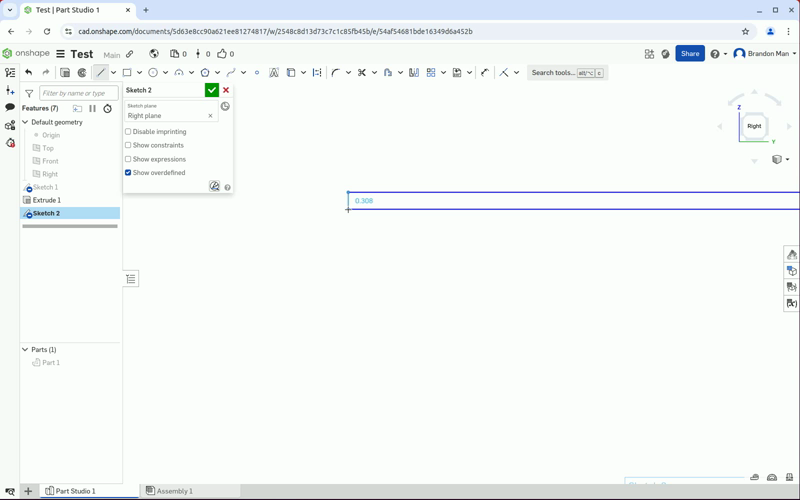
scroll(-6)
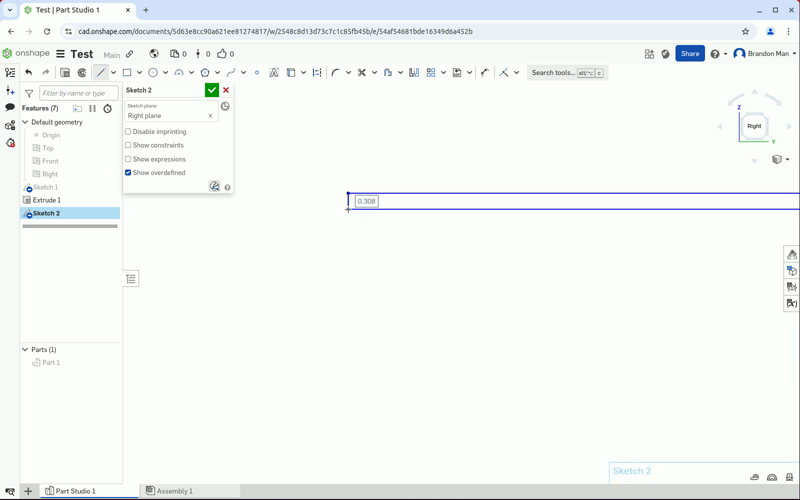
scroll(-6)
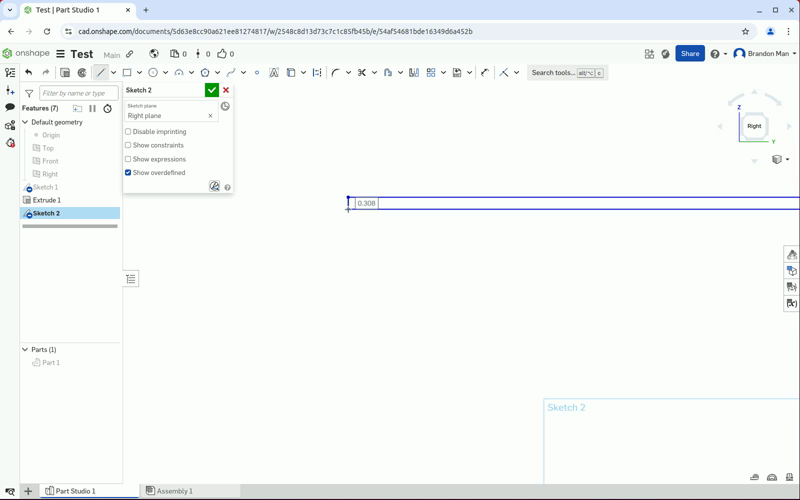
scroll(-6)
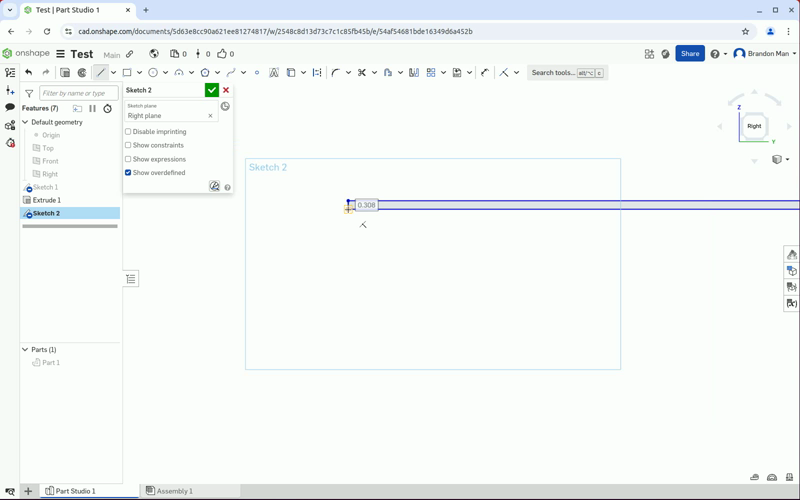
scroll(-6)
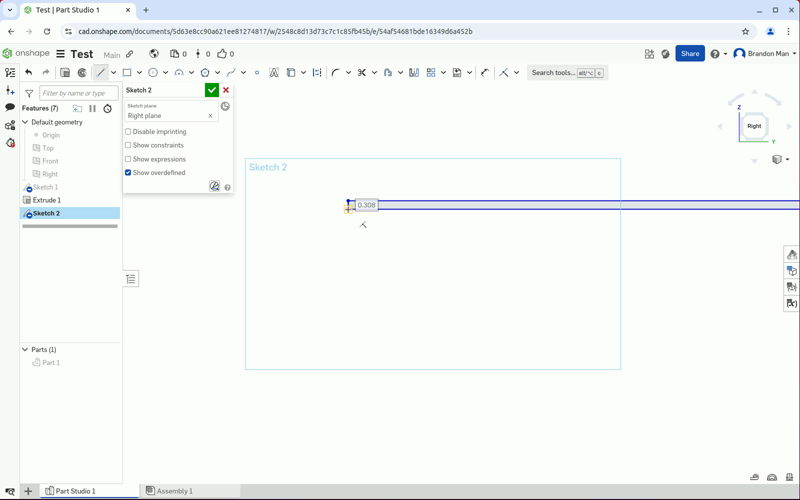
scroll(-6)
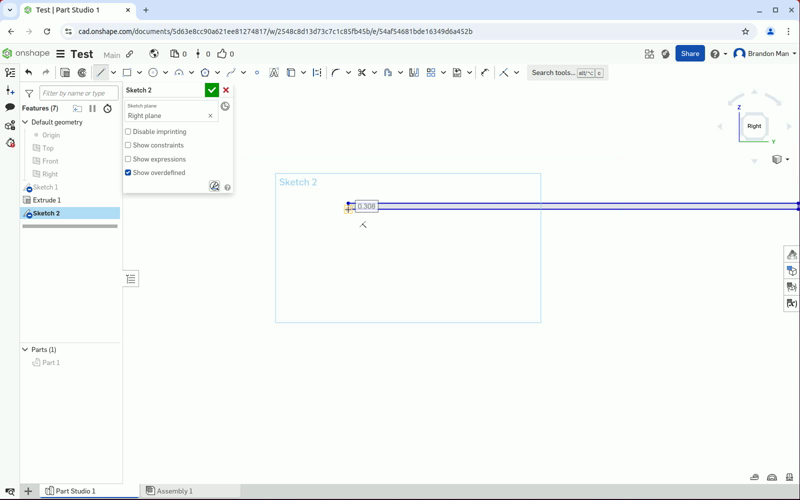
scroll(-6)
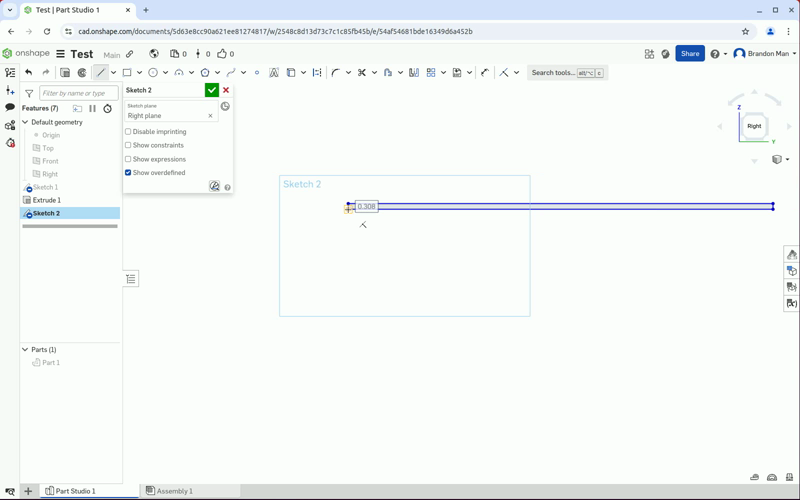
scroll(-6)
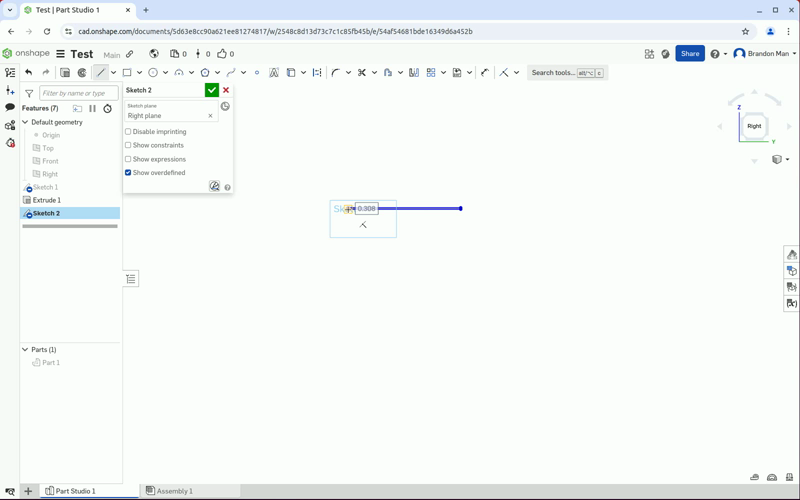
key(esc)
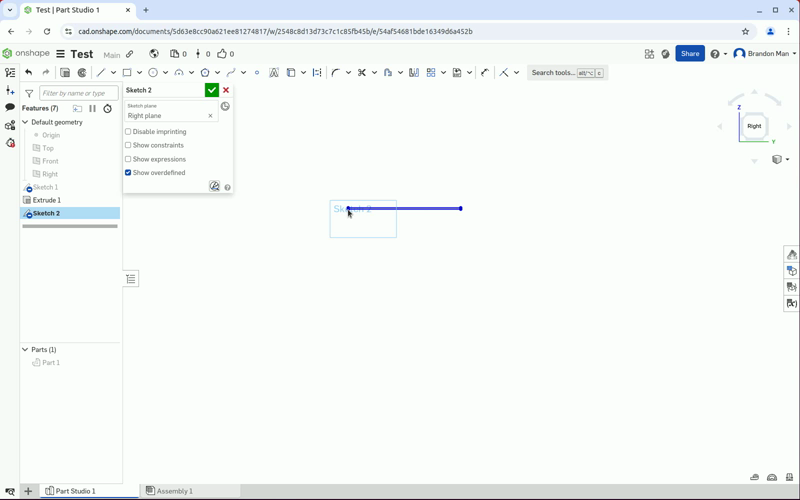
mouse_move(429, 208)
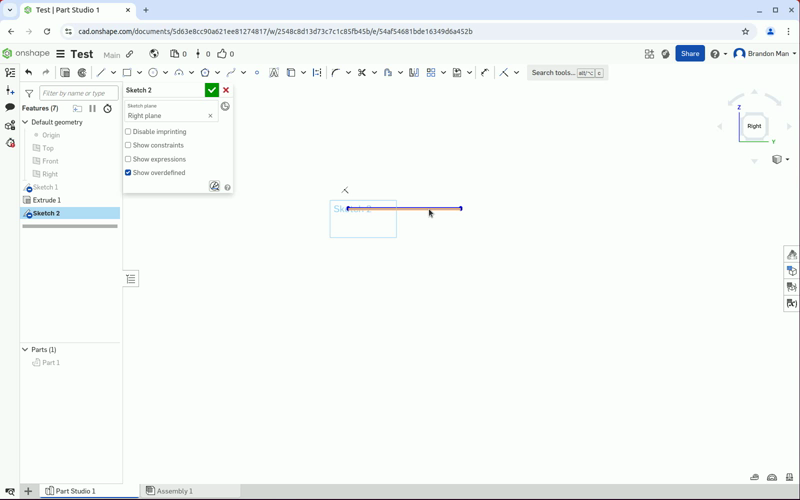
scroll(6)
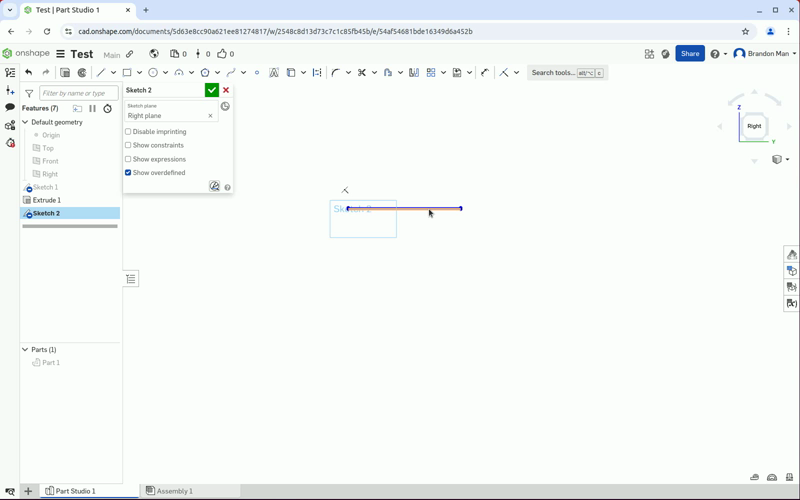
scroll(6)
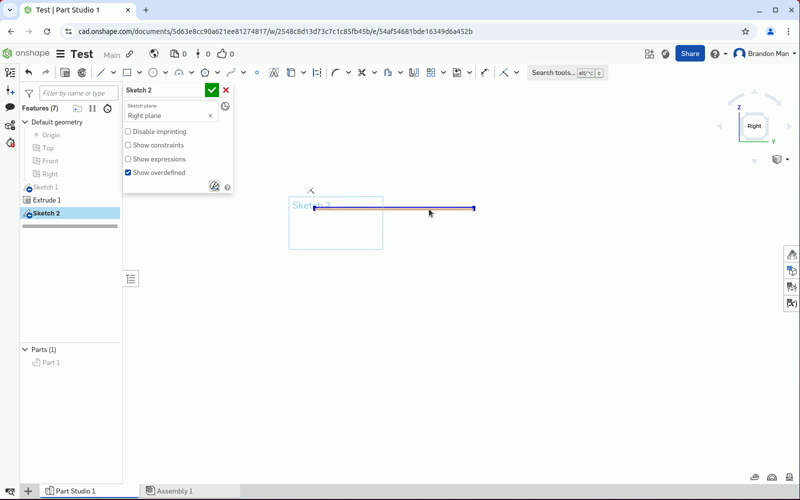
scroll(6)
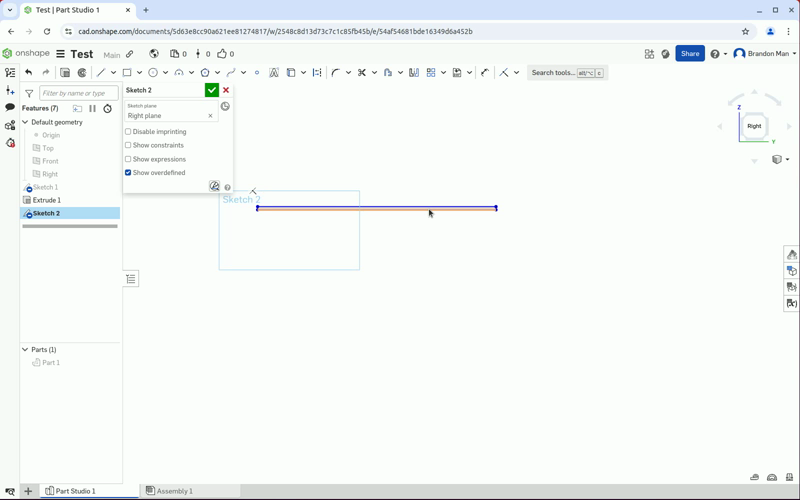
scroll(6)
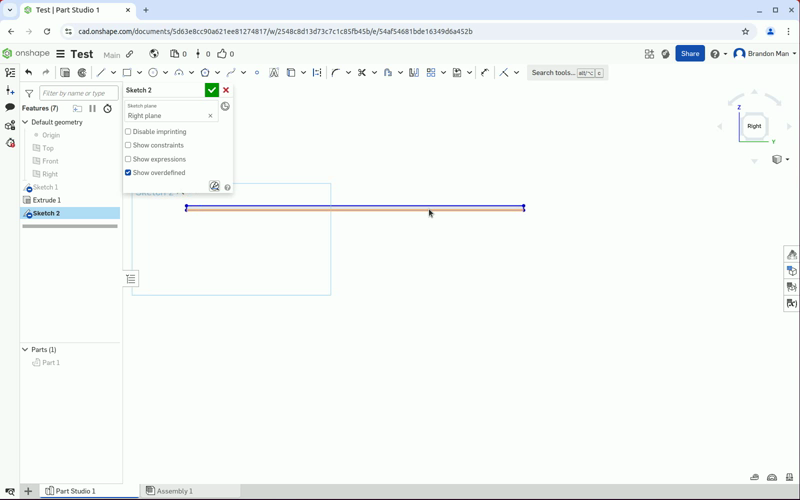
scroll(6)
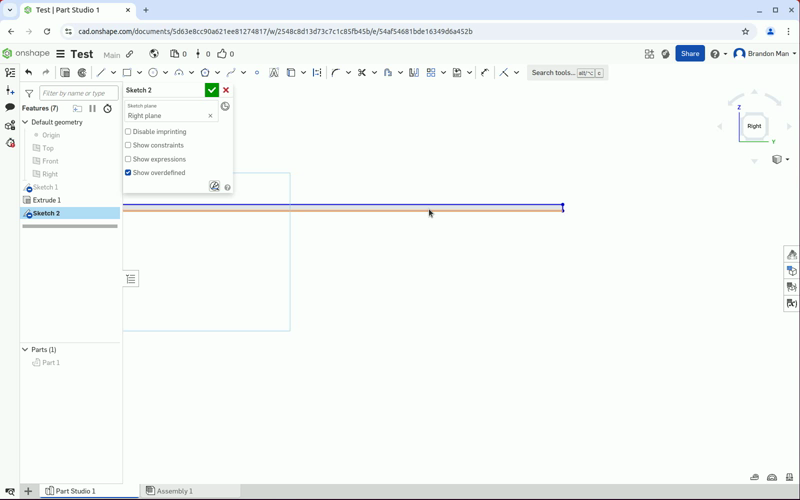
scroll(6)
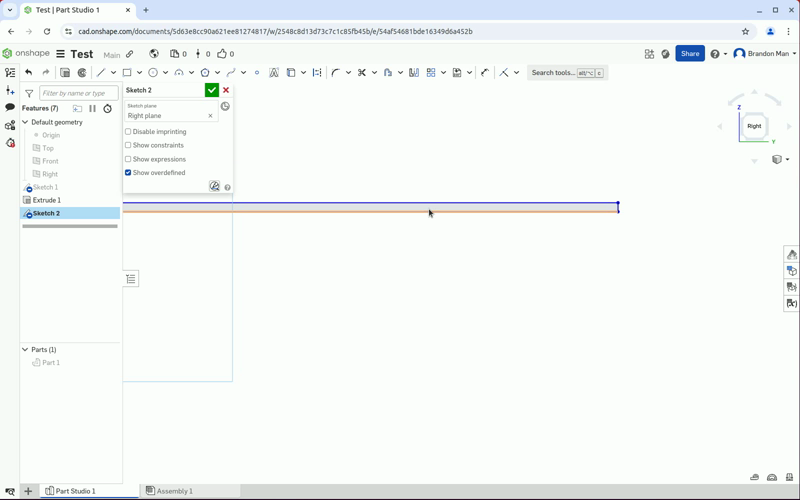
scroll(6)
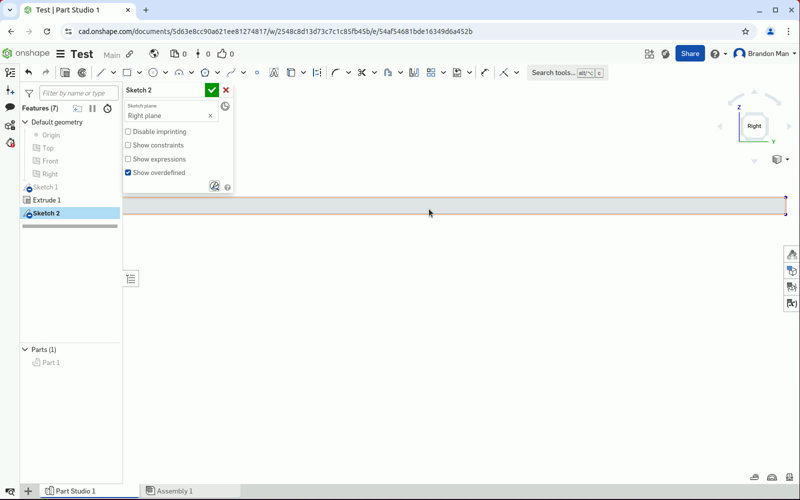
click(429, 208)
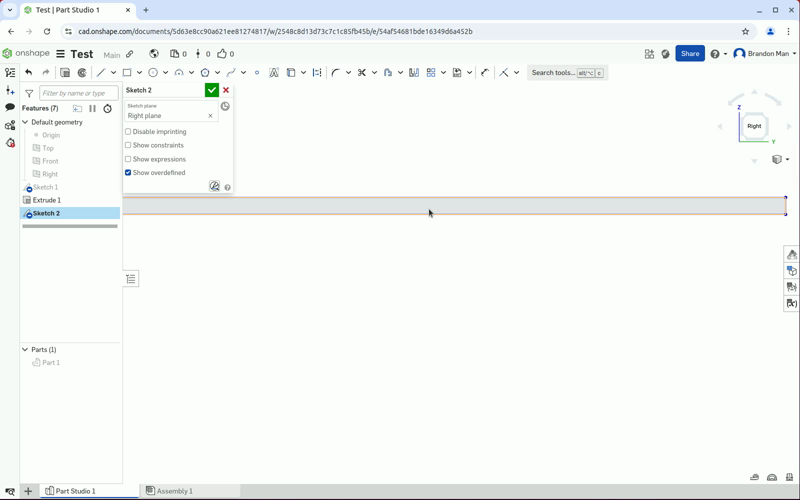
scroll(-6)
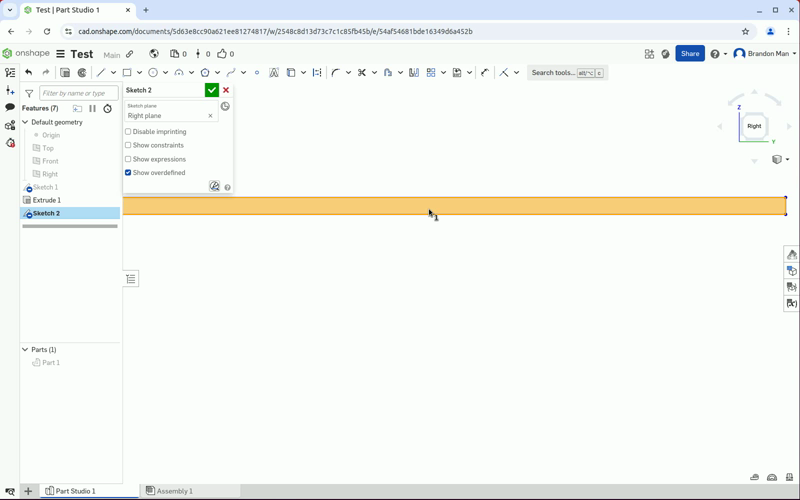
scroll(-6)
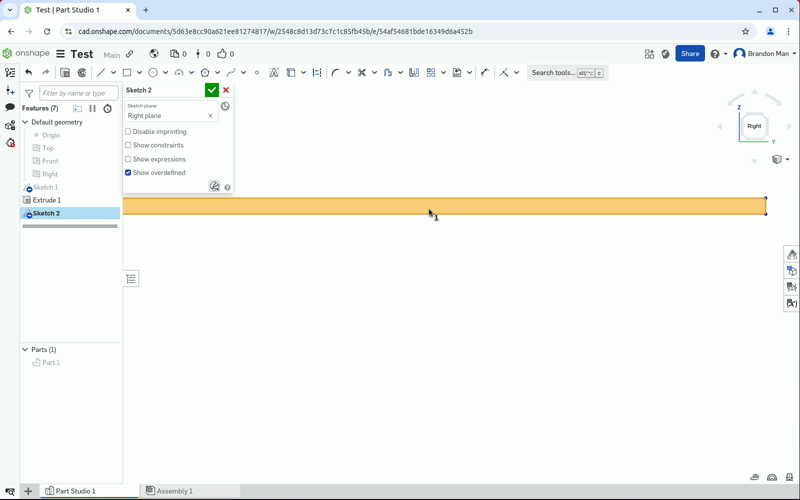
scroll(-6)
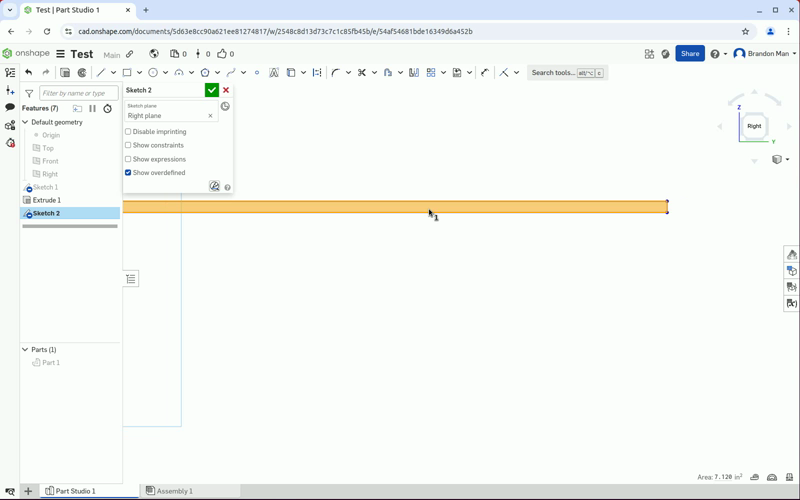
scroll(-6)
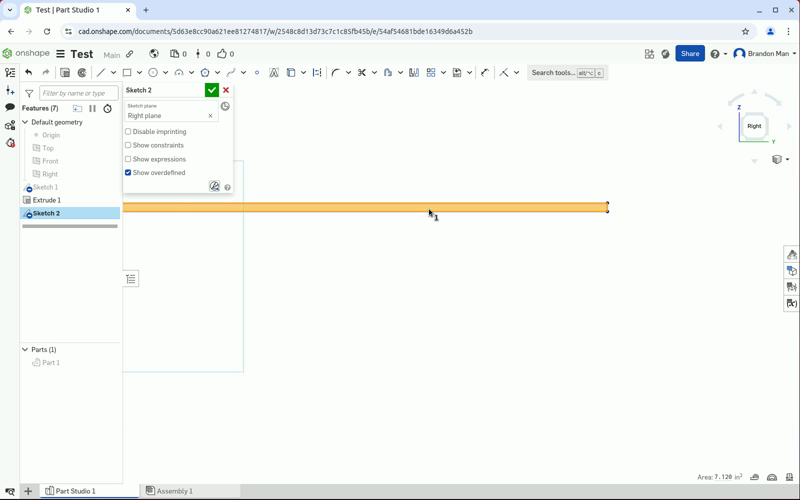
scroll(-6)
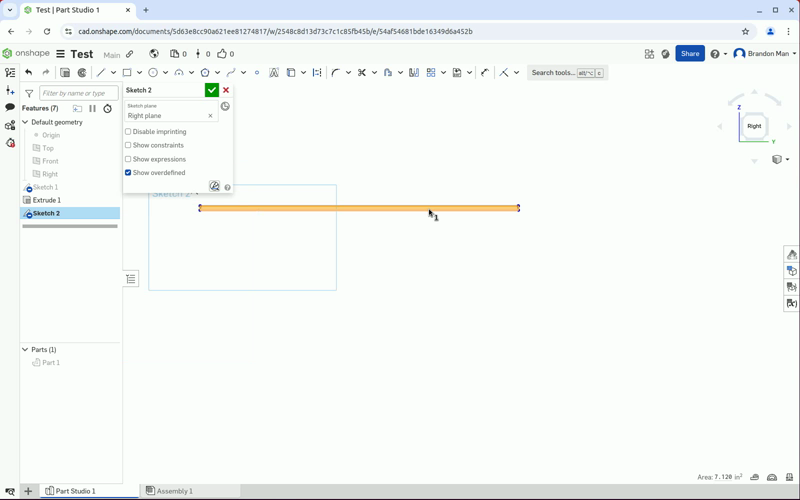
scroll(-6)
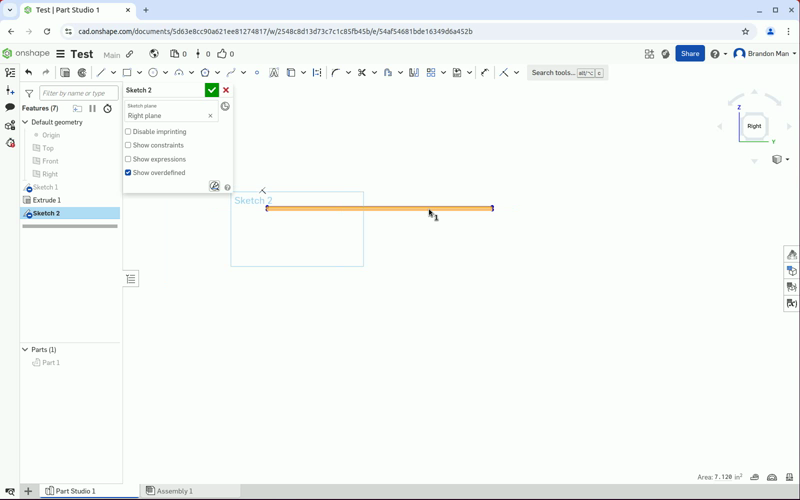
scroll(-6)
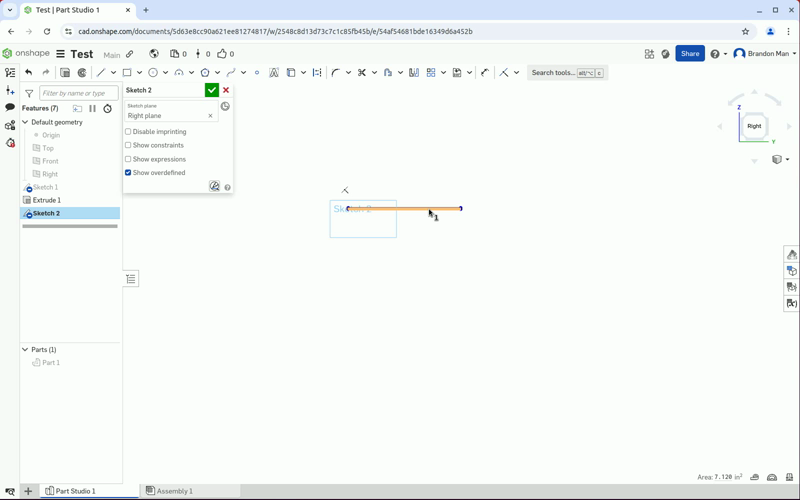
mouse_move(73, 352)
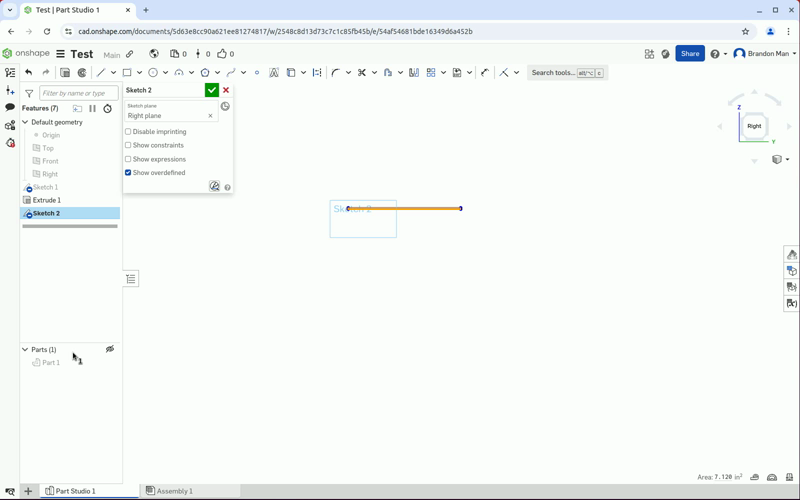
key(shift+y)
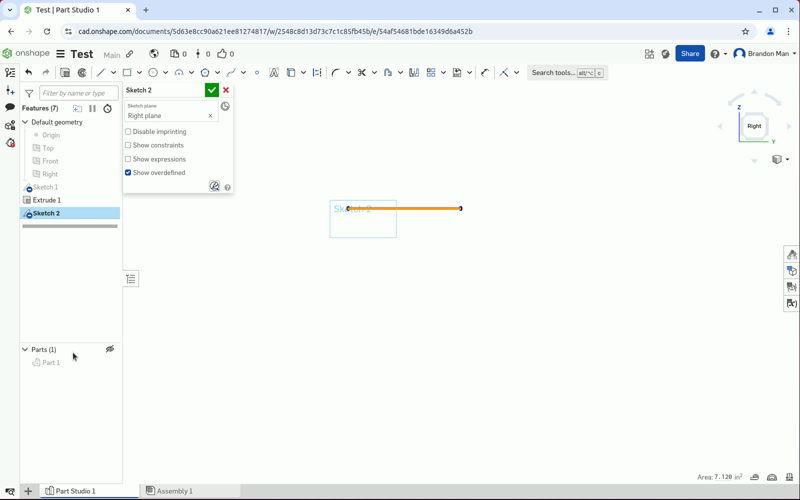
key(shift+e)
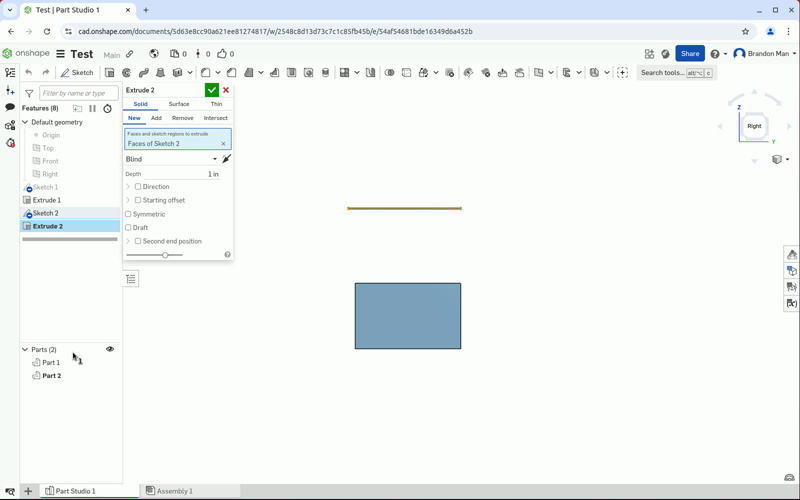
mouse_move(143, 106)
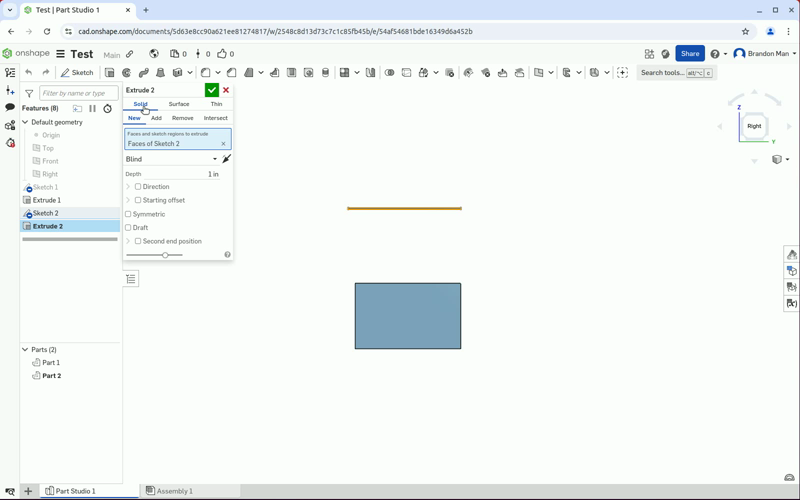
click(143, 106)
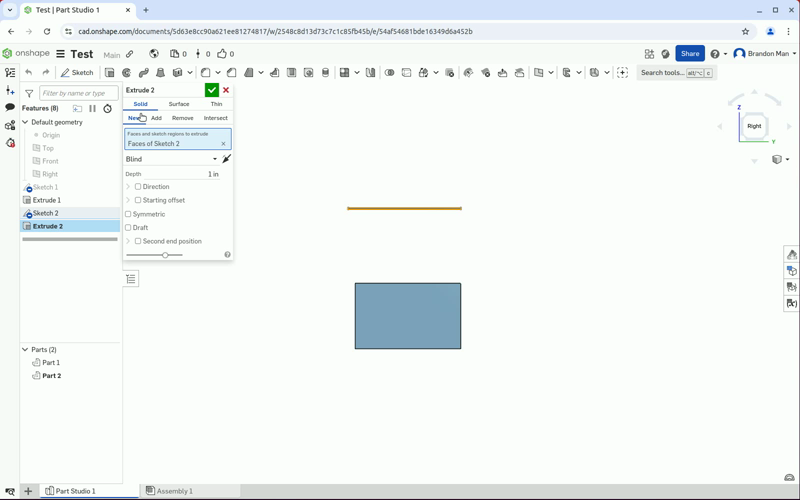
mouse_move(137, 120)
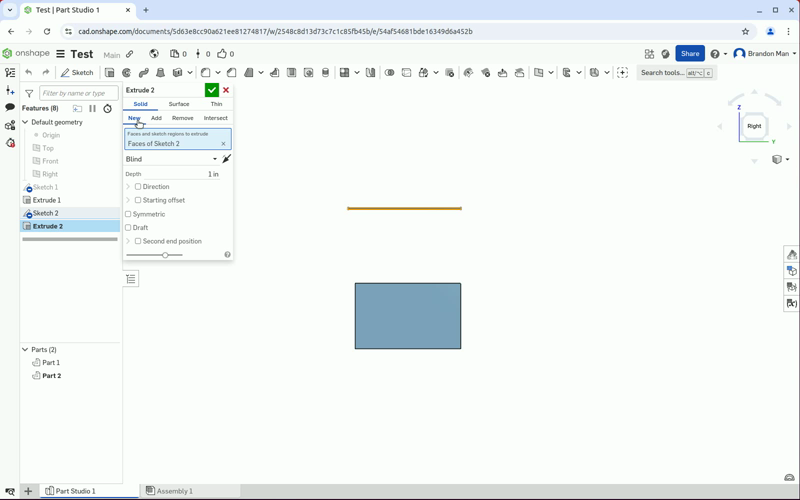
click(137, 120)
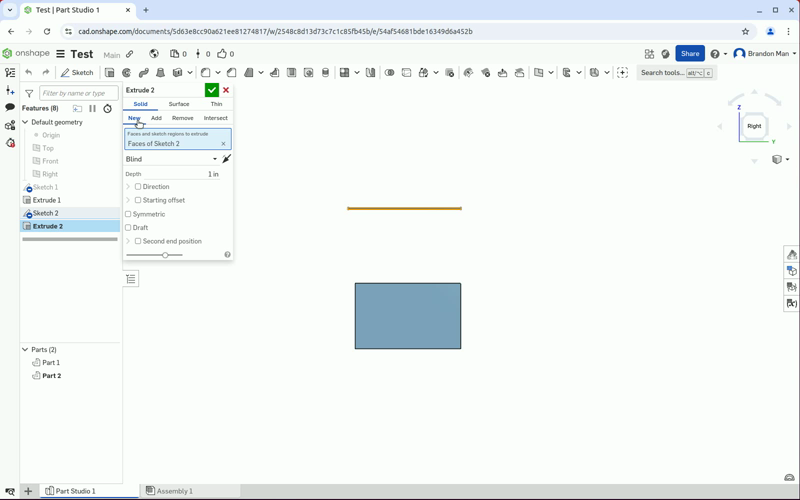
key(tab, 4)
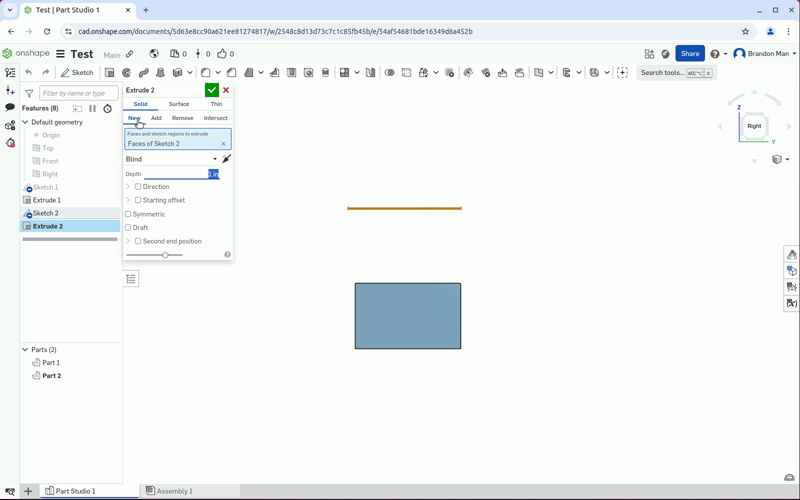
text(5.296)
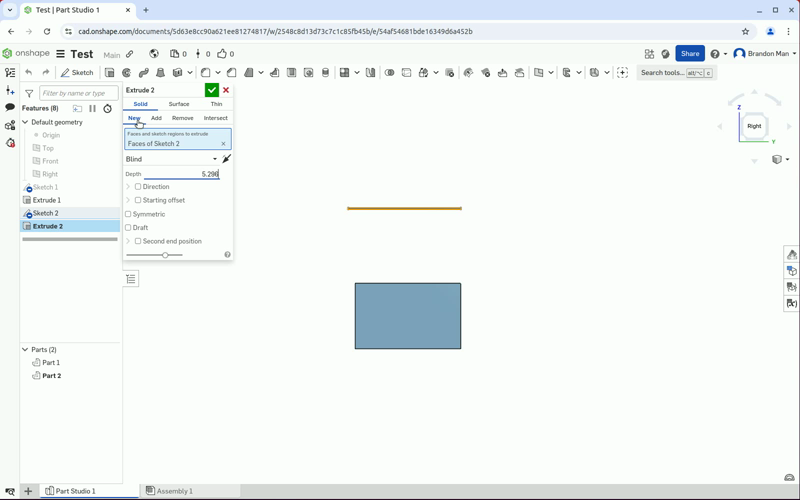
key(enter)
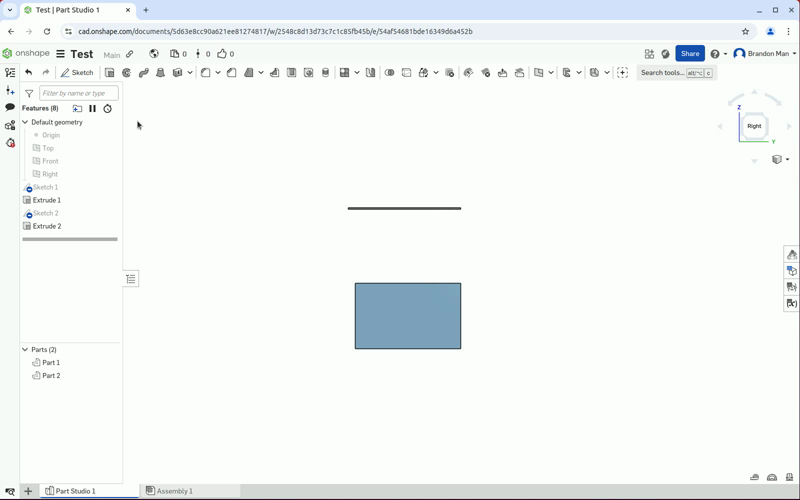
key(shift+h)
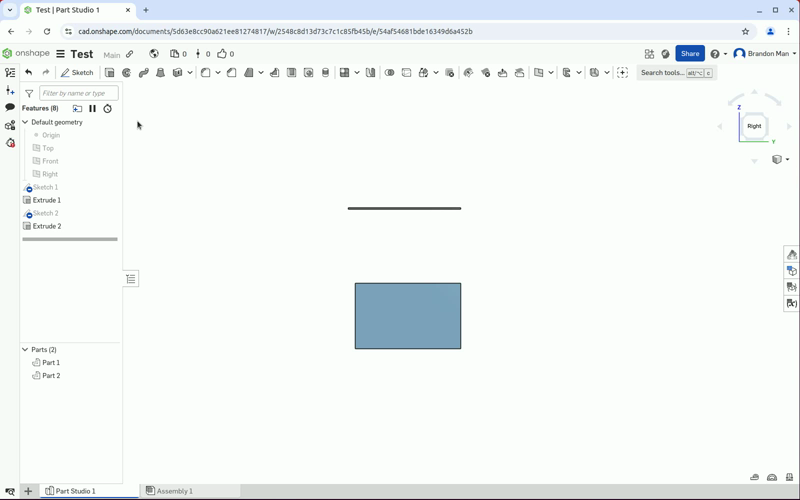
key(shift+h)
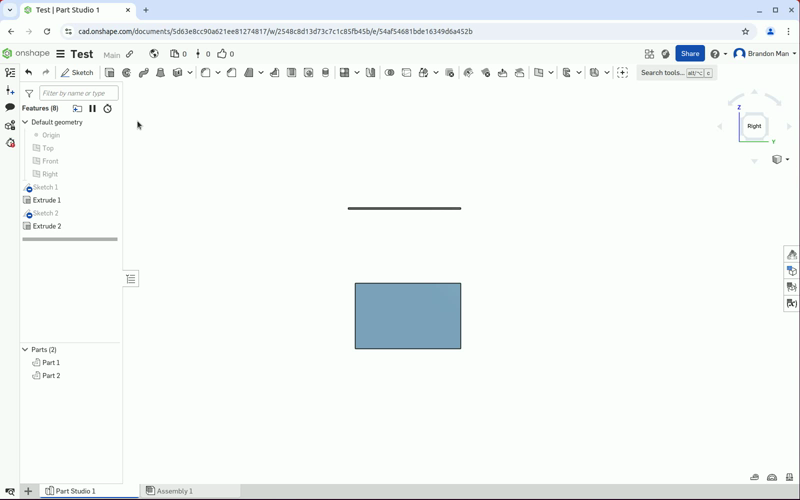
mouse_move(73, 189)
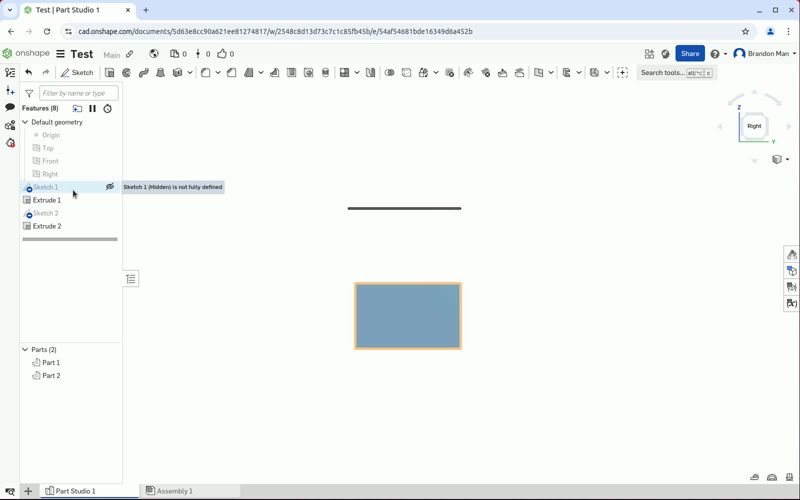
click(73, 189)
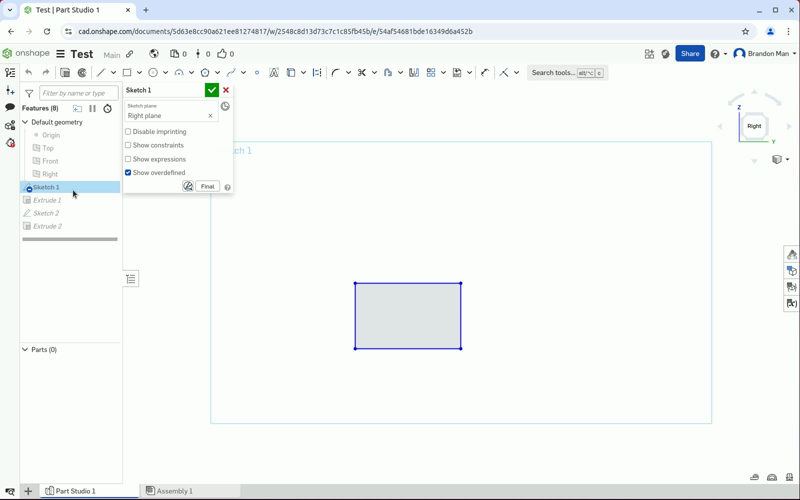
mouse_move(229, 92)
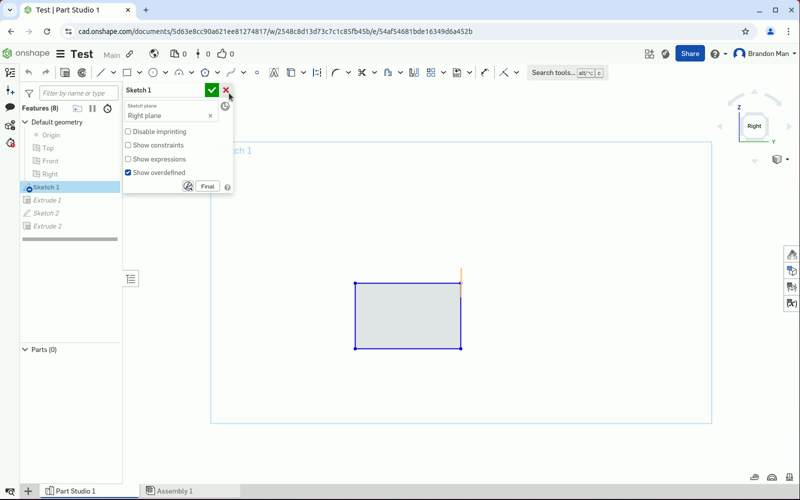
click(229, 92)
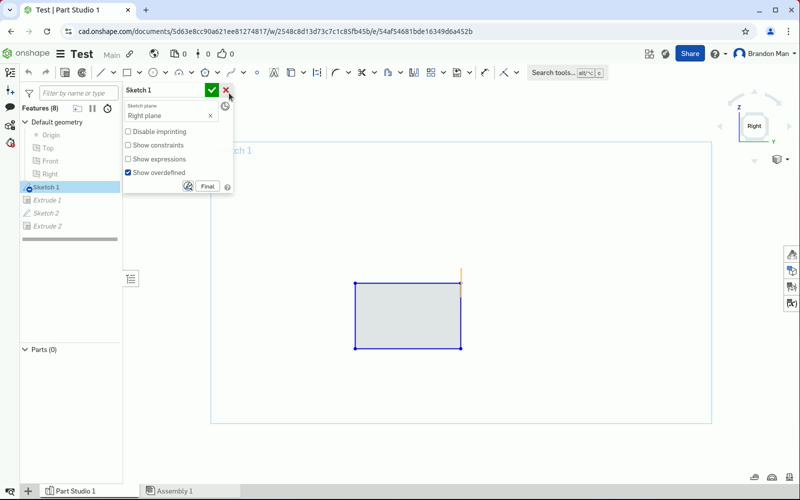
key(shift+s)
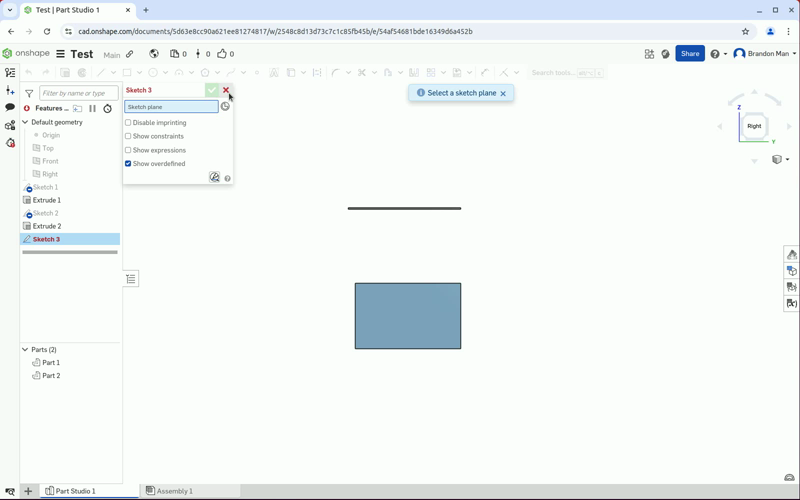
mouse_move(73, 176)
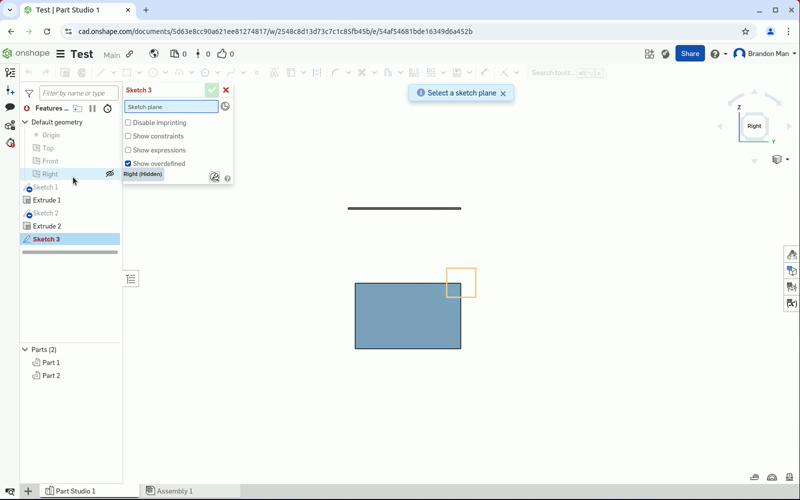
click(73, 176)
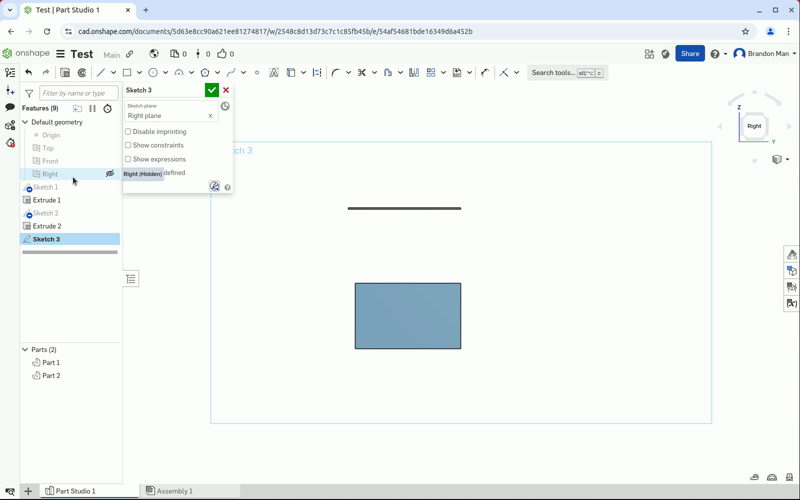
mouse_move(73, 352)
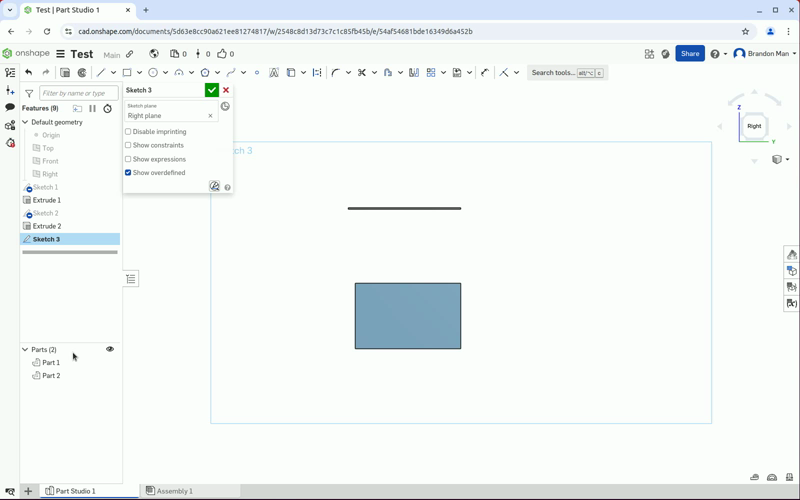
key(y)
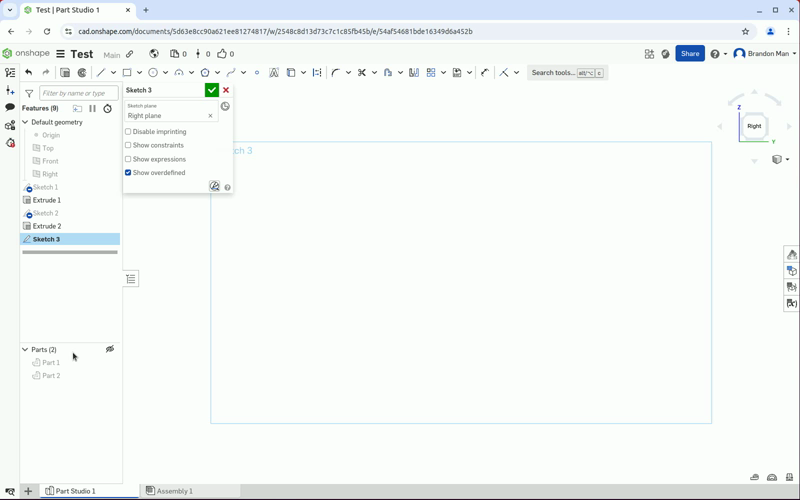
key(l)
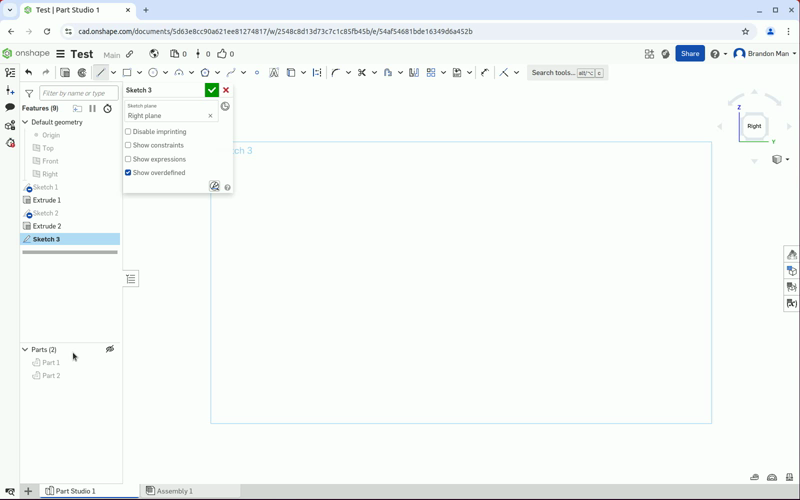
key_down(shift)
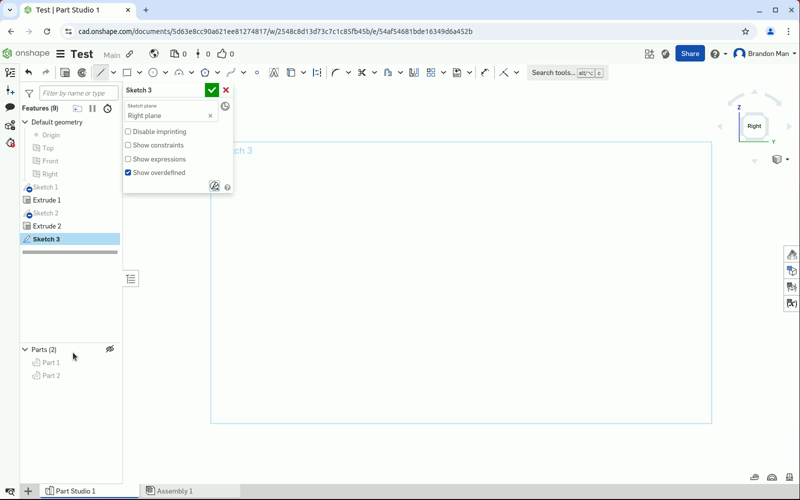
mouse_move(355, 348)
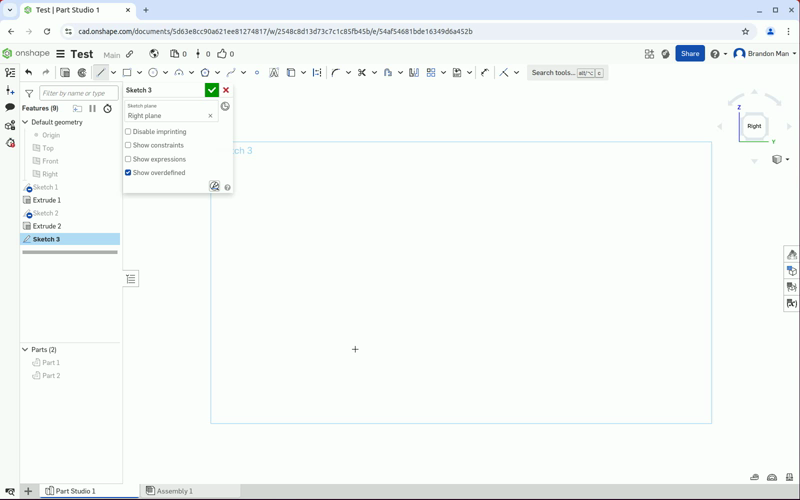
click(355, 348)
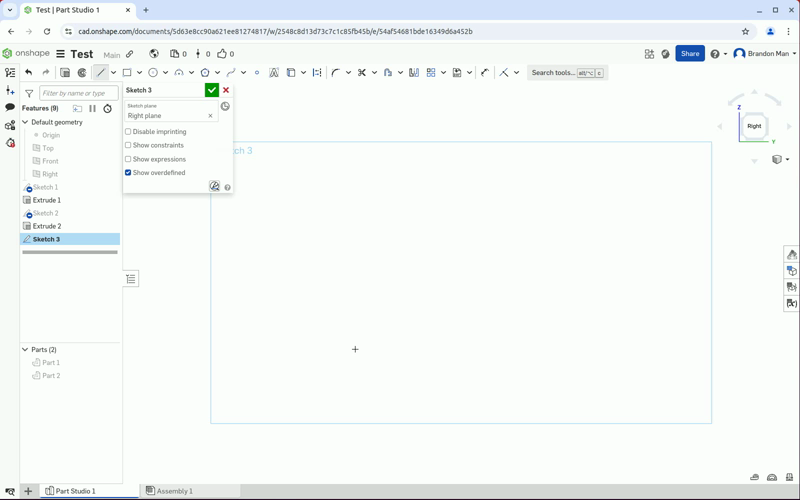
key_up(shift)
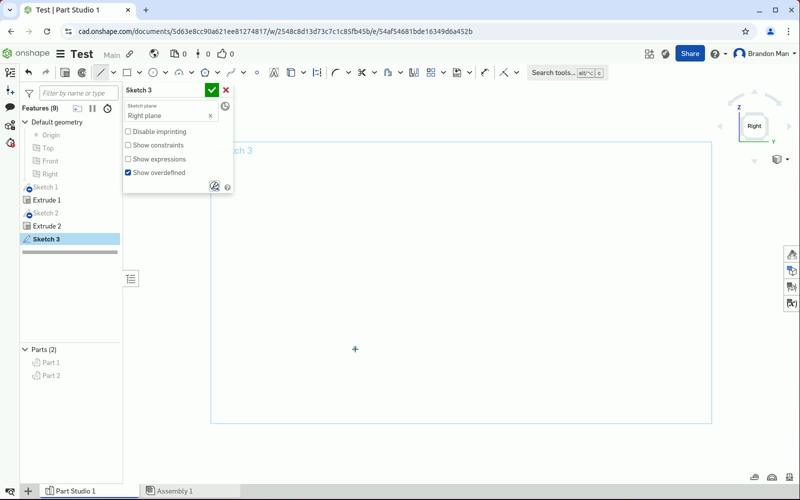
key_down(shift)
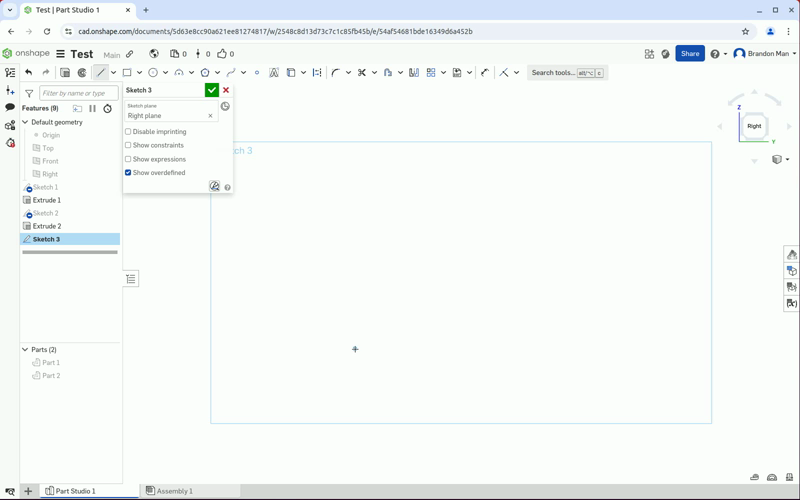
mouse_move(460, 348)
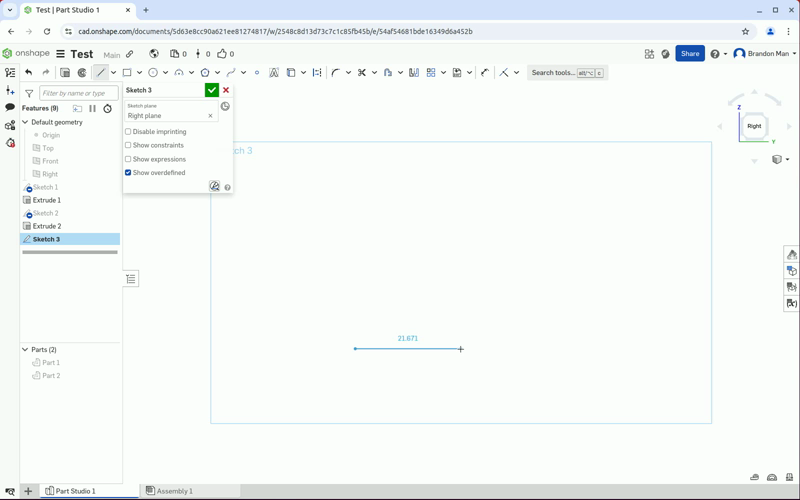
click(460, 348)
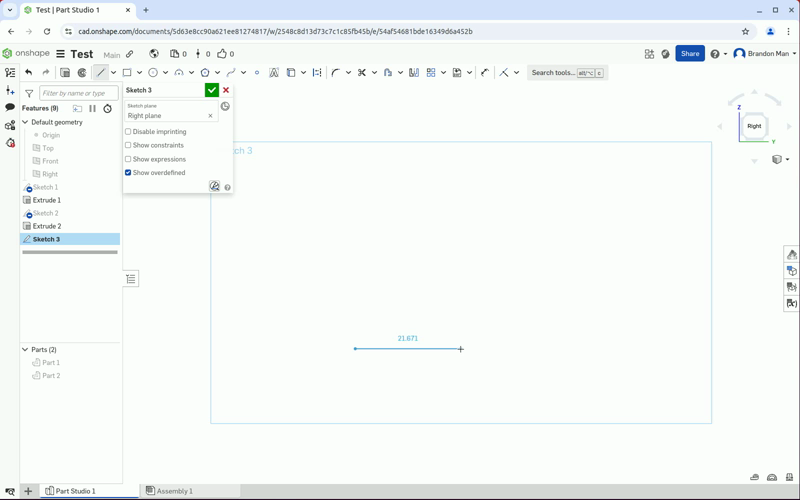
key_up(shift)
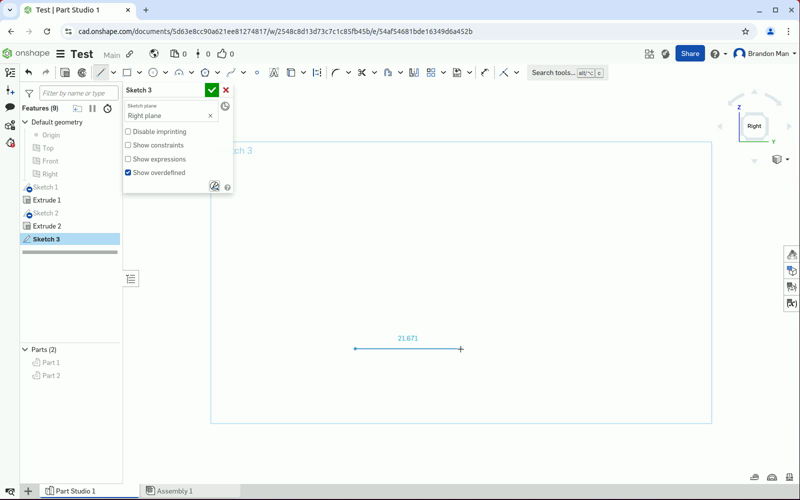
key_down(shift)
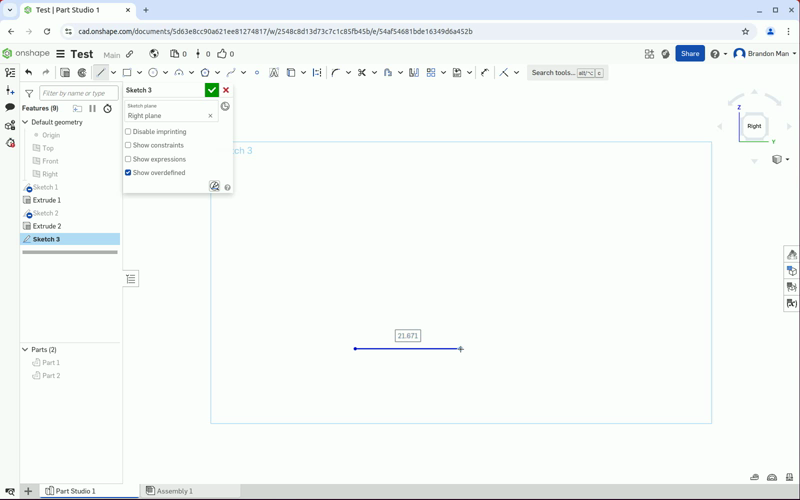
mouse_move(460, 283)
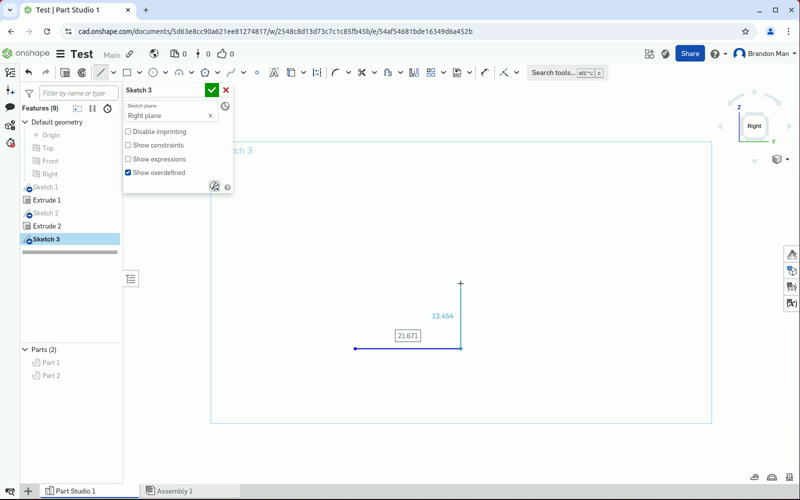
click(460, 283)
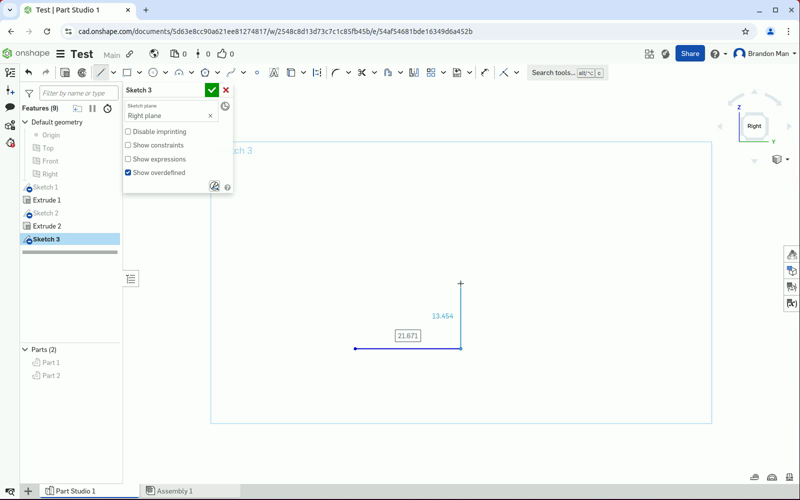
key_up(shift)
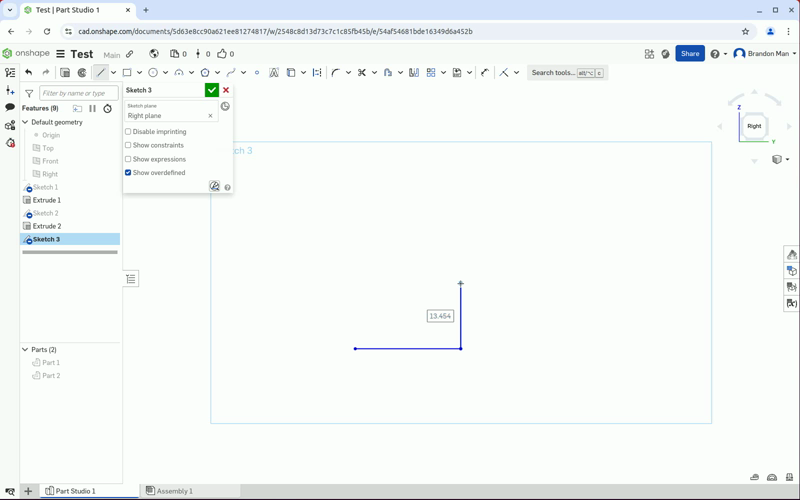
key_down(shift)
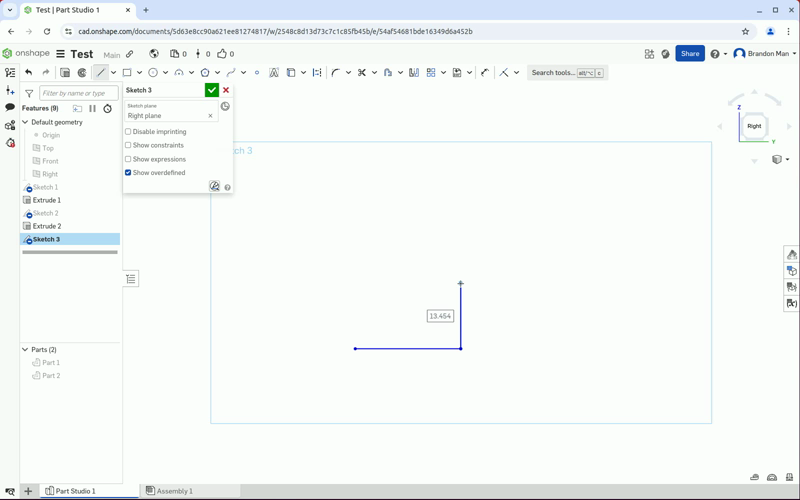
mouse_move(355, 283)
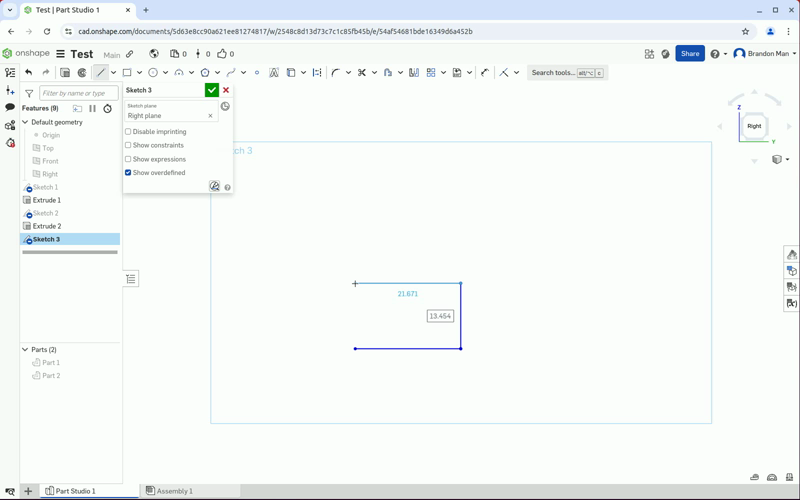
click(355, 283)
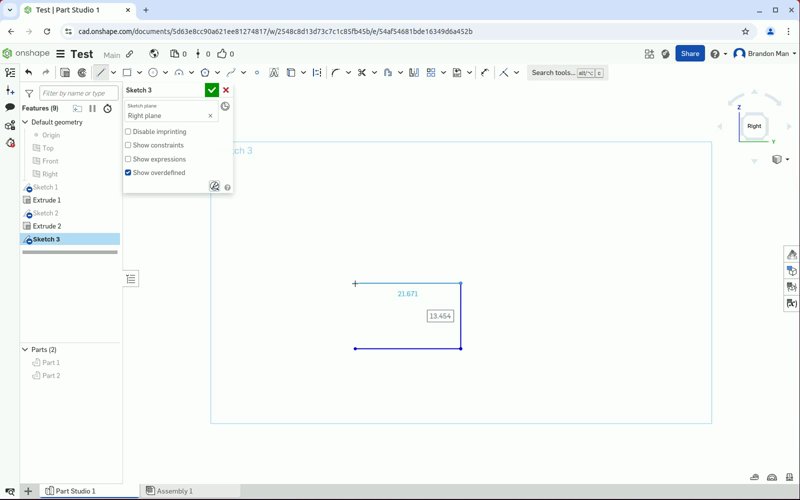
key_up(shift)
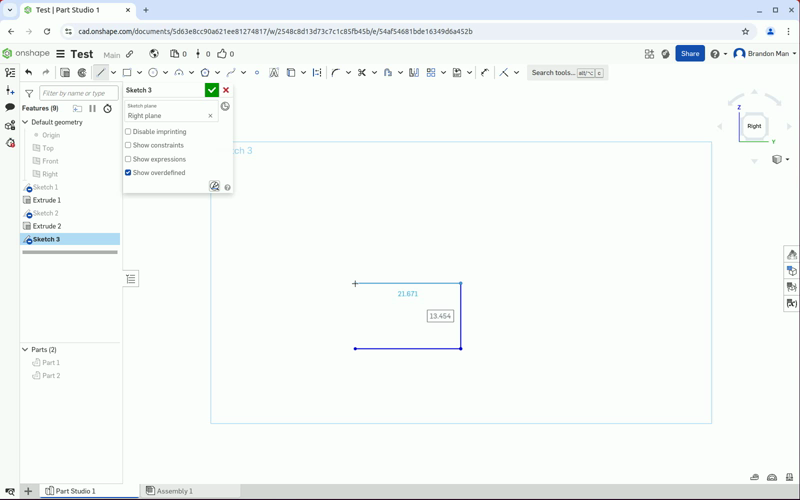
key_down(shift)
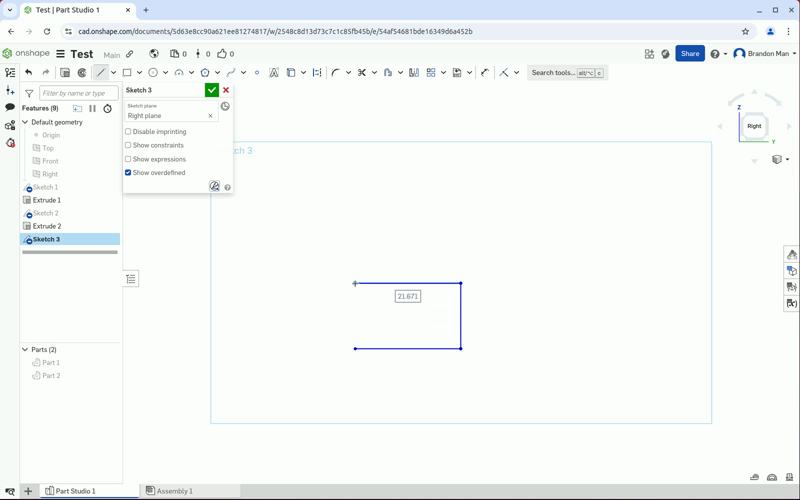
mouse_move(355, 348)
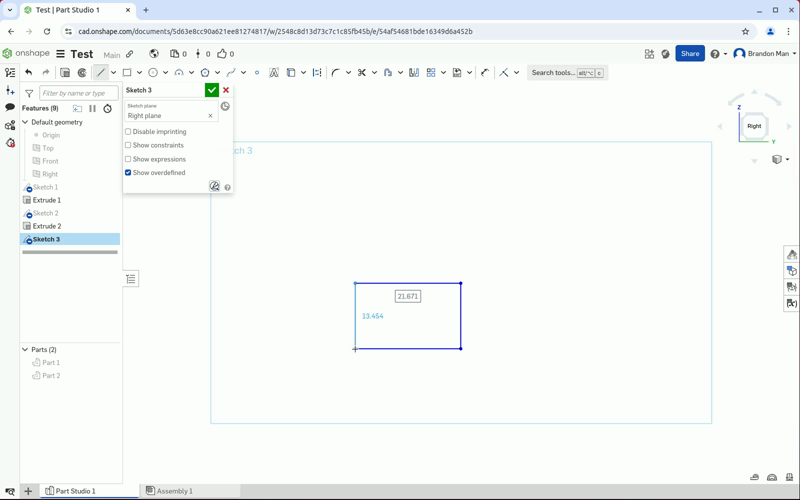
key_up(shift)
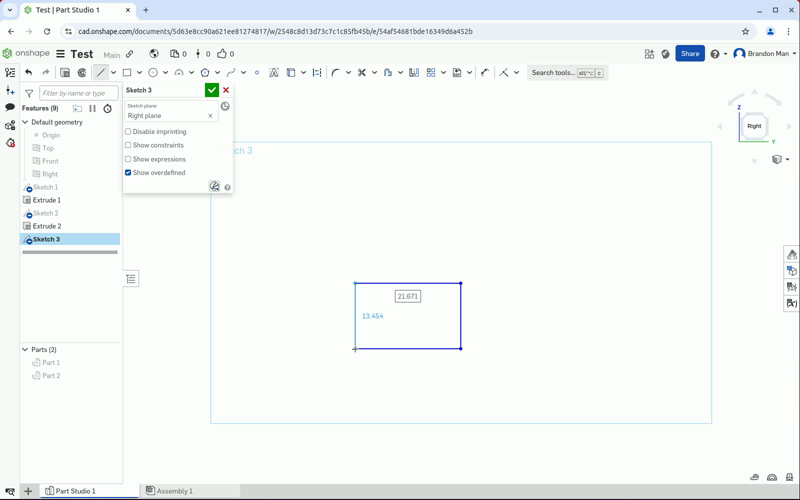
click(355, 348)
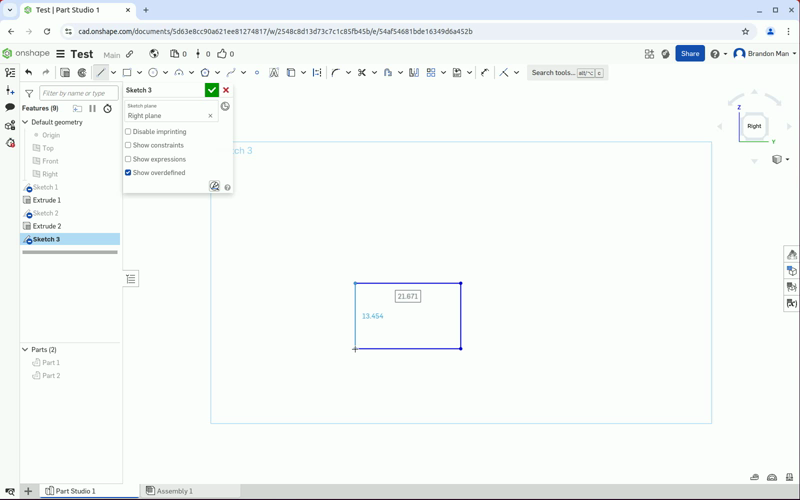
key(esc)
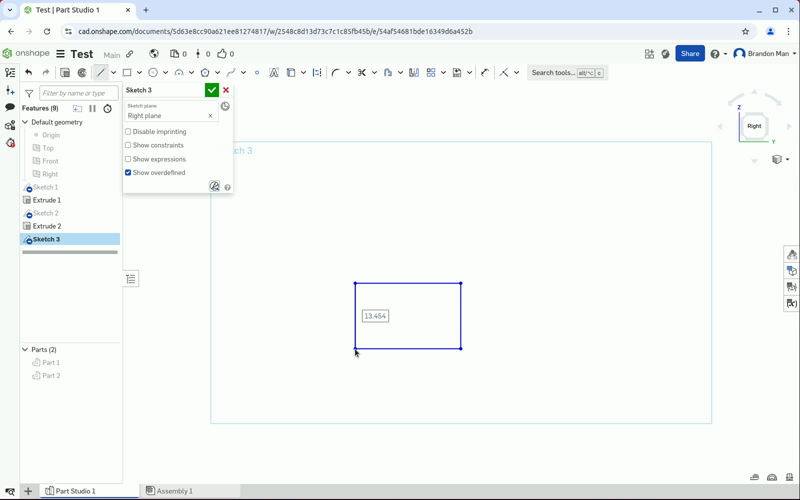
mouse_move(423, 297)
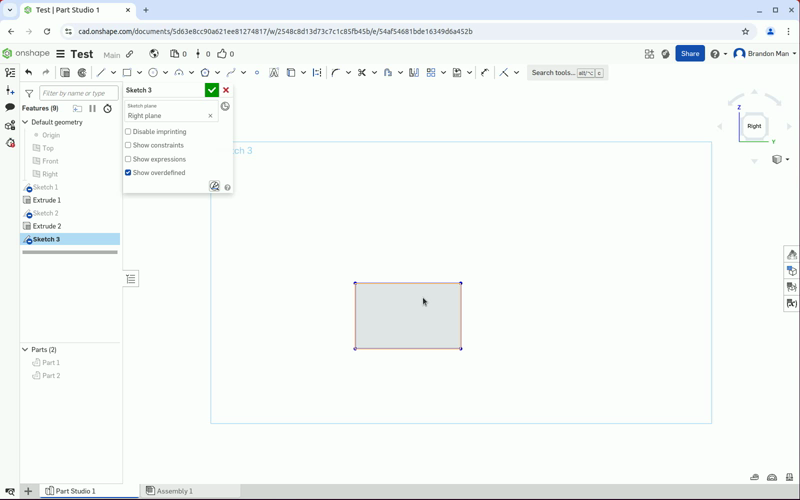
click(423, 297)
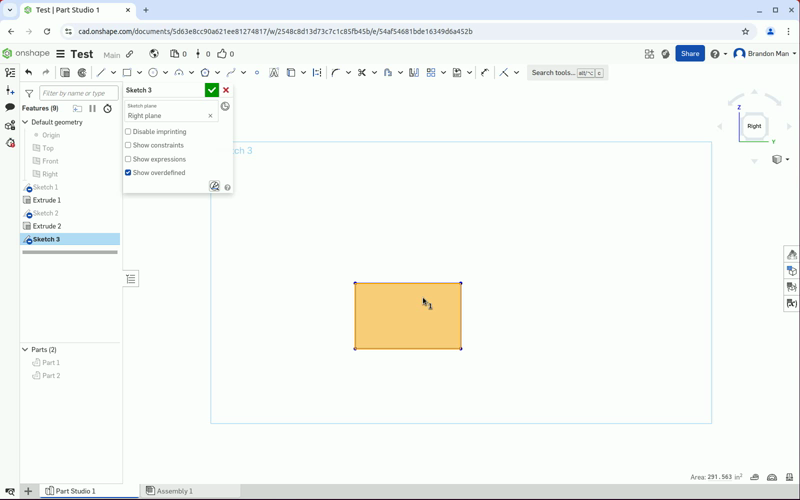
mouse_move(73, 352)
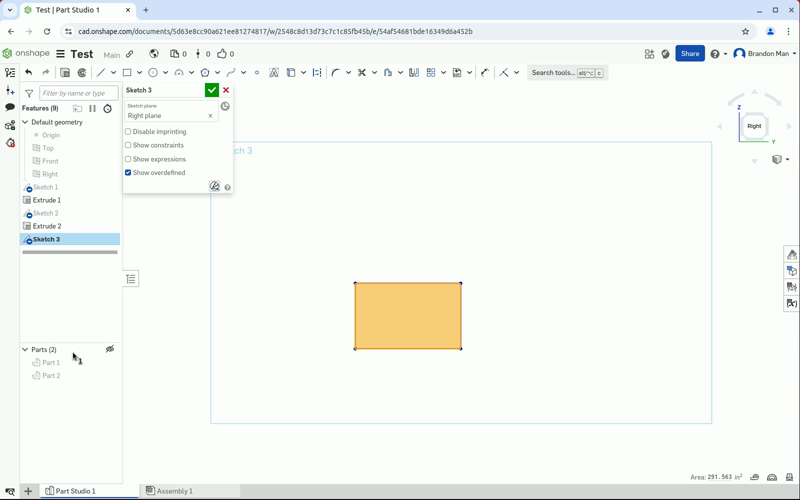
key(shift+y)
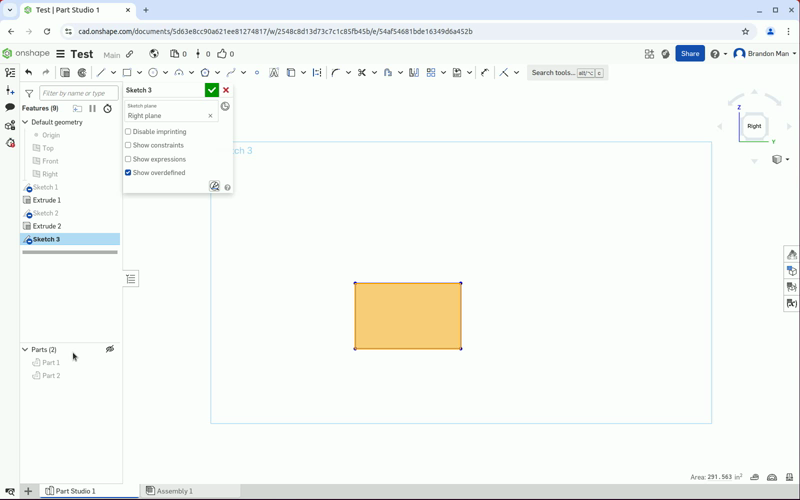
key(shift+e)
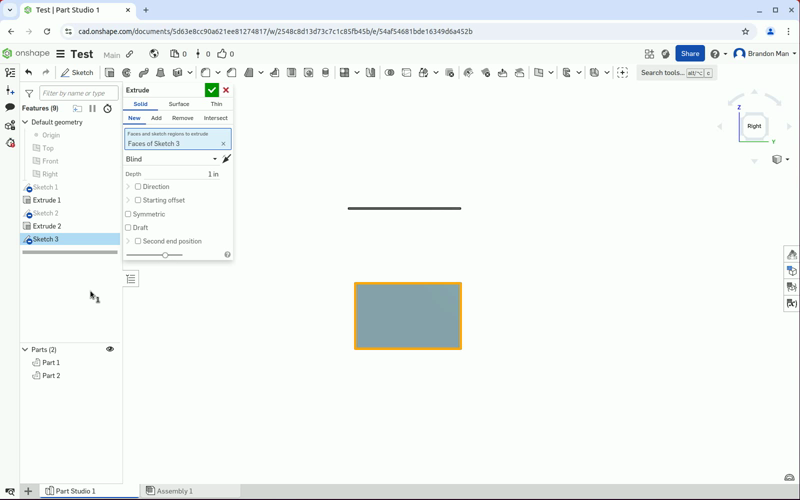
mouse_move(143, 106)
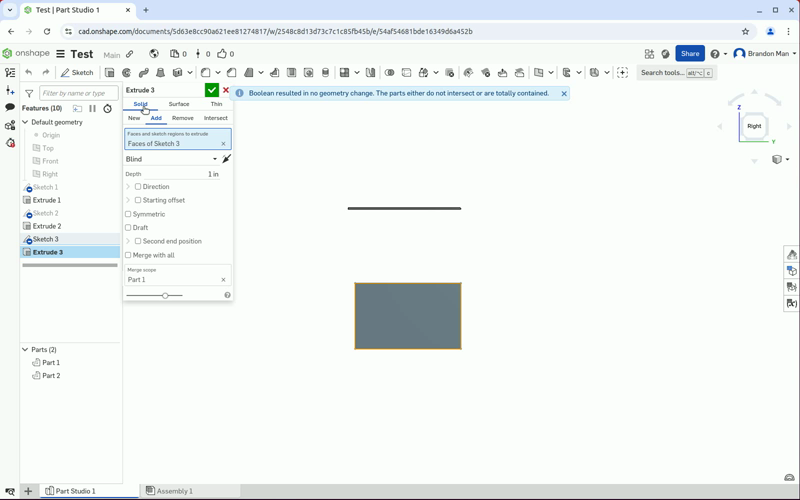
click(143, 106)
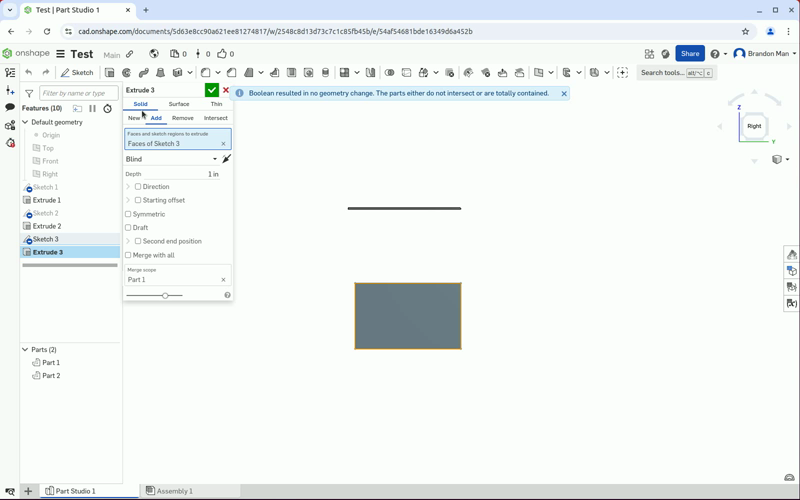
mouse_move(137, 120)
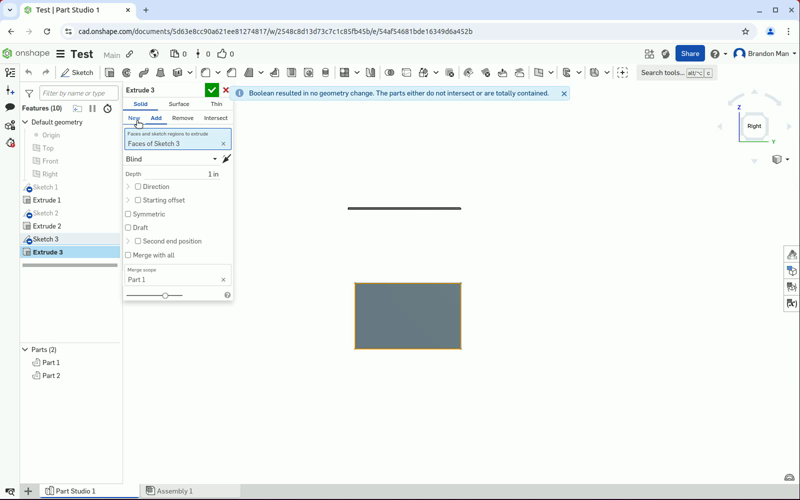
click(137, 120)
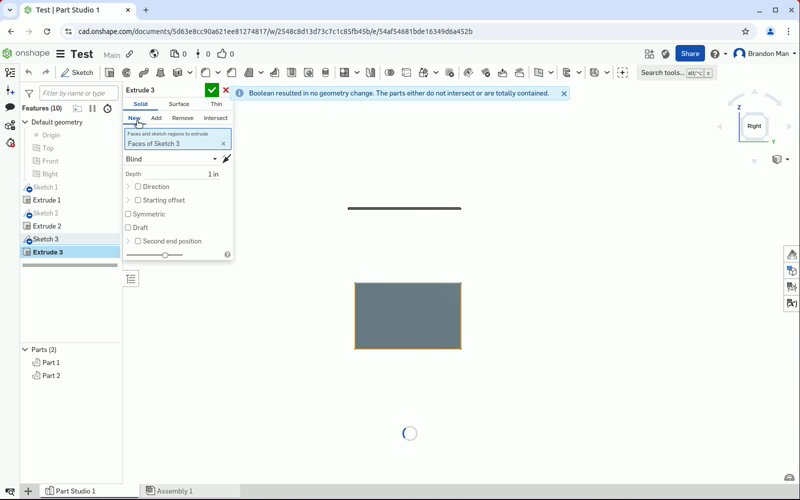
key(tab, 4)
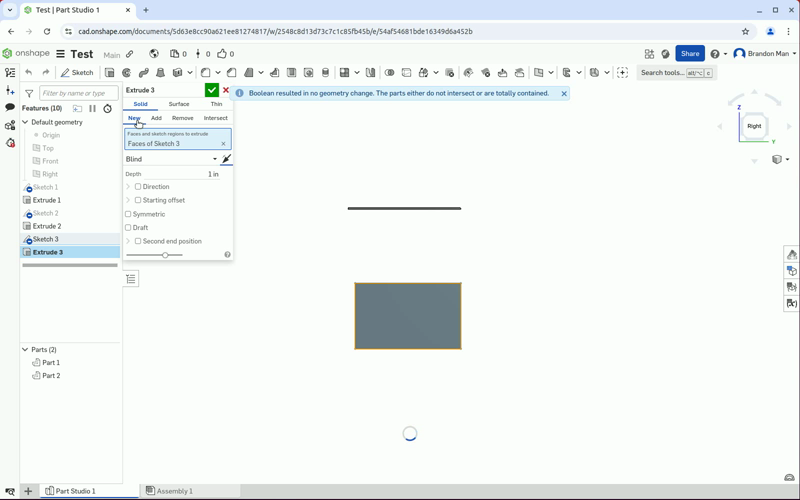
text(5.296)
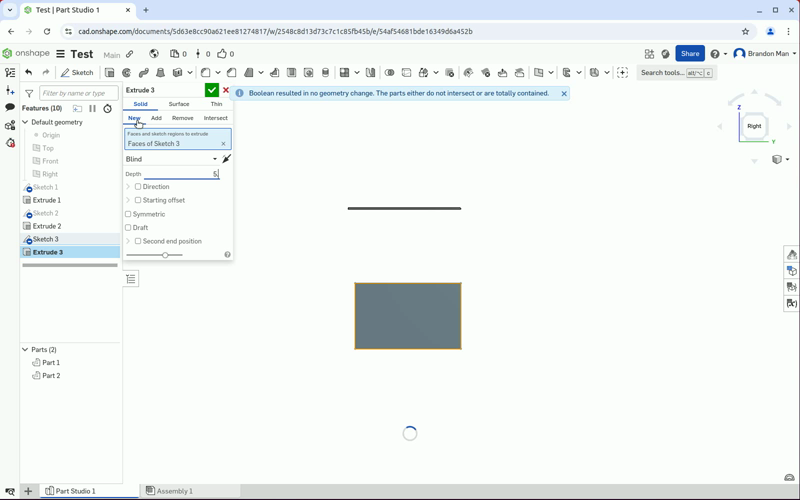
key(enter)
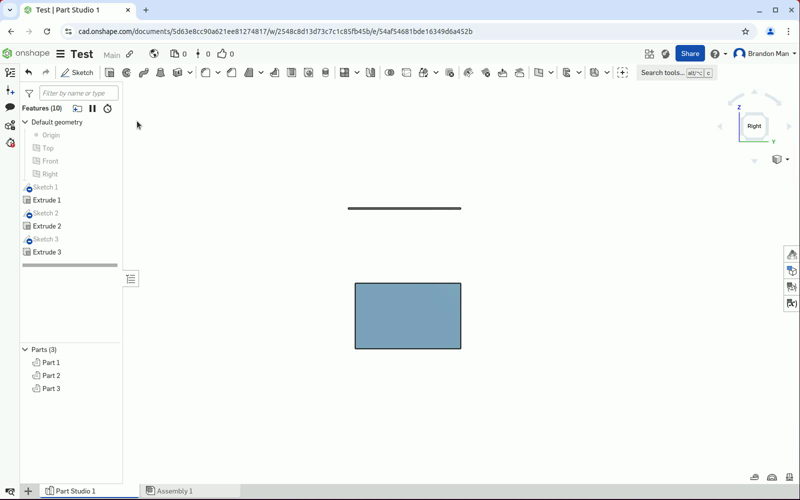
key(shift+h)
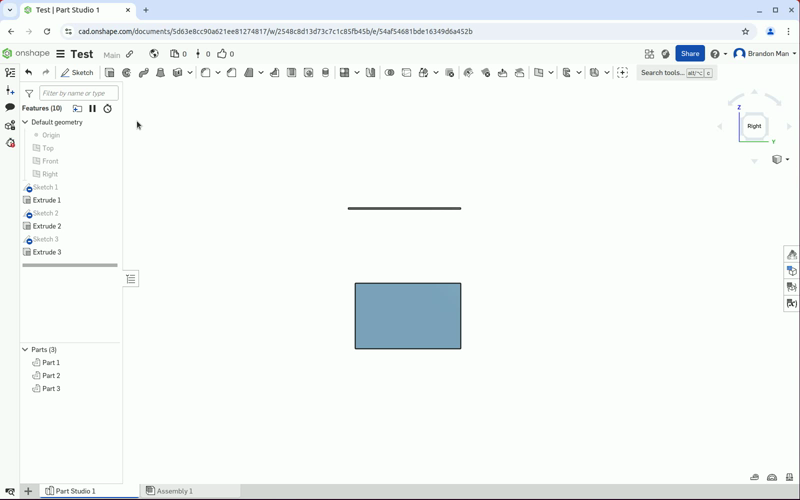
key(shift+h)
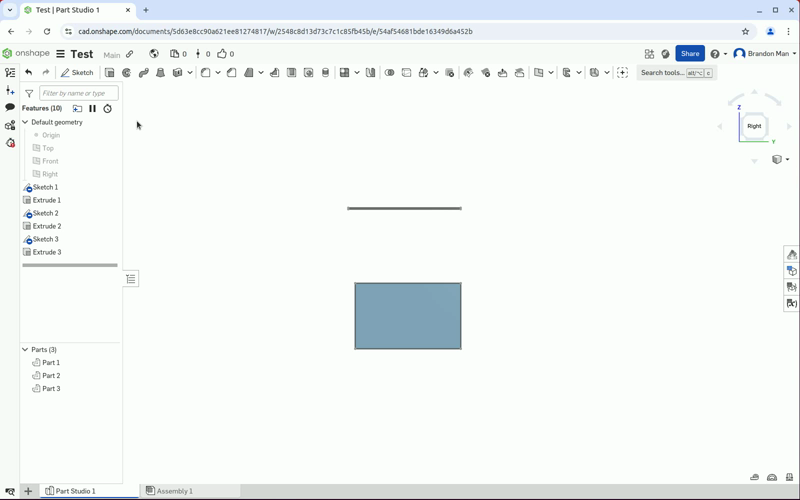
key(shift+7)
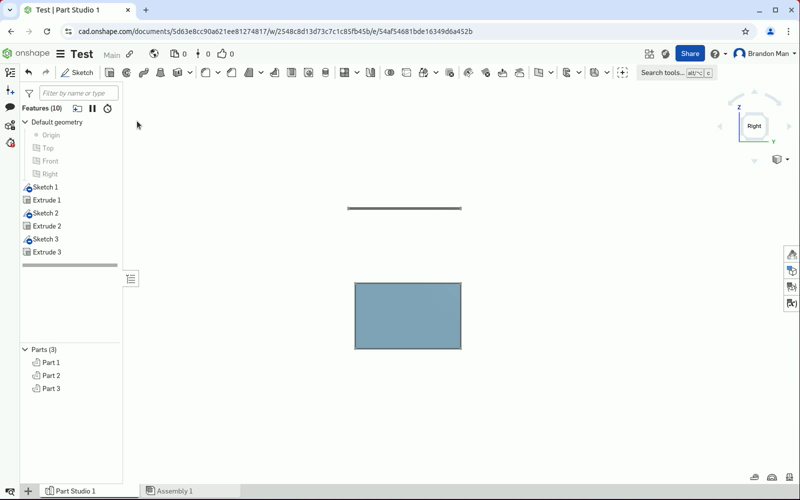
key(right, 2)
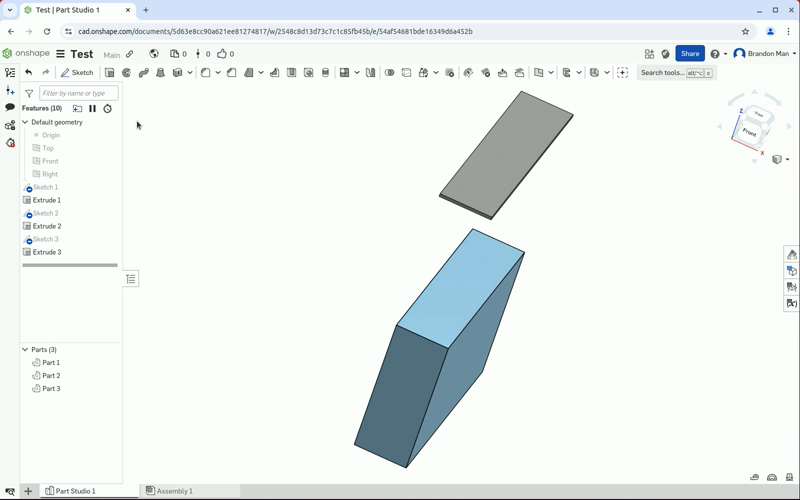
key(down, 2)
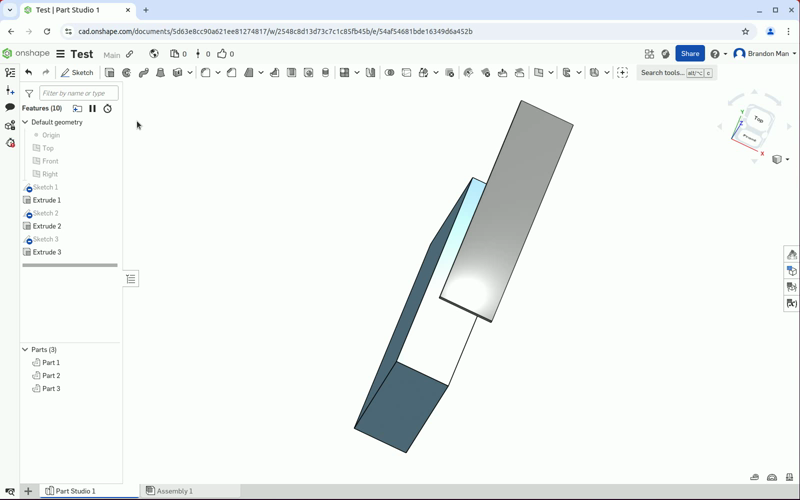
key(up, 2)
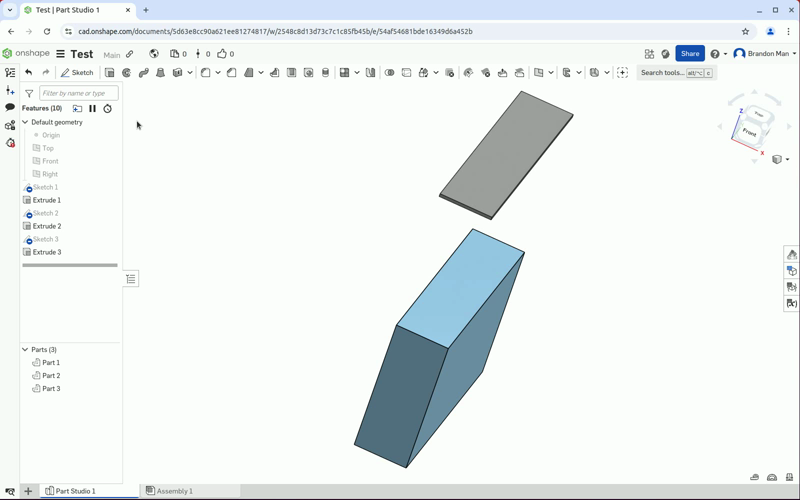
key(left, 2)
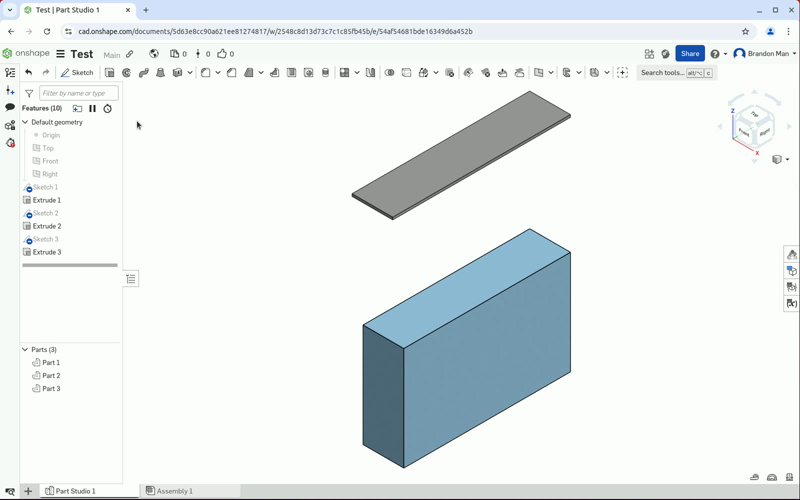
mouse_move(73, 189)
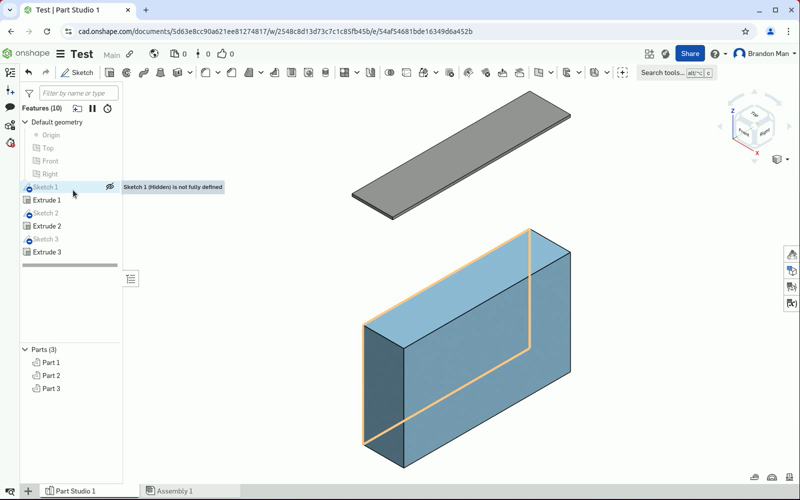
click(73, 189)